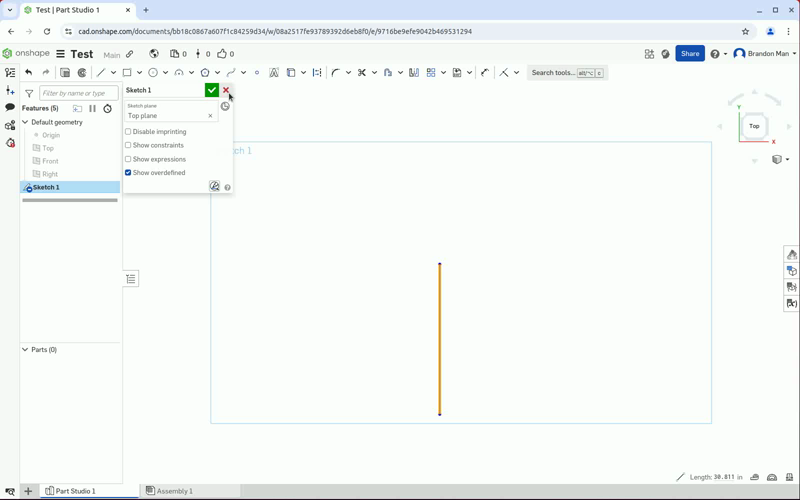
key(shift+h)
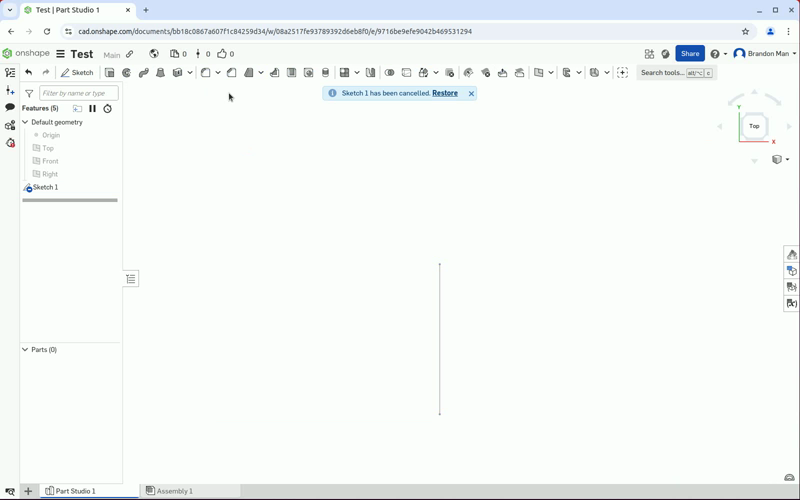
key(shift+s)
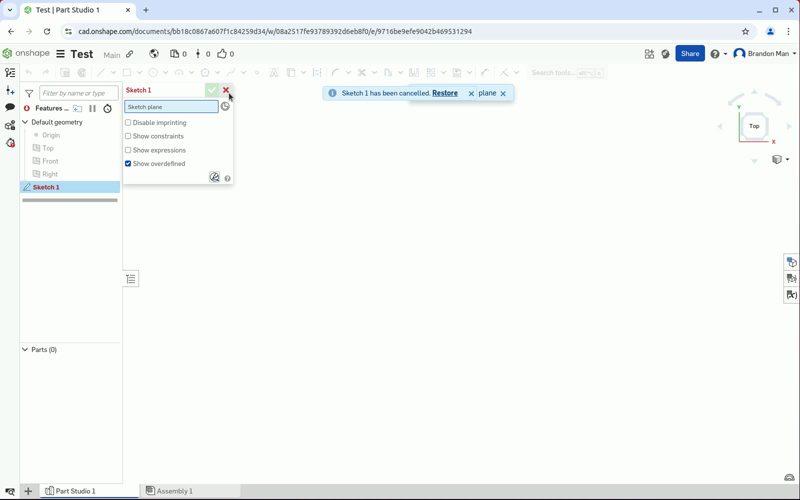
mouse_move(73, 150)
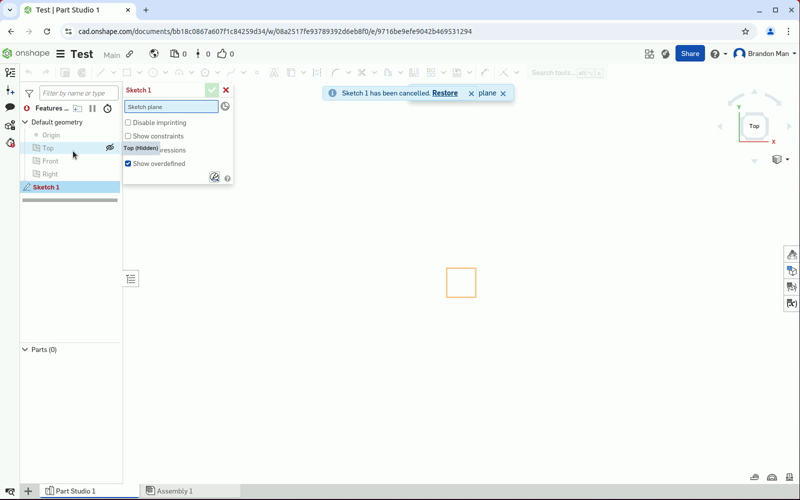
click(73, 150)
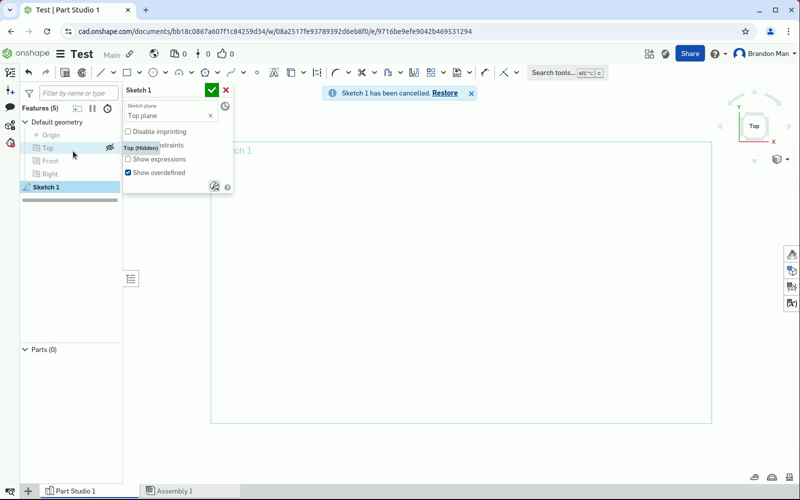
mouse_move(73, 352)
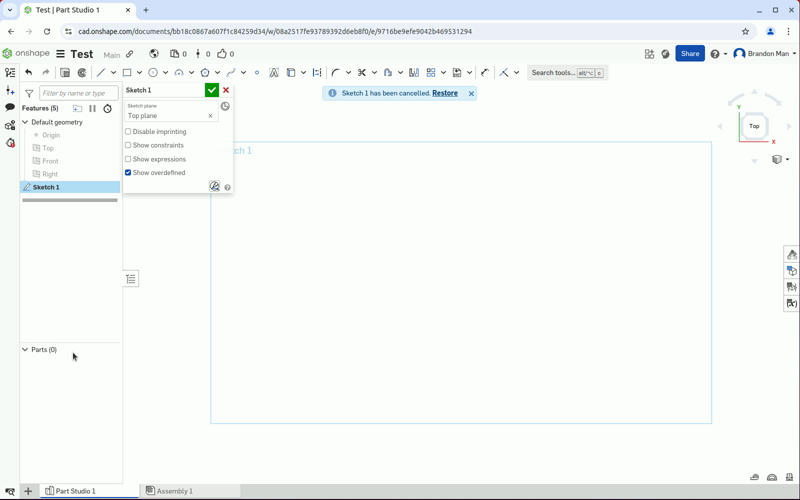
key(y)
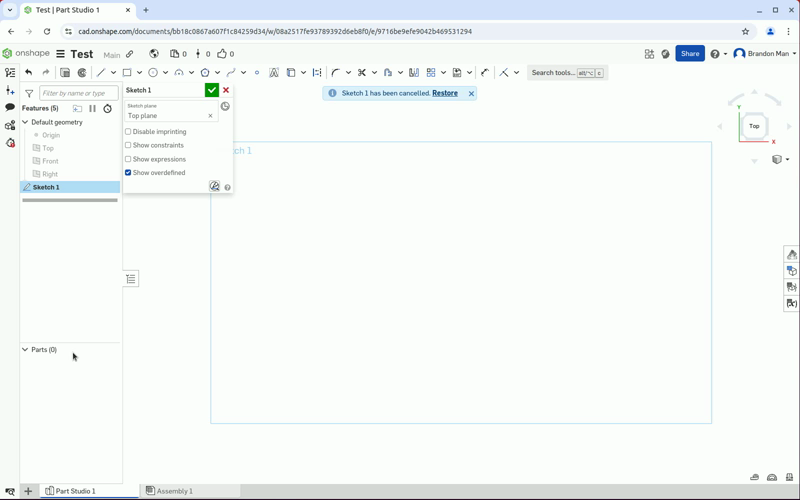
key(l)
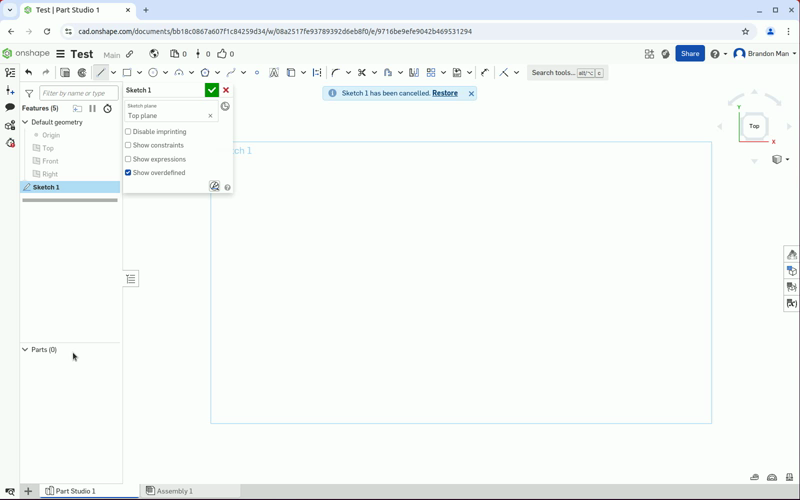
key_down(shift)
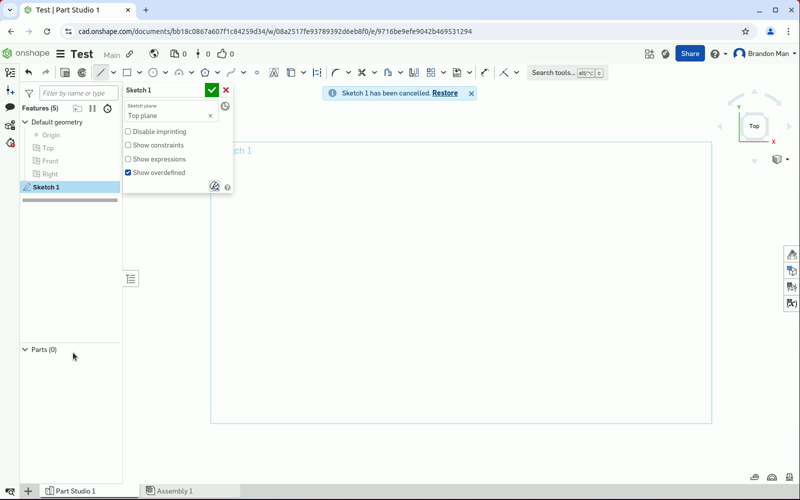
mouse_move(348, 299)
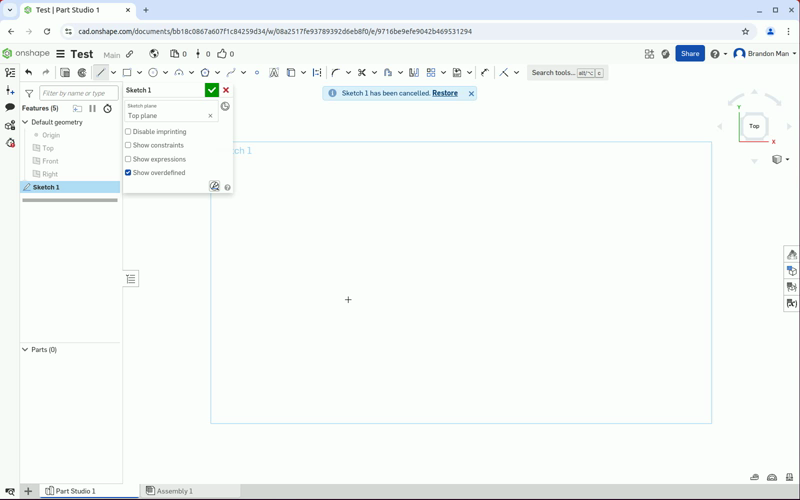
click(348, 299)
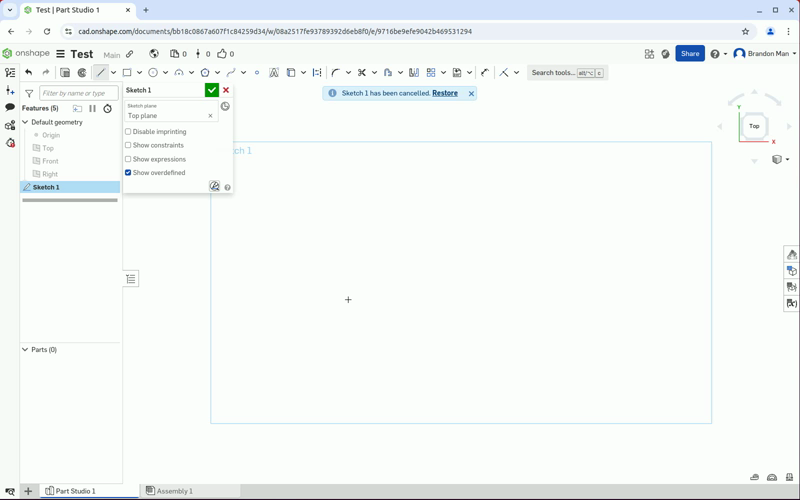
key_up(shift)
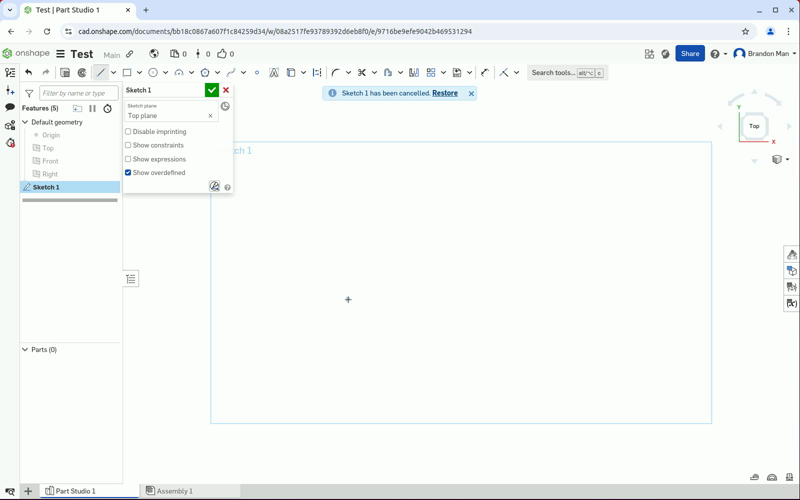
key_down(shift)
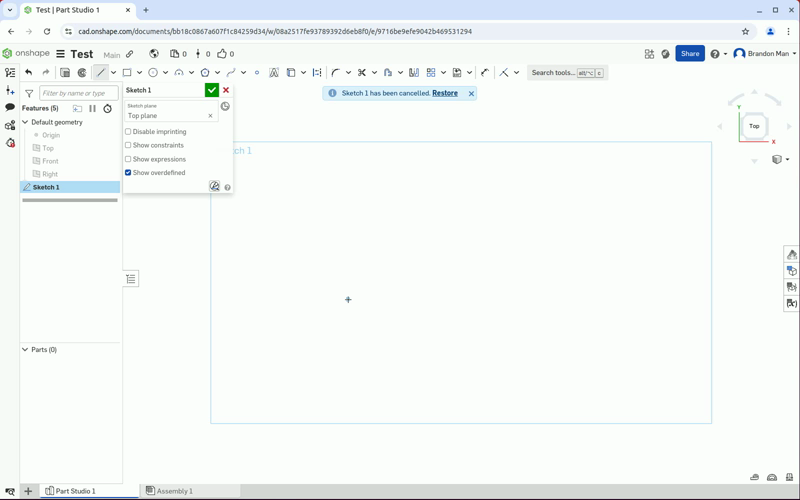
mouse_move(378, 299)
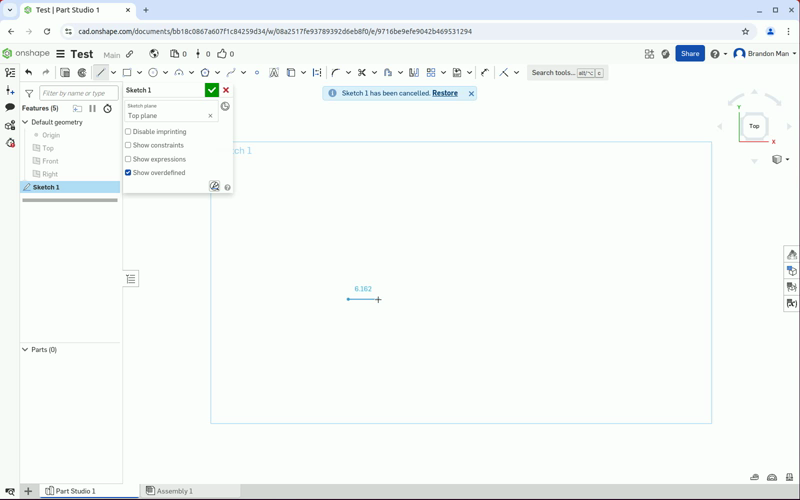
mouse_move(383, 299)
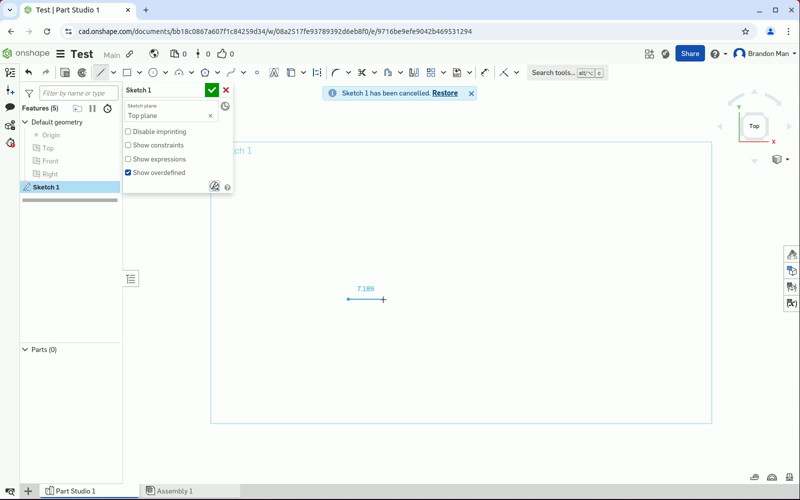
click(383, 299)
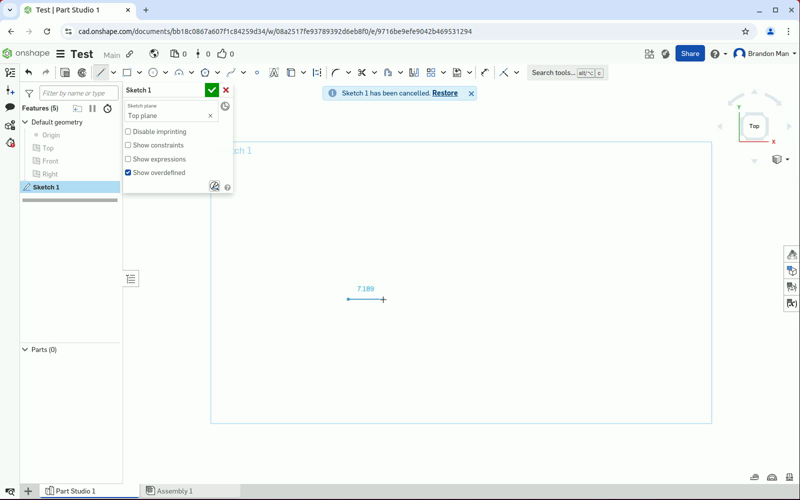
key_up(shift)
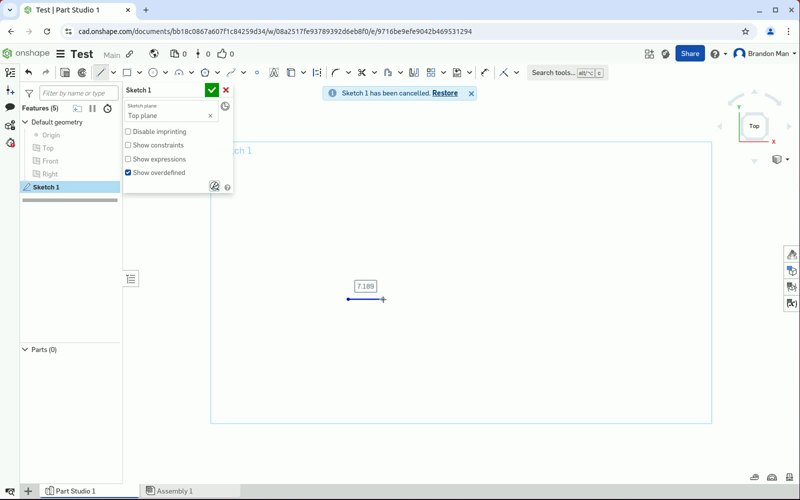
key_down(shift)
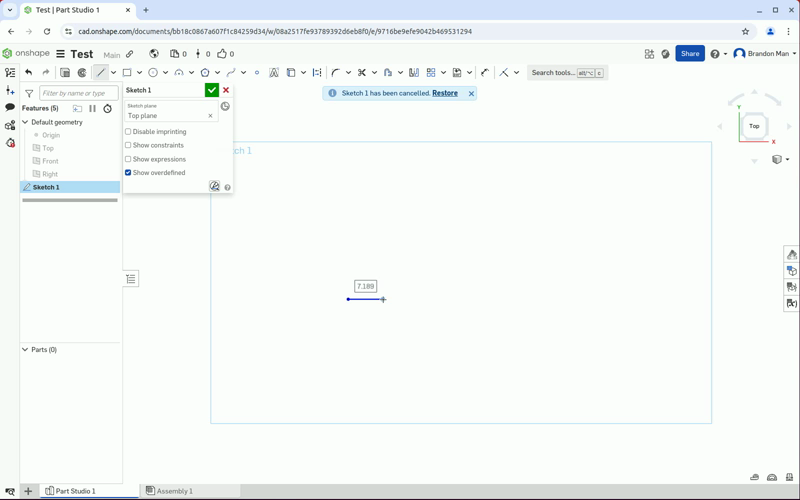
mouse_move(413, 299)
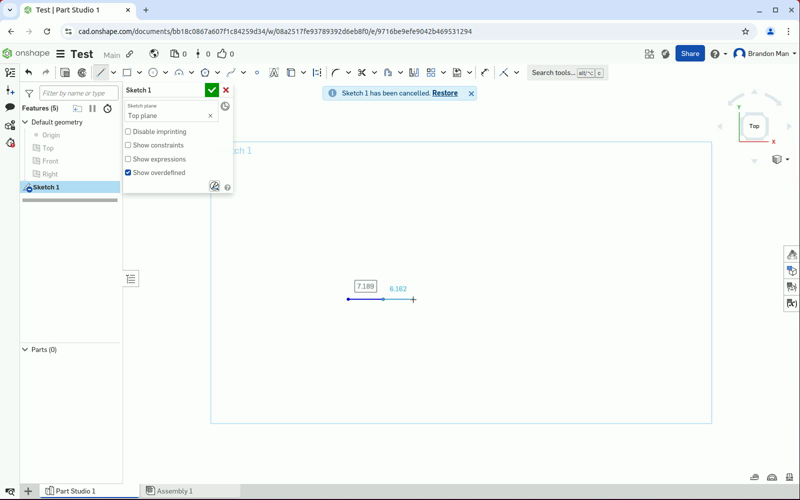
mouse_move(383, 264)
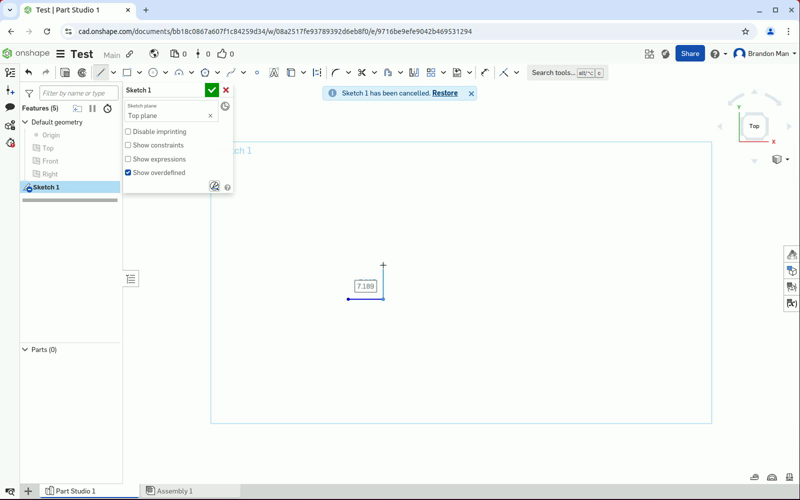
click(383, 264)
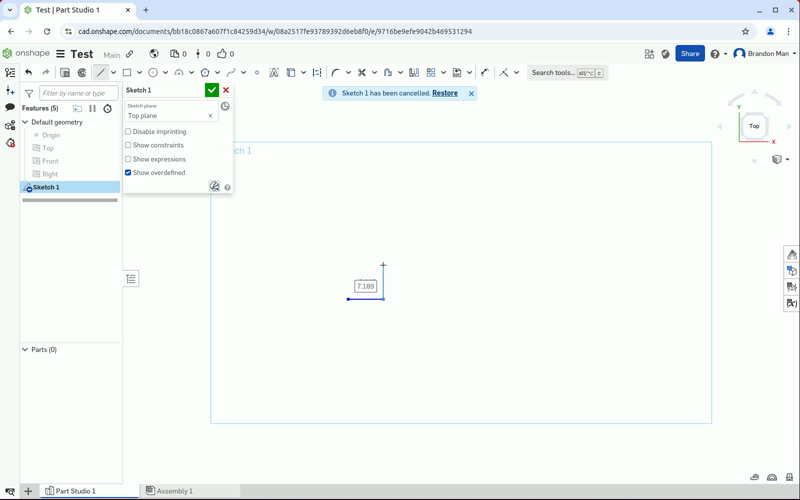
key_up(shift)
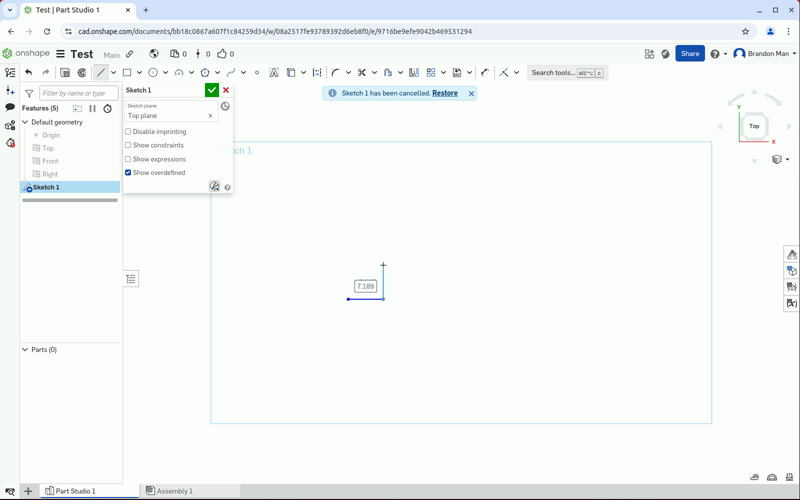
key_down(shift)
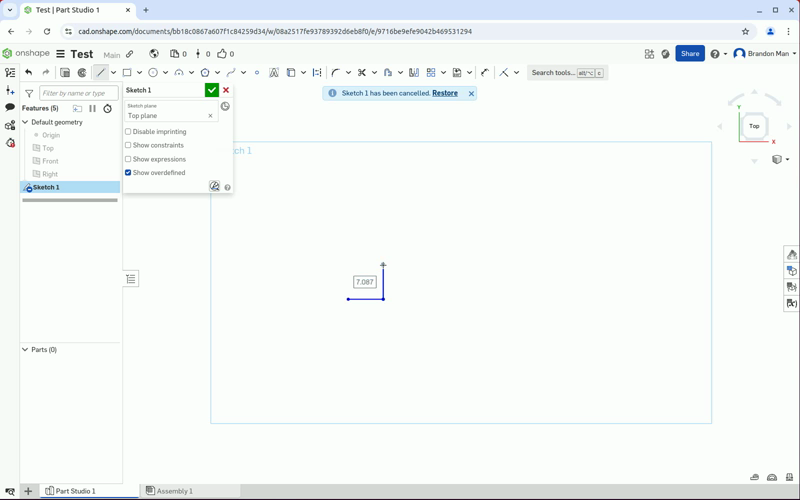
mouse_move(413, 264)
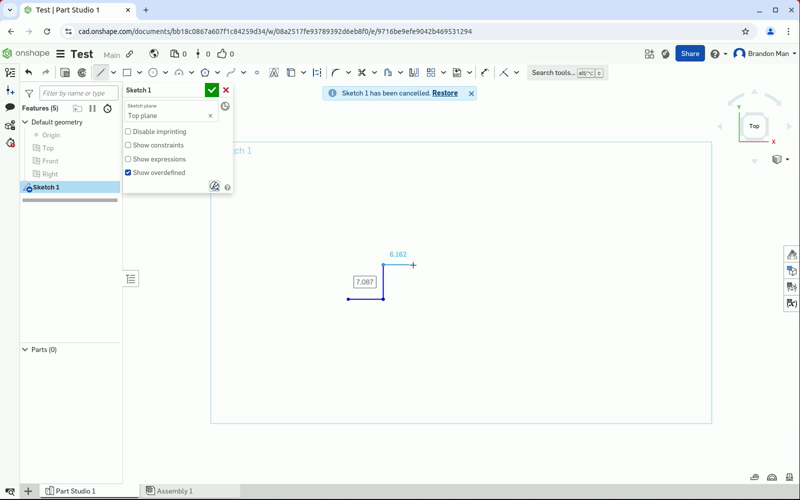
mouse_move(348, 264)
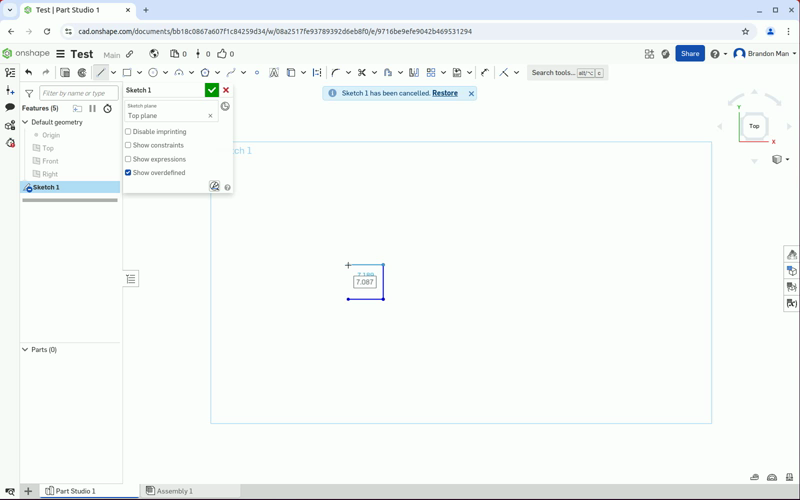
click(348, 264)
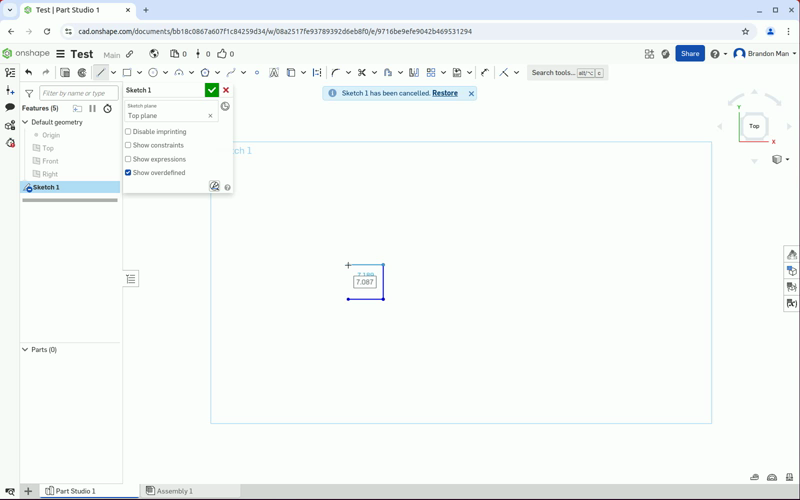
key_up(shift)
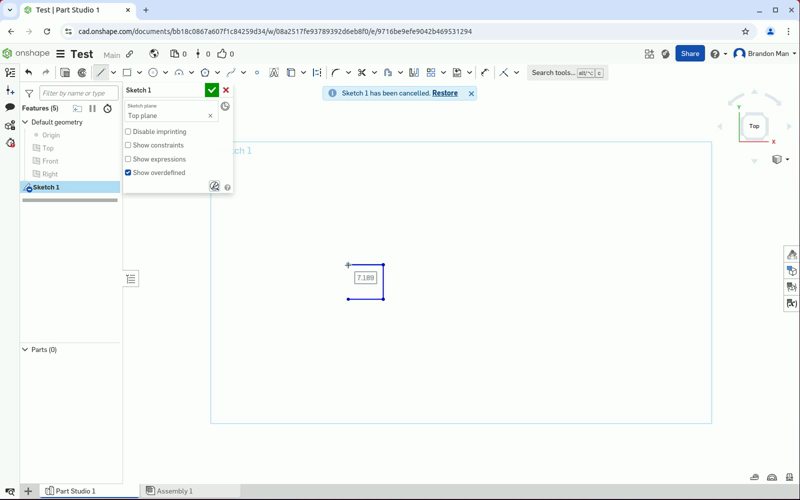
mouse_move(378, 264)
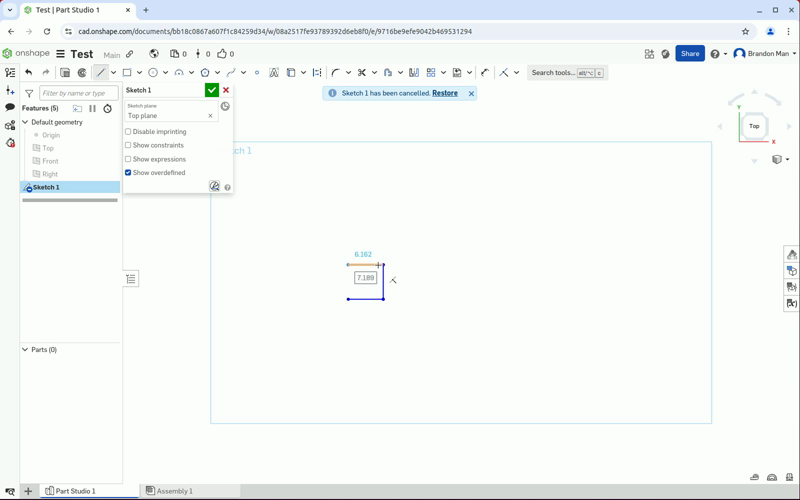
key_down(shift)
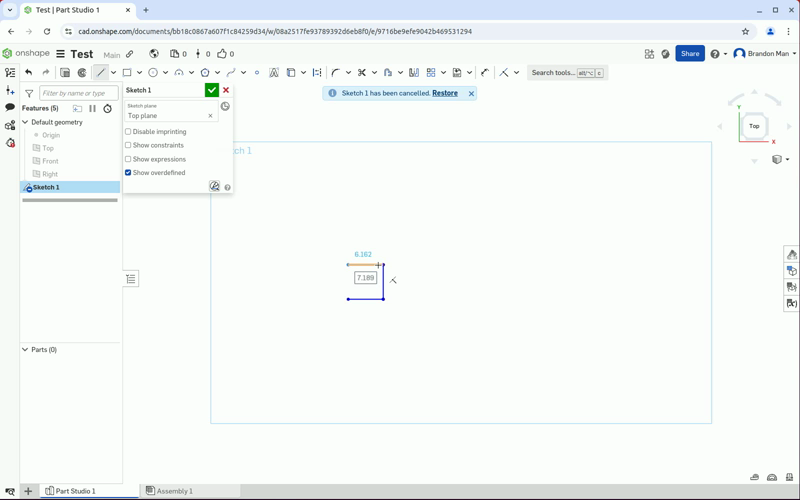
mouse_move(348, 299)
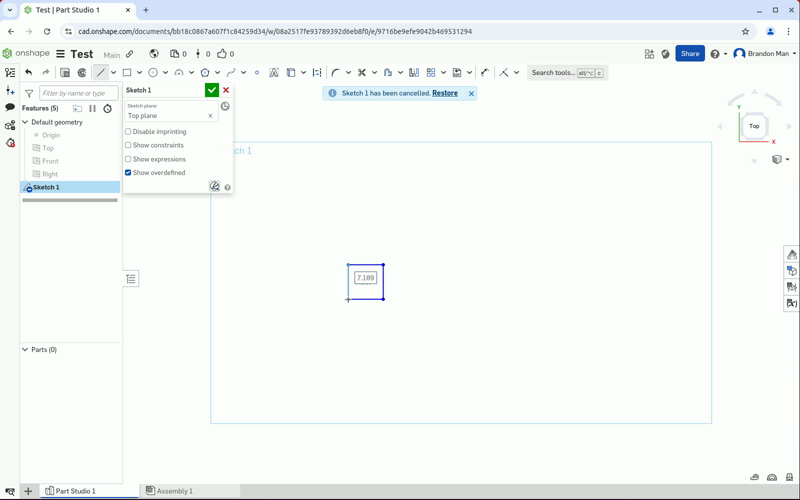
key_up(shift)
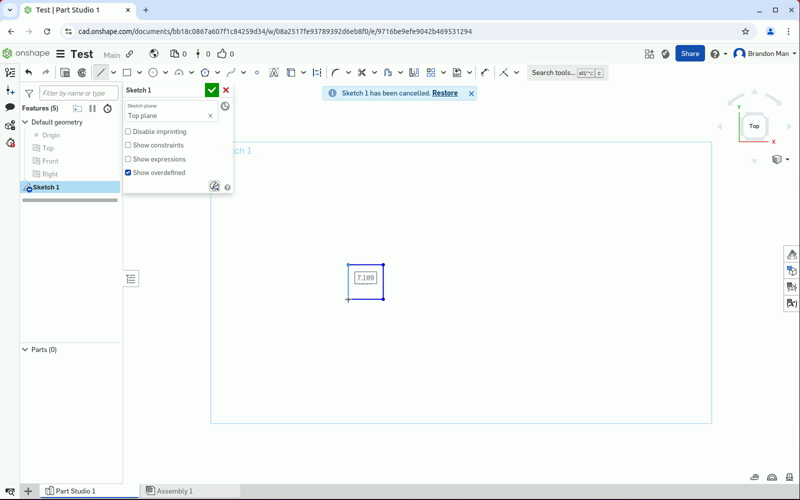
click(348, 299)
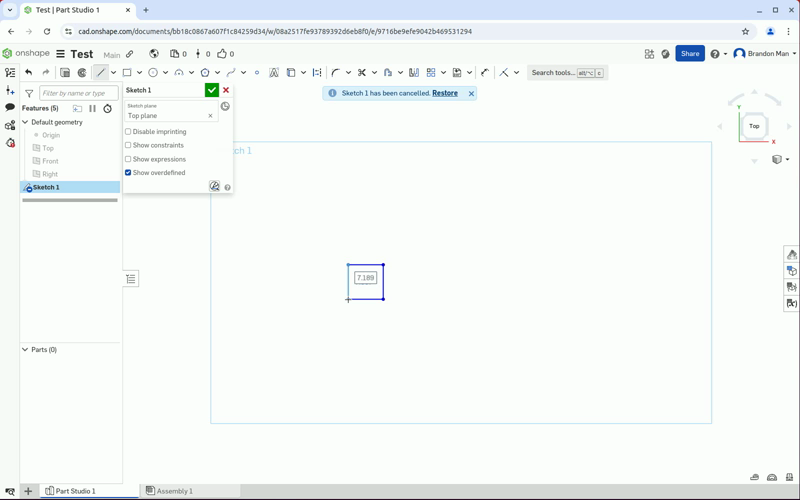
key(esc)
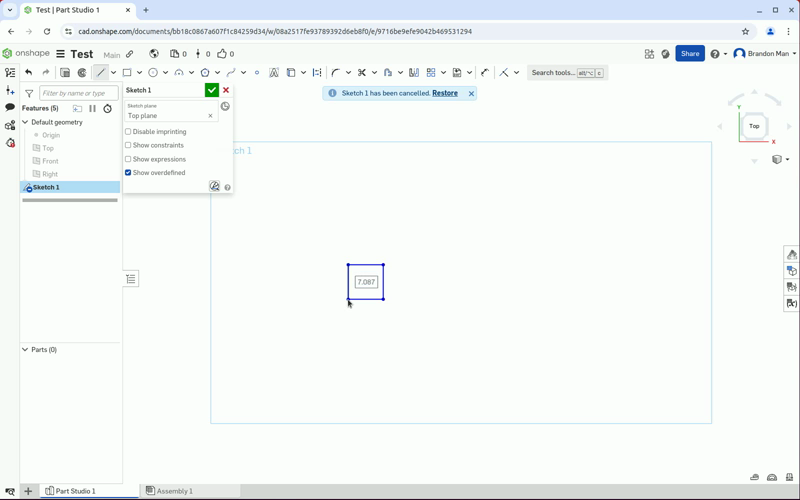
key(c)
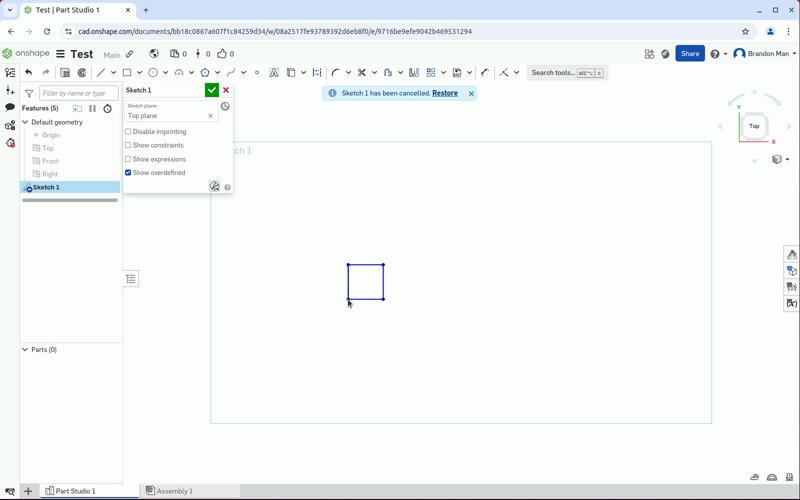
key_down(shift)
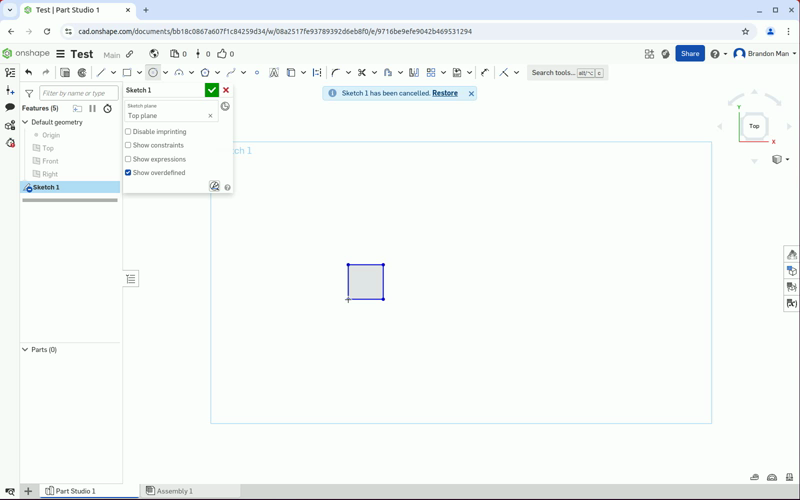
mouse_move(365, 281)
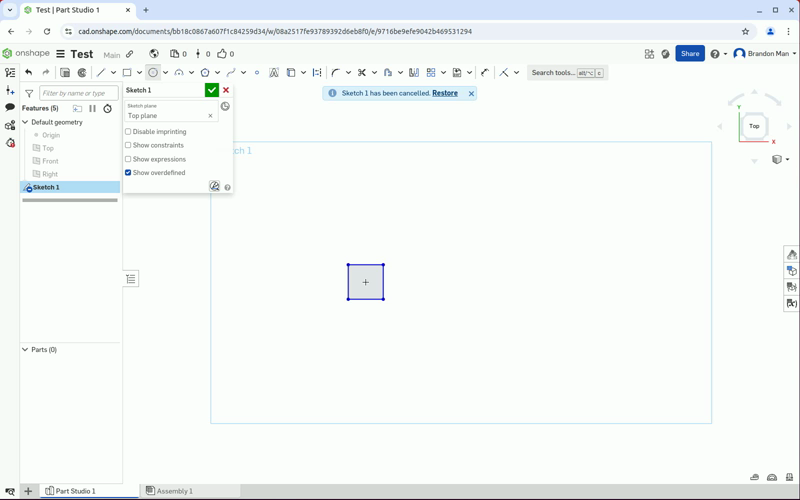
click(365, 281)
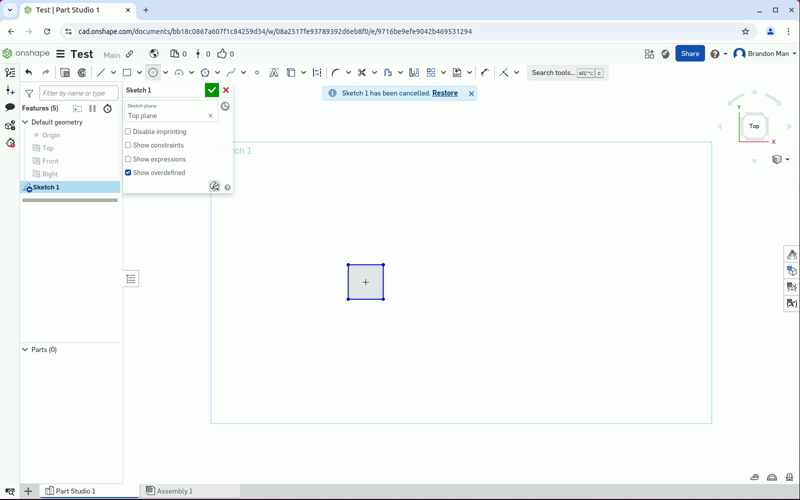
key_up(shift)
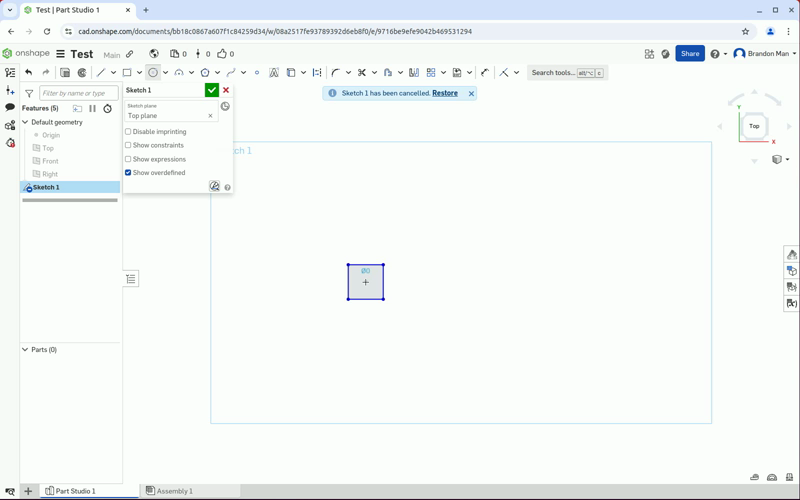
mouse_move(371, 281)
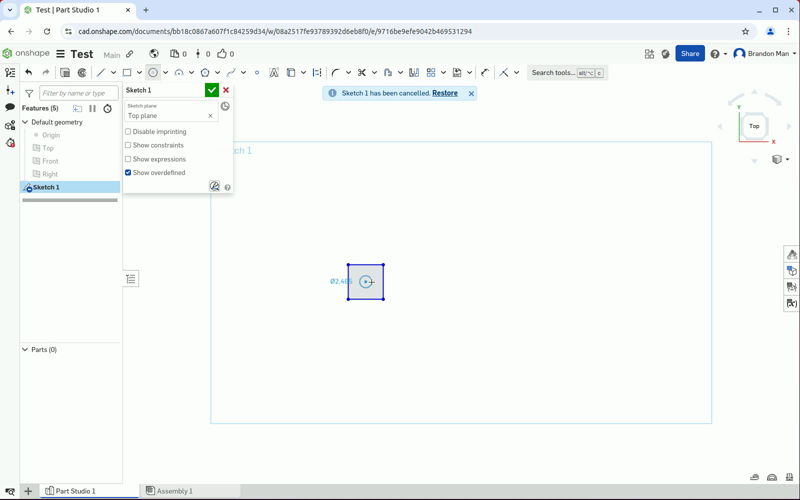
click(371, 281)
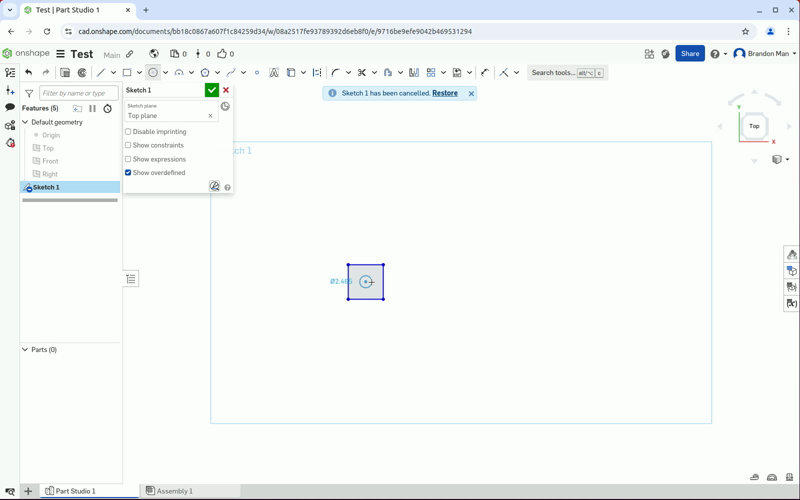
key(esc)
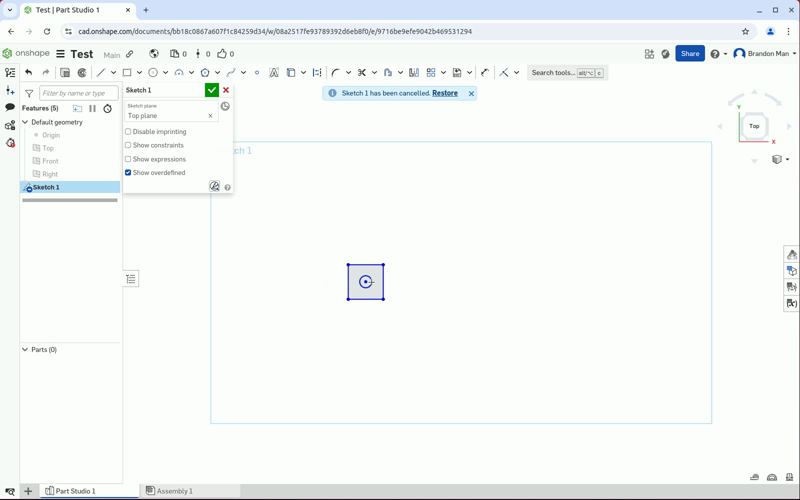
mouse_move(363, 266)
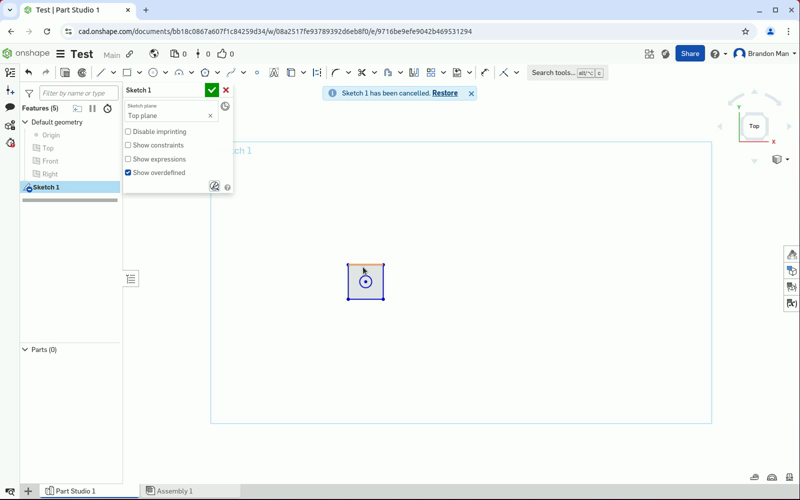
scroll(6)
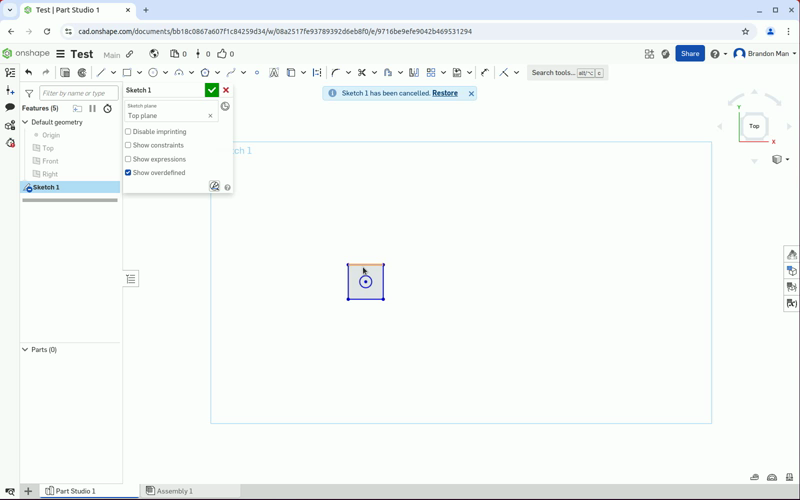
scroll(6)
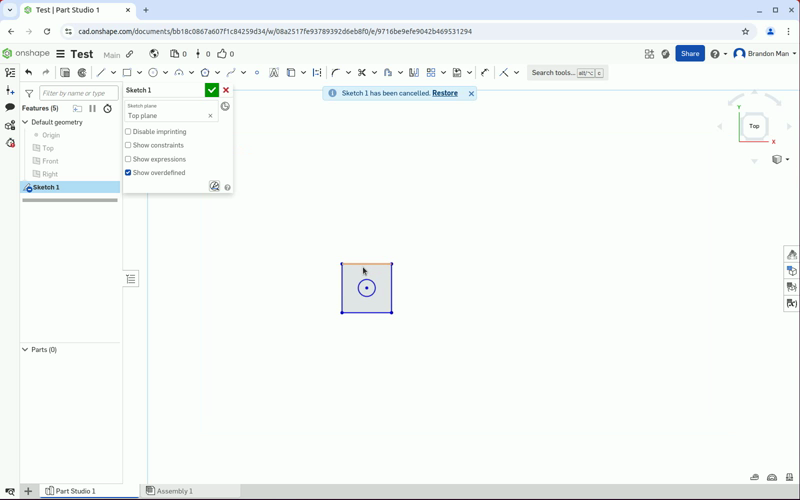
scroll(6)
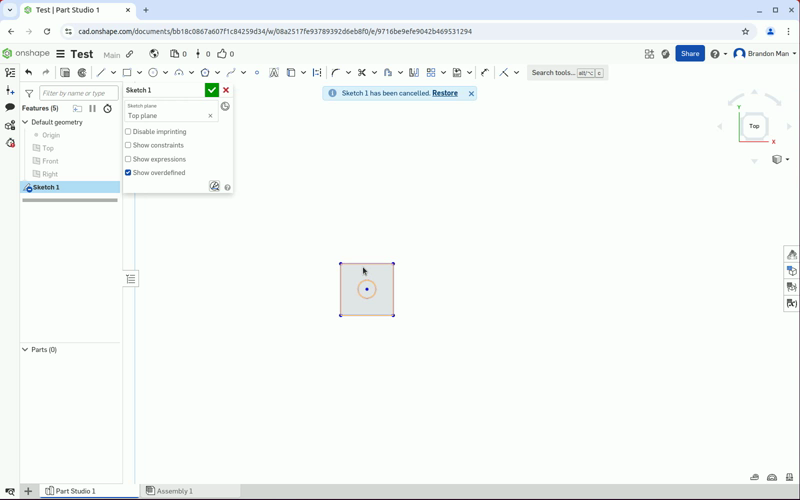
scroll(6)
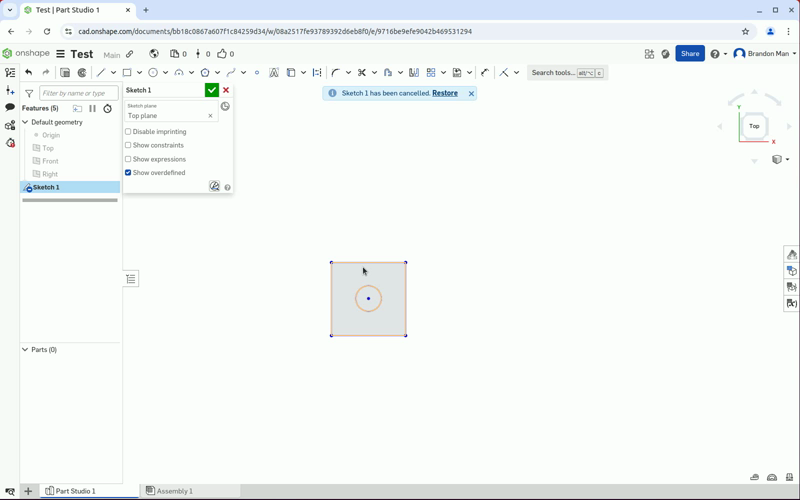
scroll(6)
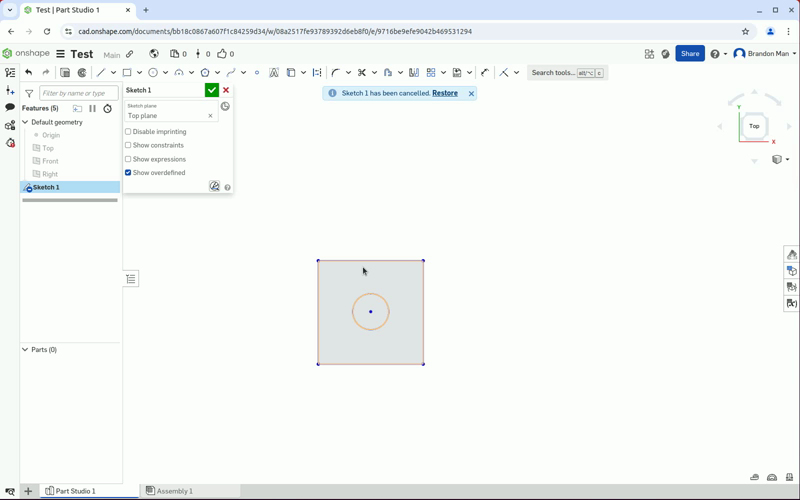
scroll(6)
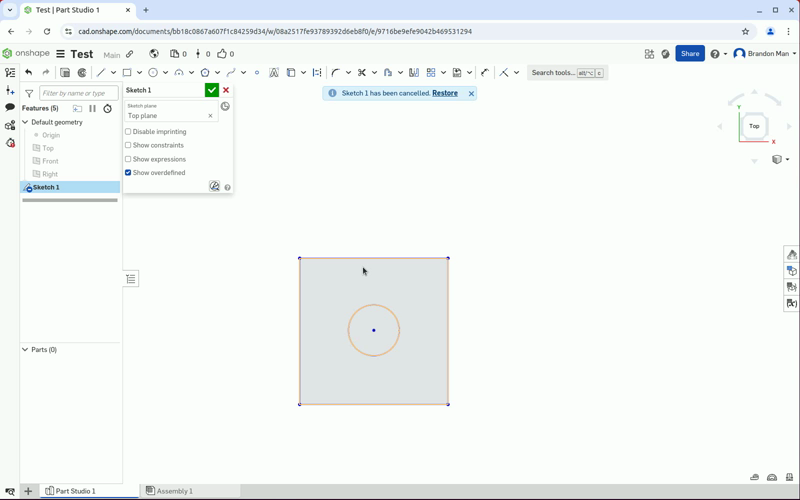
scroll(6)
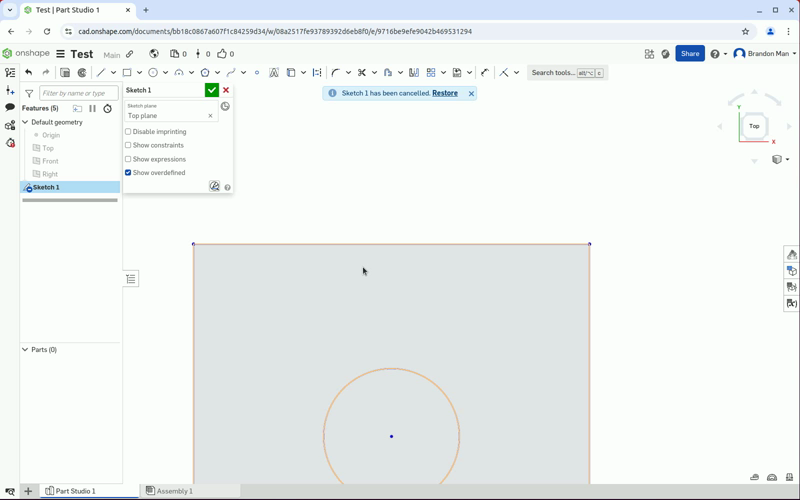
click(363, 266)
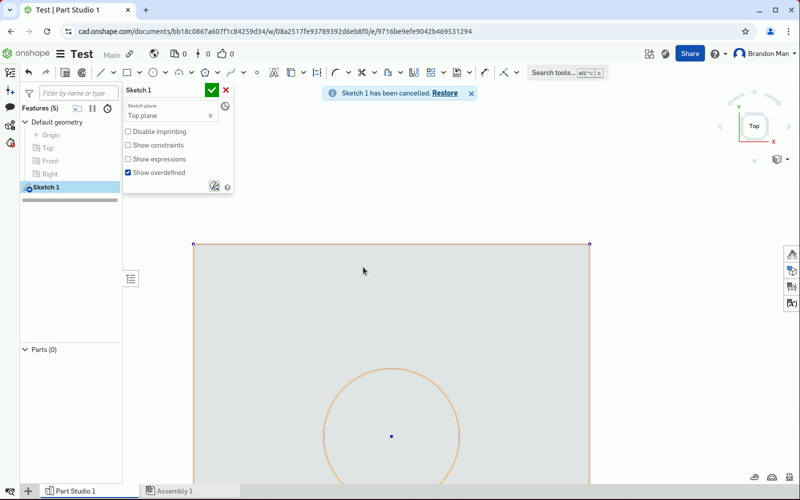
scroll(-6)
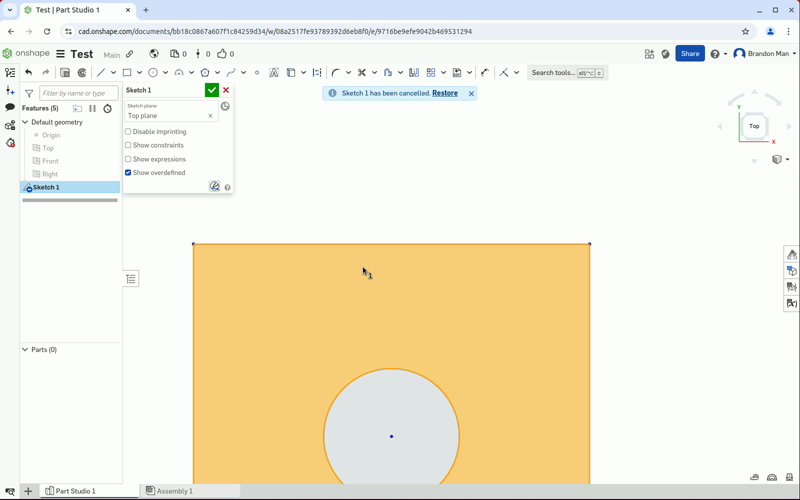
scroll(-6)
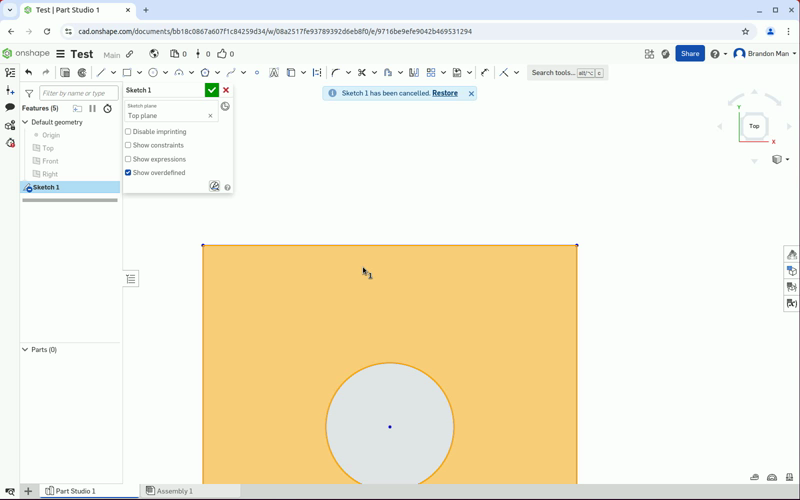
scroll(-6)
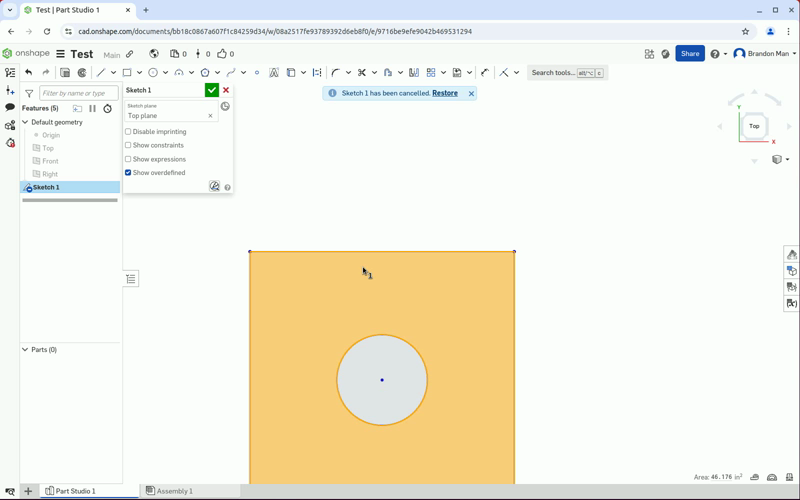
scroll(-6)
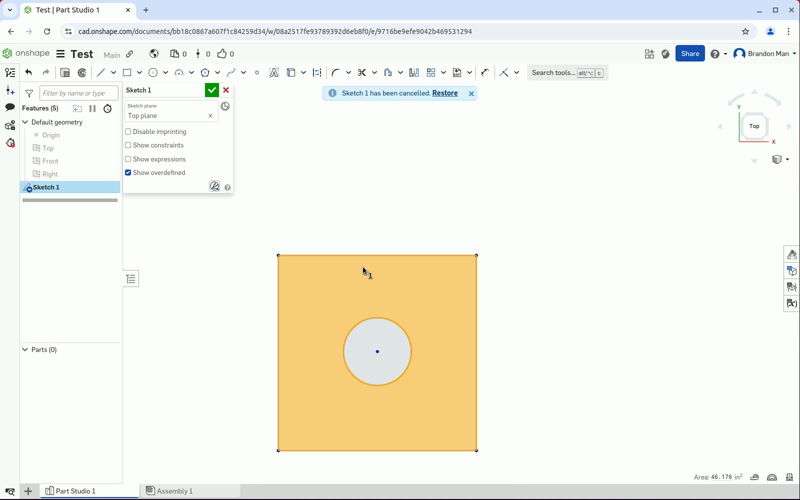
scroll(-6)
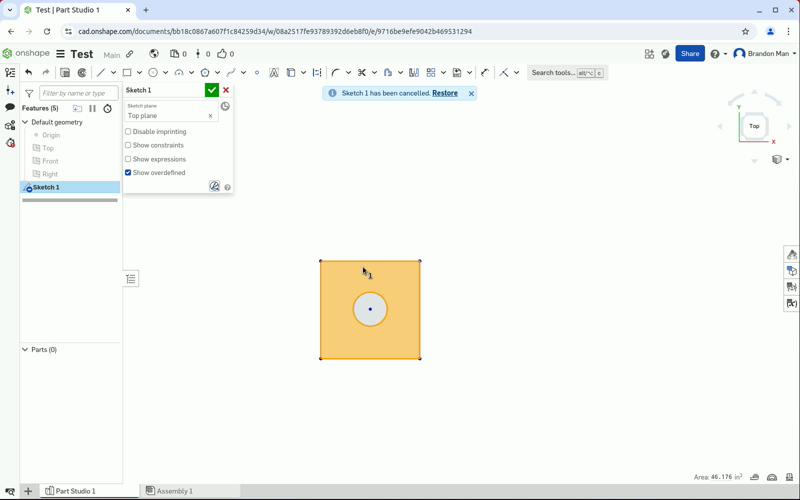
scroll(-6)
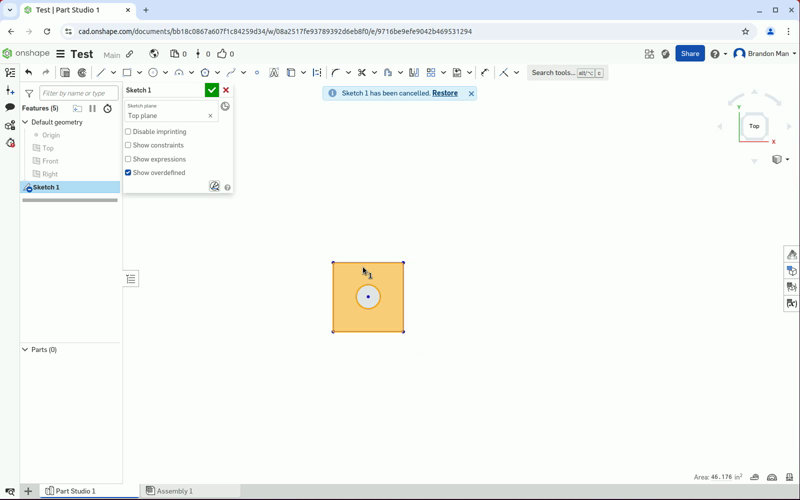
scroll(-6)
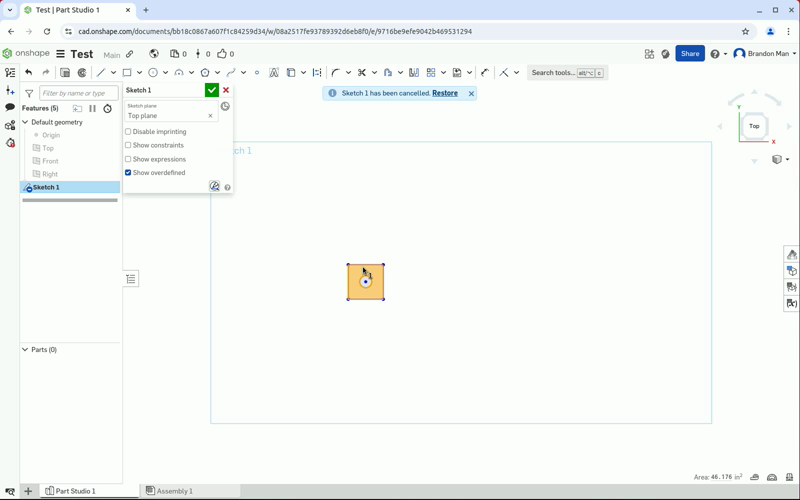
mouse_move(73, 352)
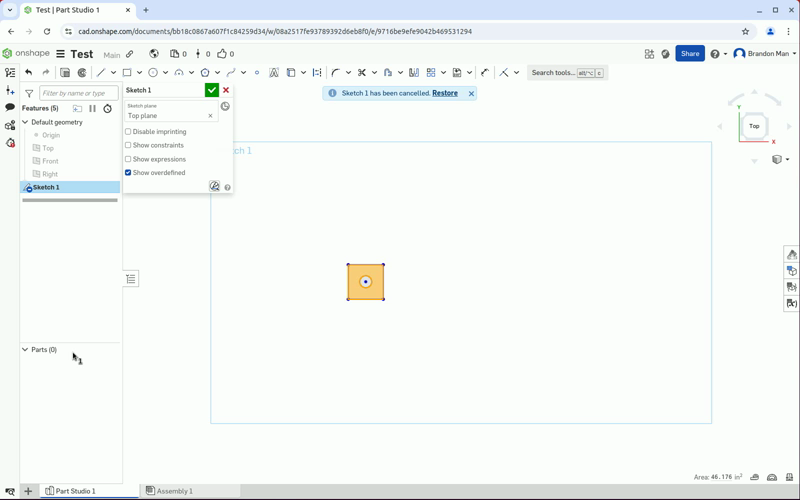
key(shift+y)
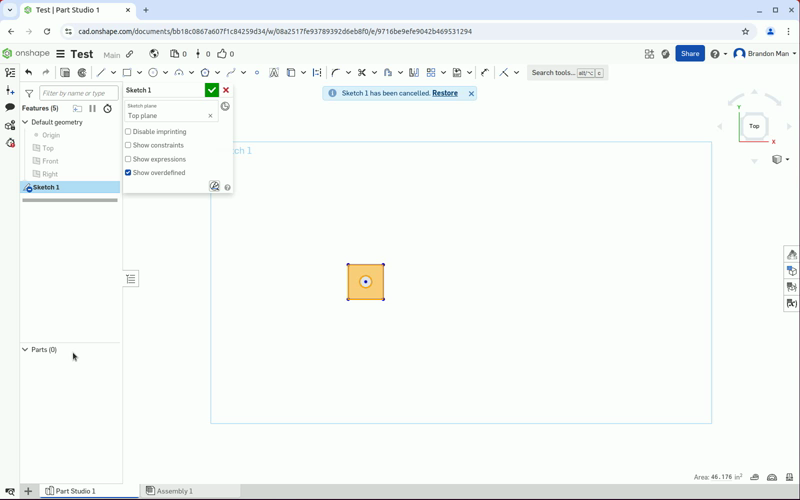
key(shift+e)
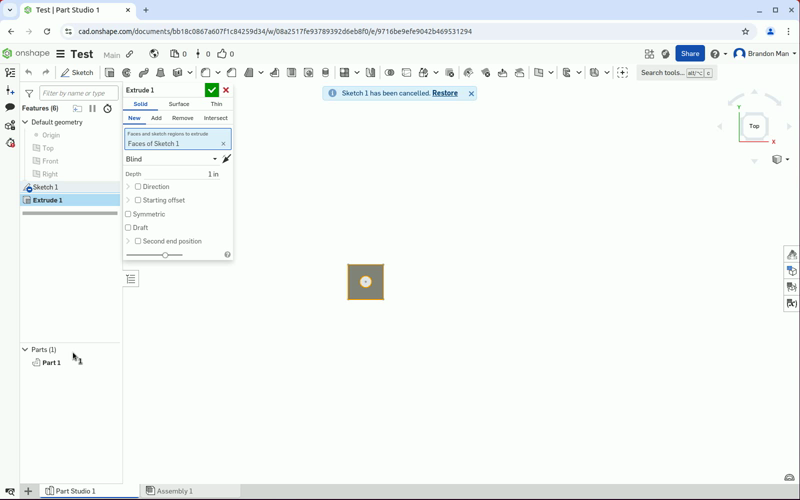
mouse_move(143, 106)
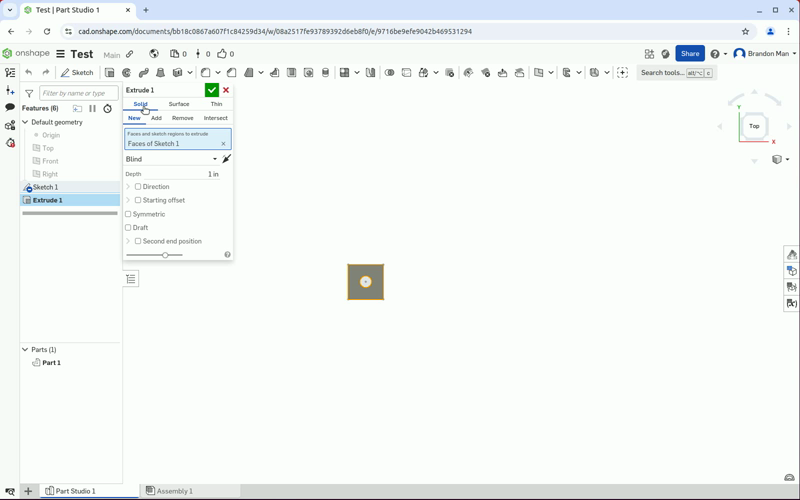
click(143, 106)
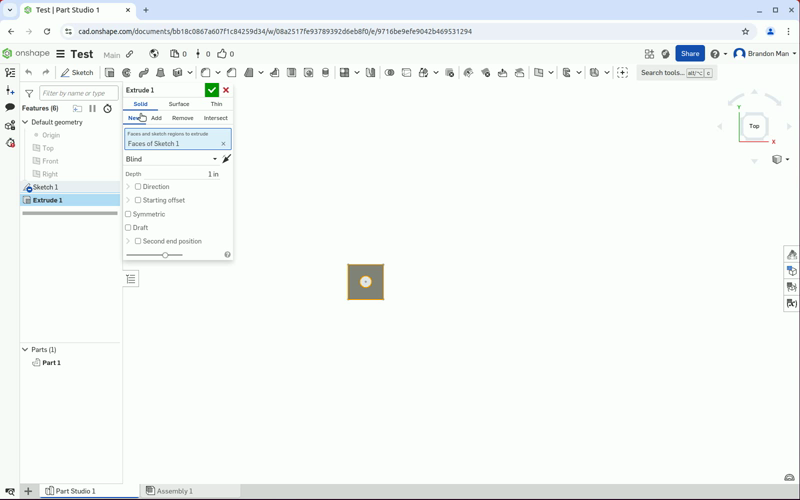
mouse_move(137, 120)
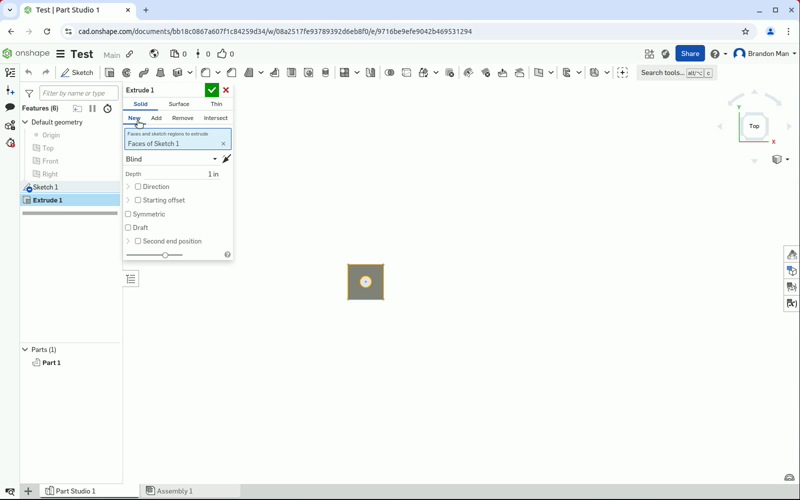
click(137, 120)
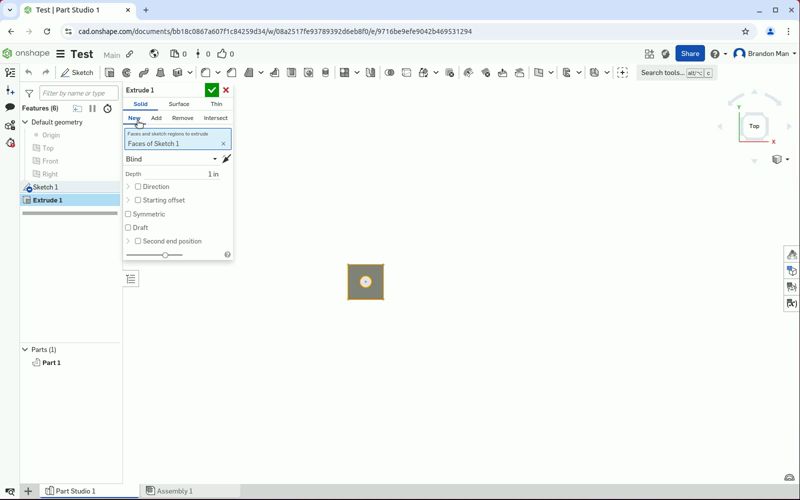
key(tab, 4)
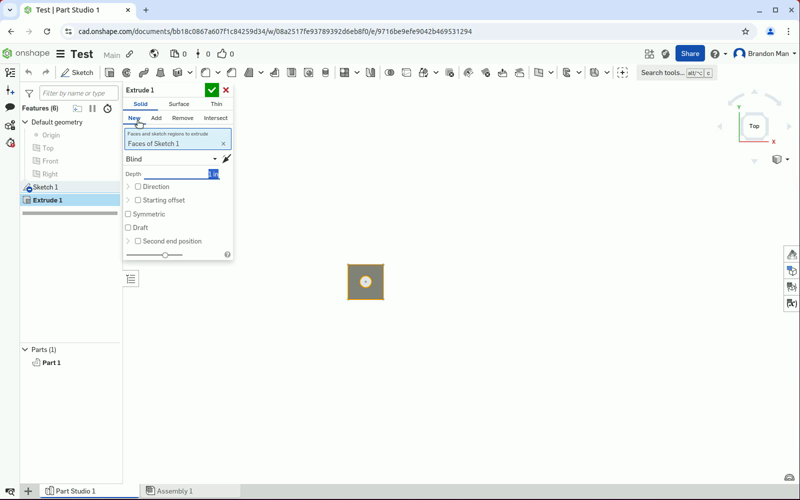
text(4.574)
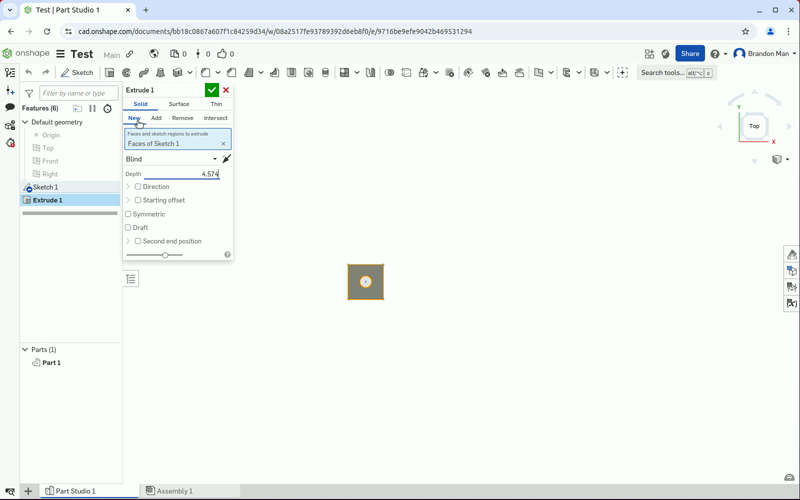
key(enter)
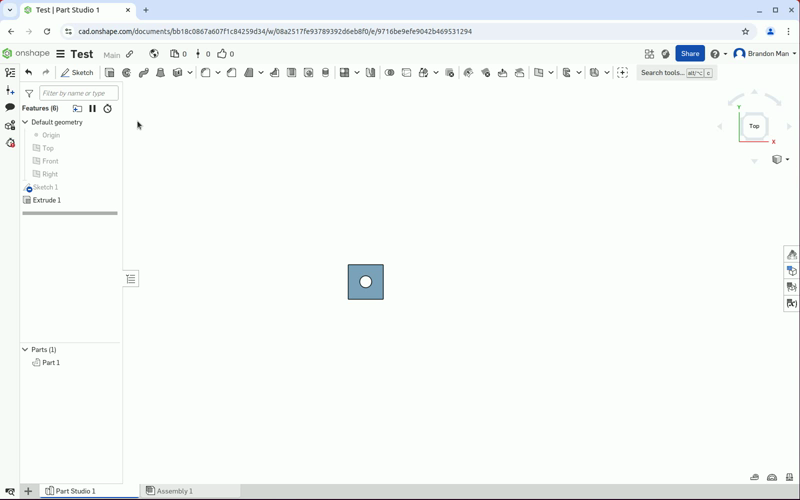
key(shift+h)
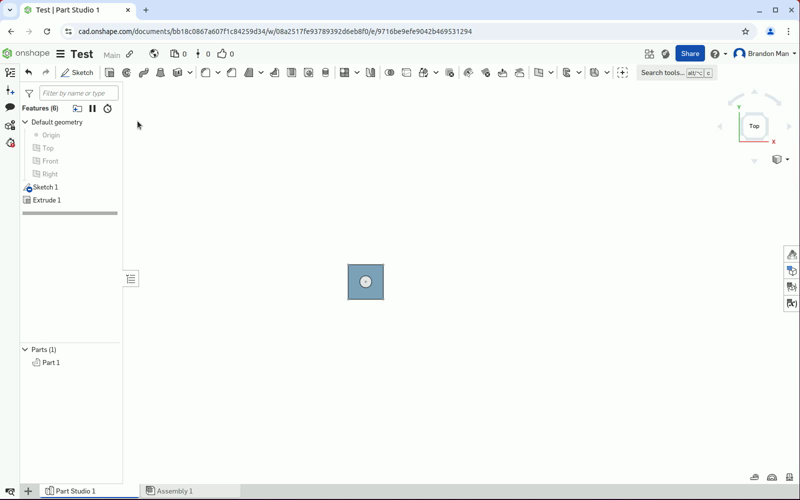
key(shift+h)
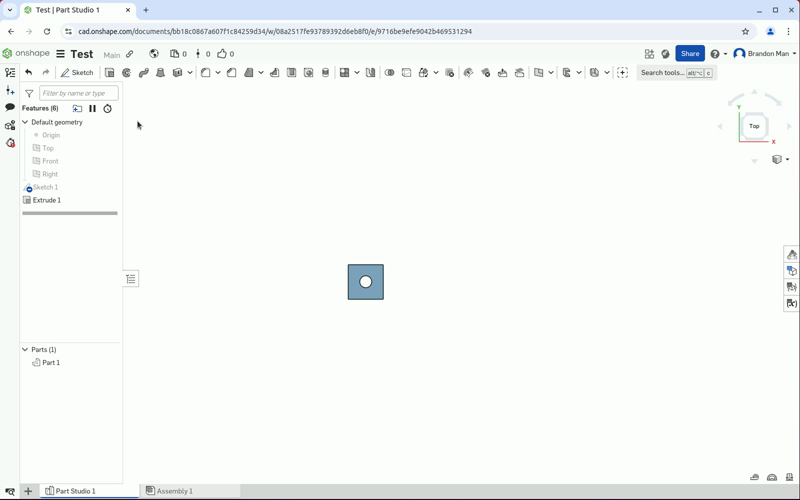
mouse_move(73, 189)
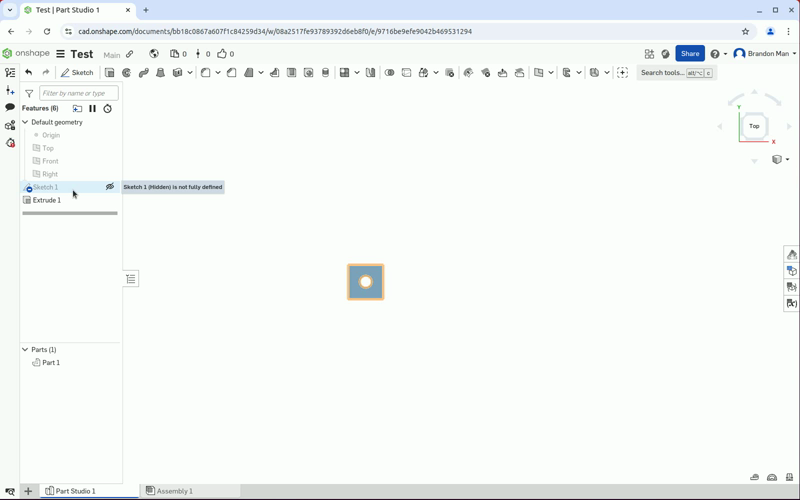
click(73, 189)
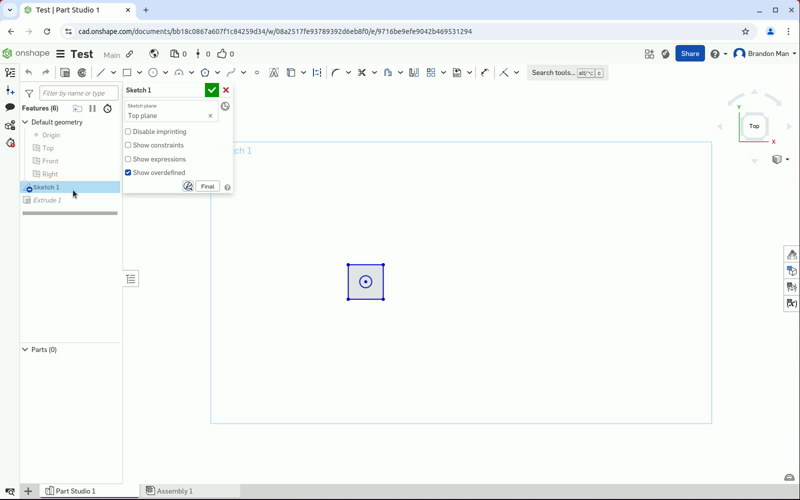
mouse_move(229, 92)
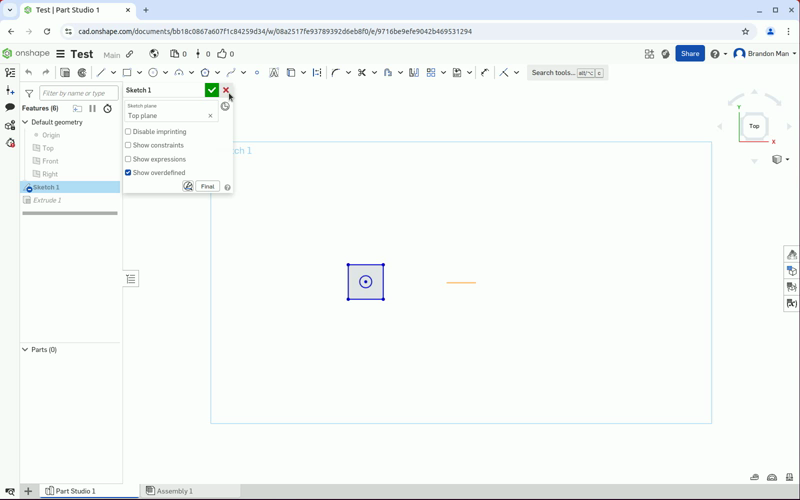
click(229, 92)
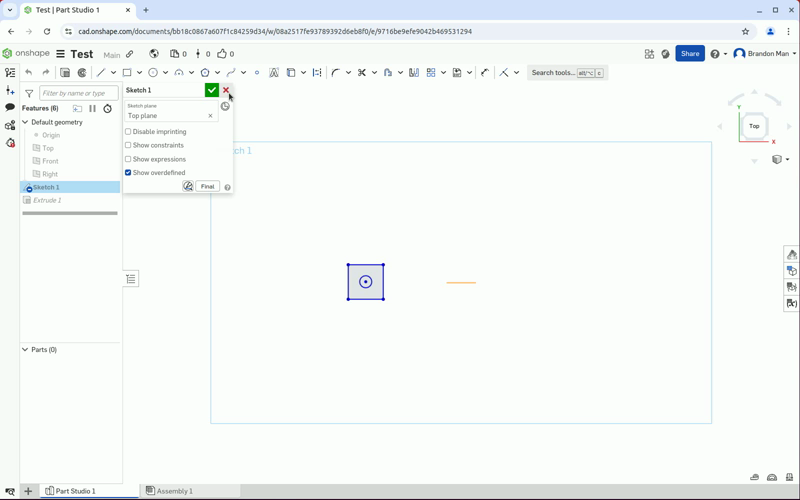
key(shift+s)
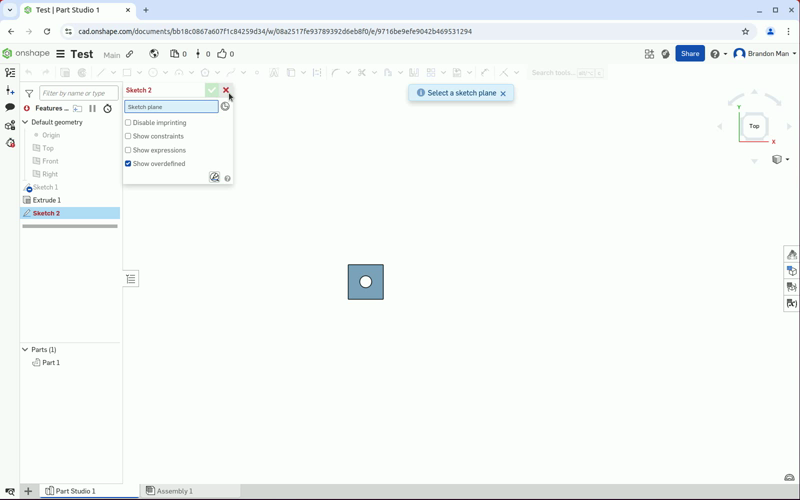
mouse_move(73, 150)
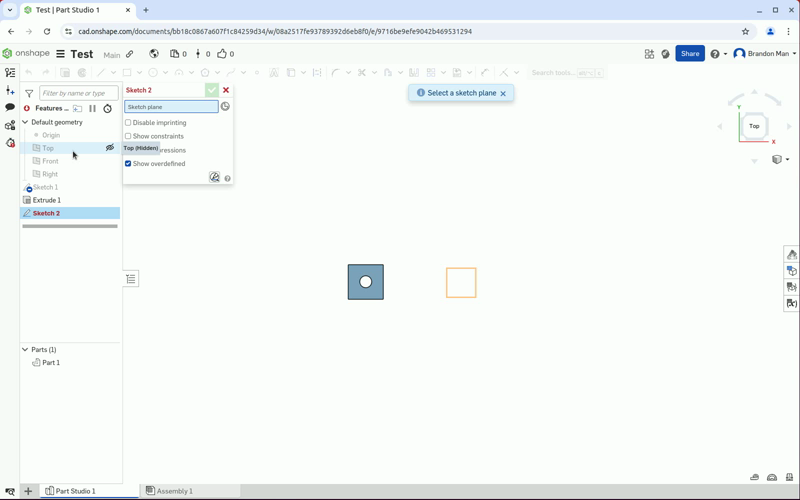
click(73, 150)
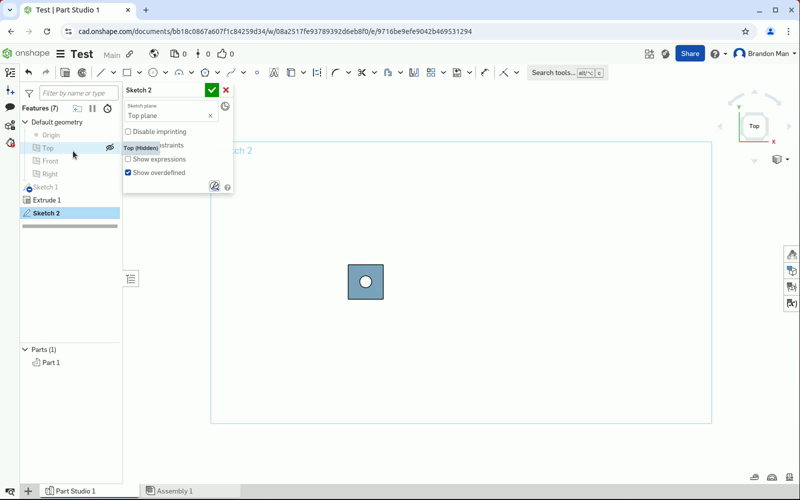
mouse_move(73, 352)
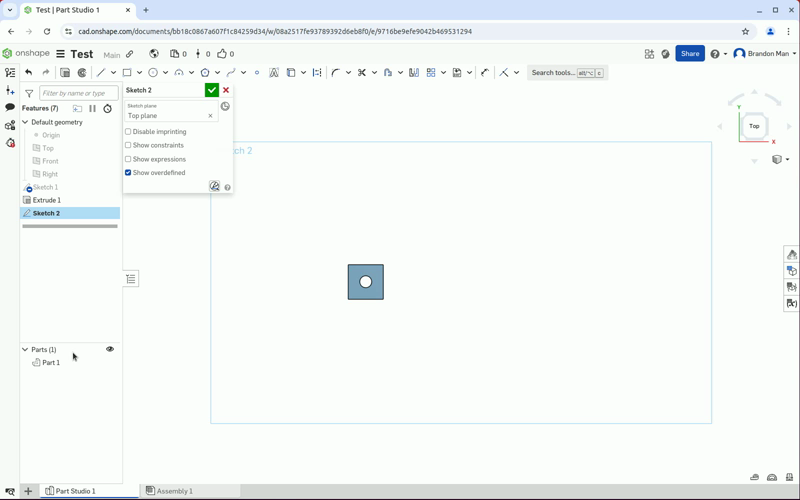
key(y)
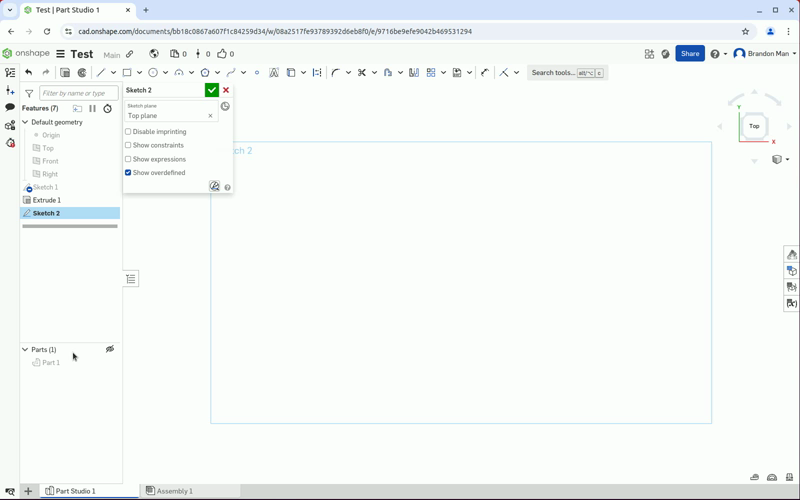
key(l)
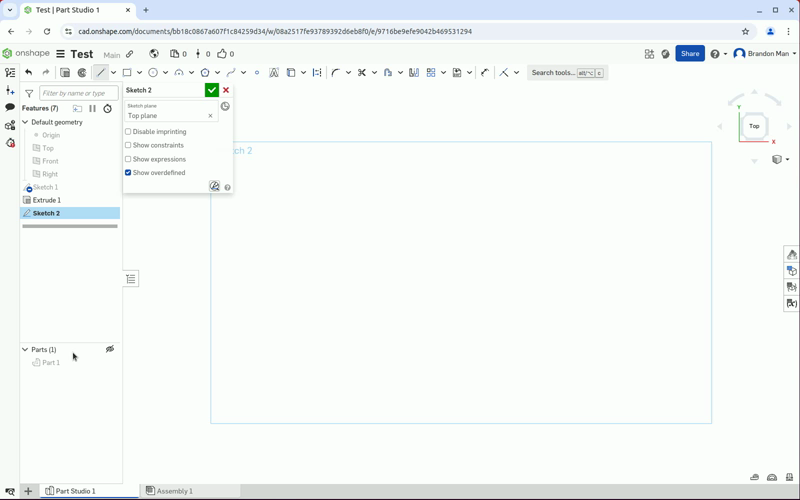
key_down(shift)
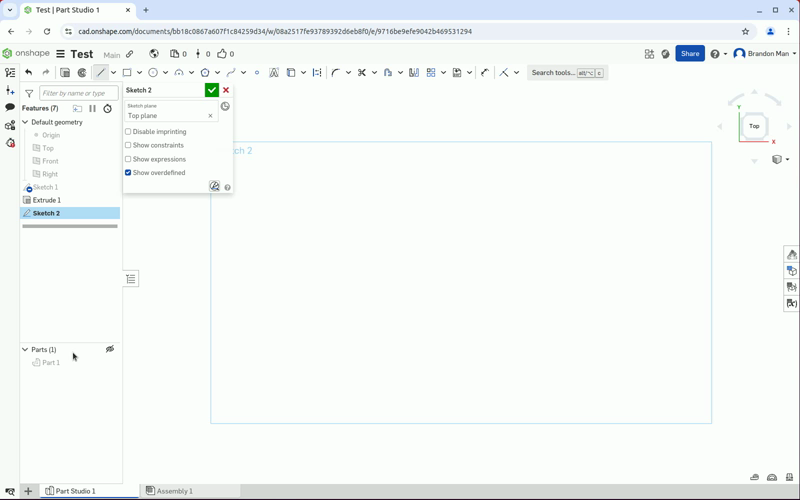
mouse_move(539, 299)
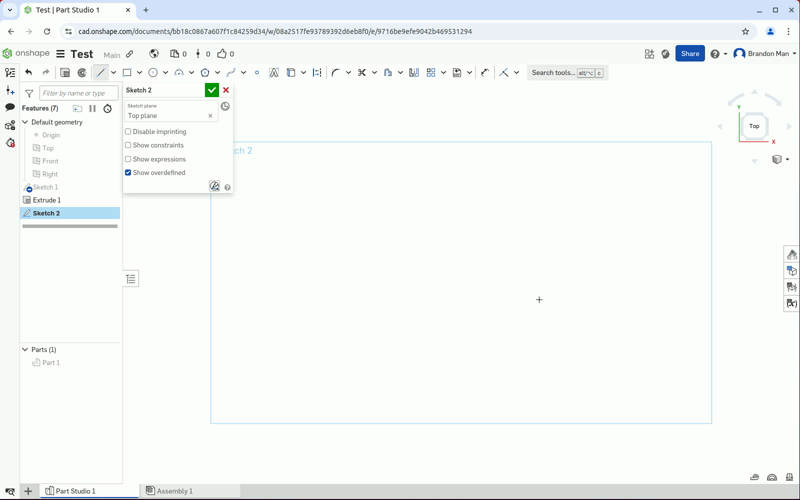
click(539, 299)
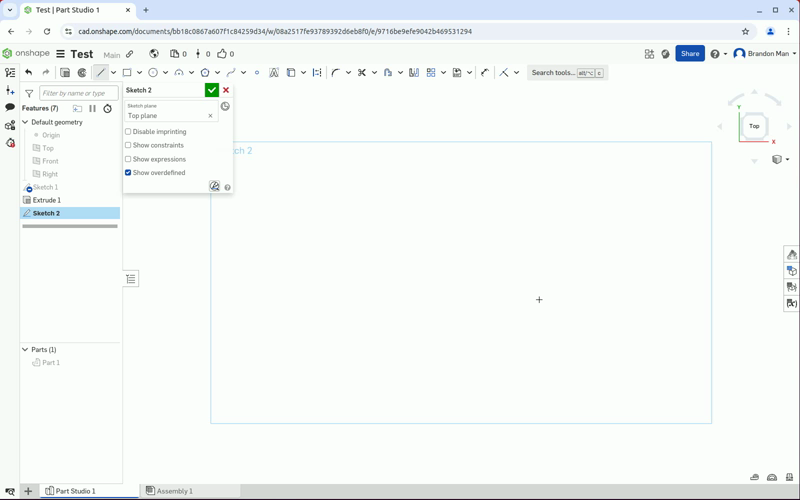
key_up(shift)
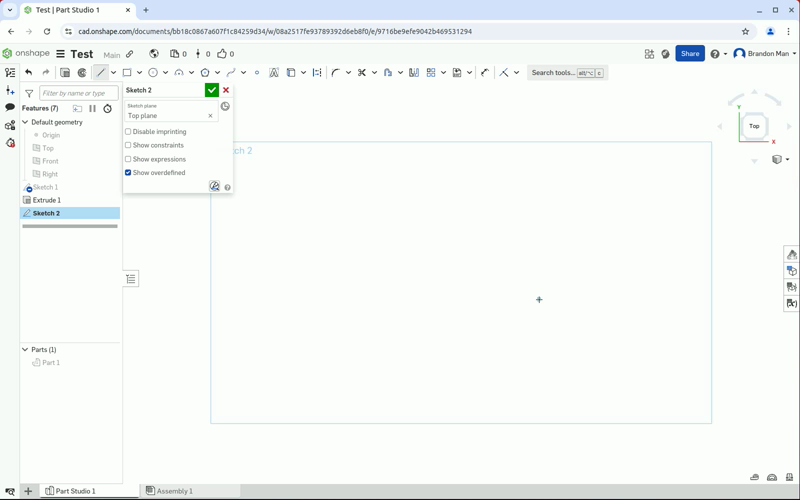
key_down(shift)
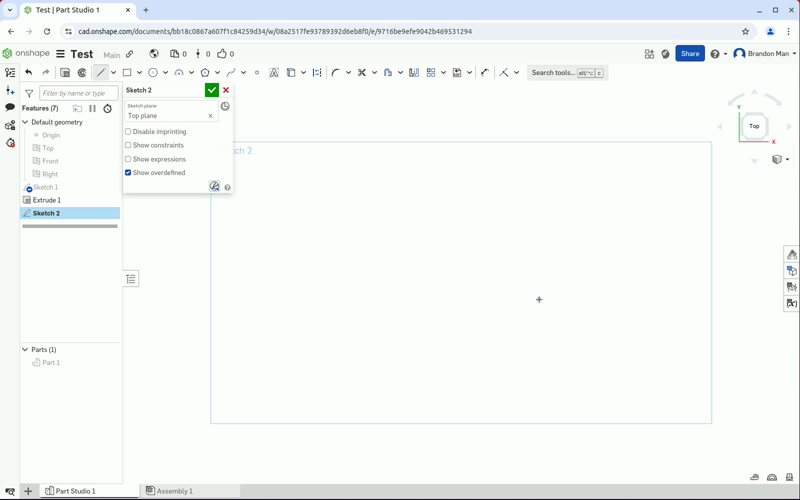
mouse_move(569, 299)
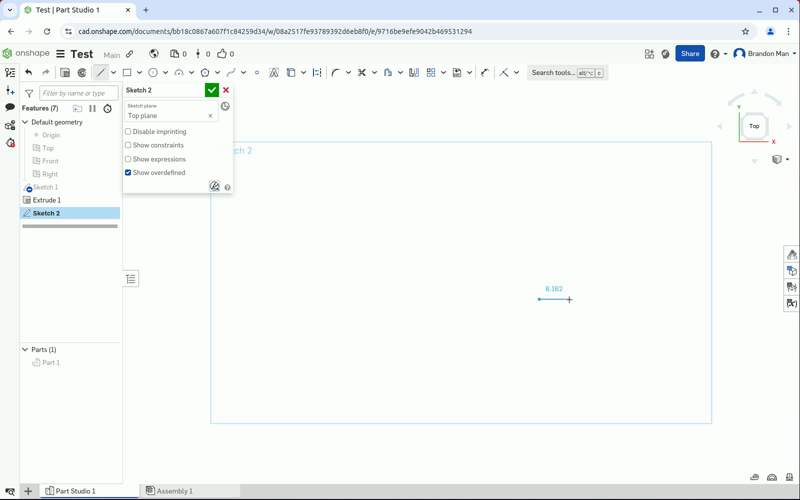
mouse_move(573, 299)
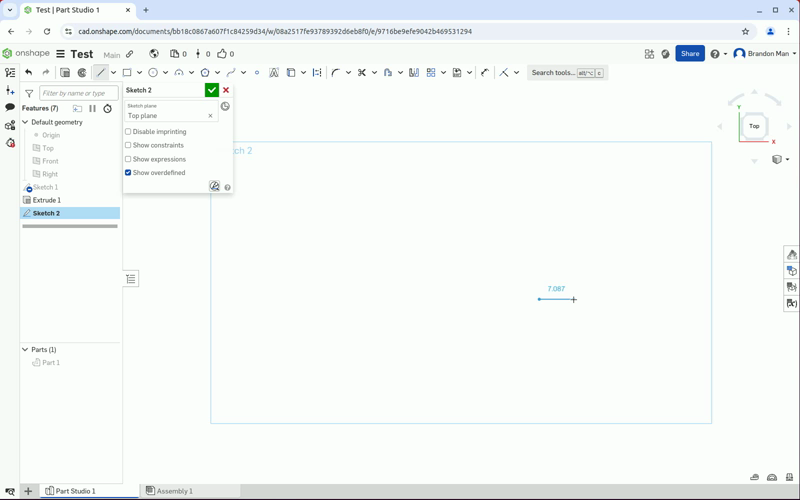
click(573, 299)
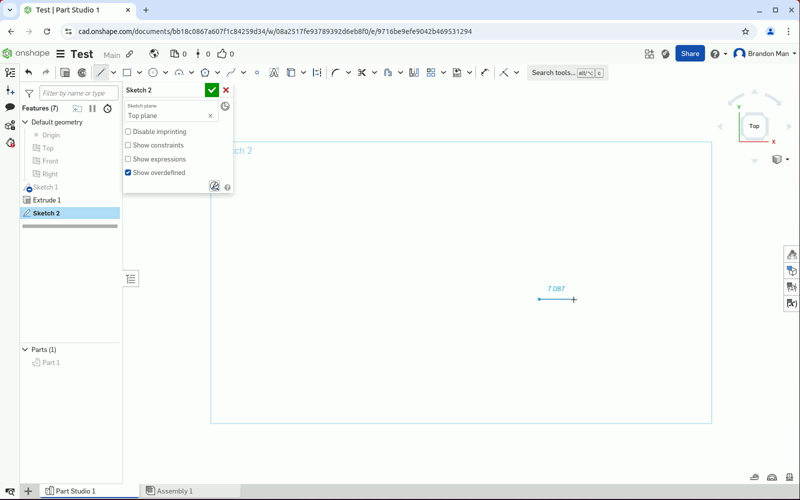
key_up(shift)
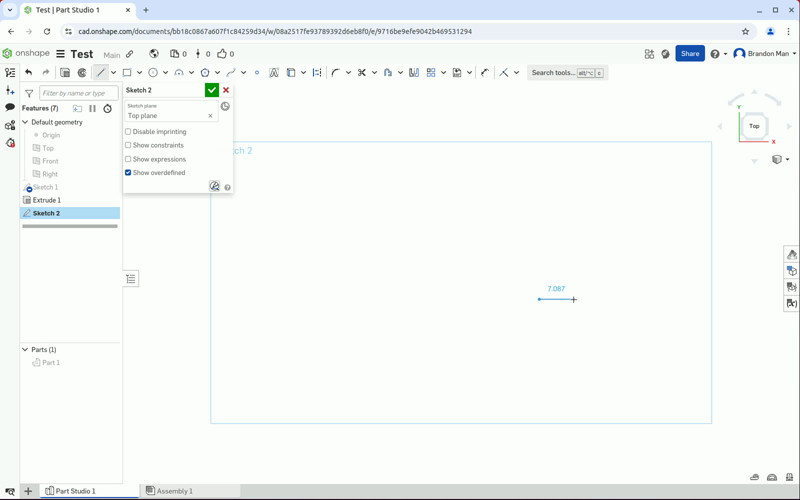
key_down(shift)
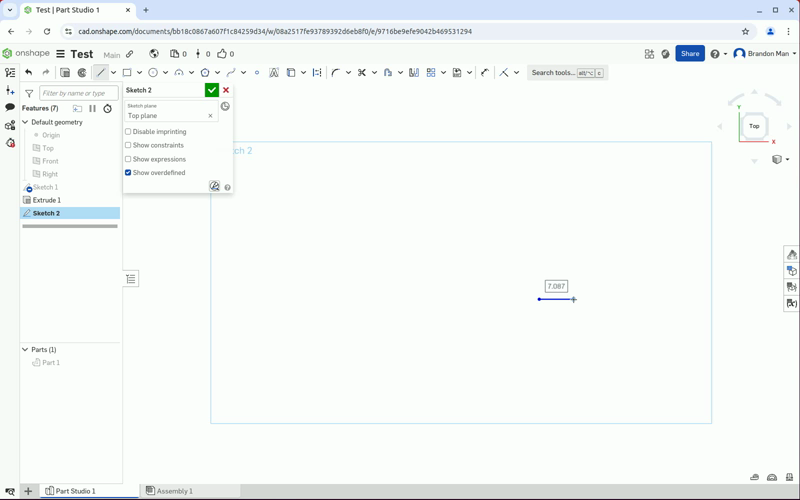
mouse_move(589, 299)
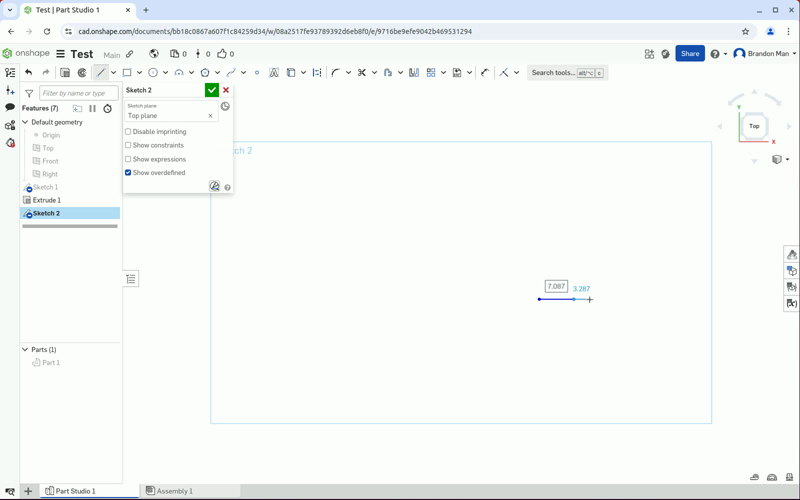
mouse_move(573, 264)
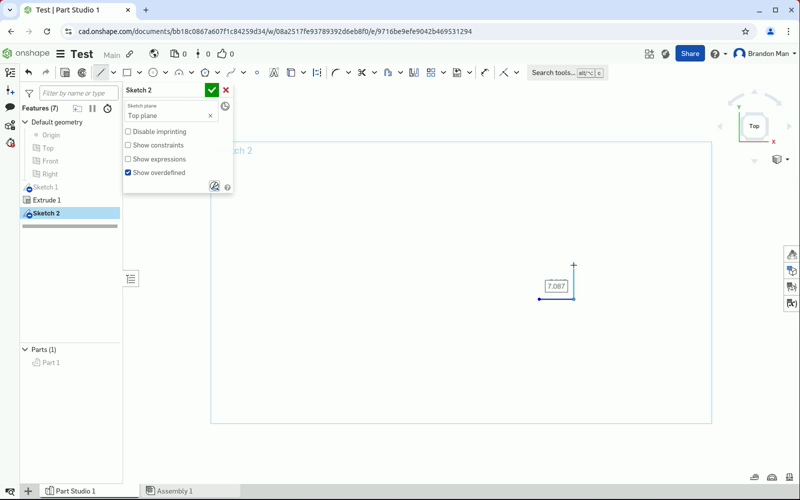
click(573, 264)
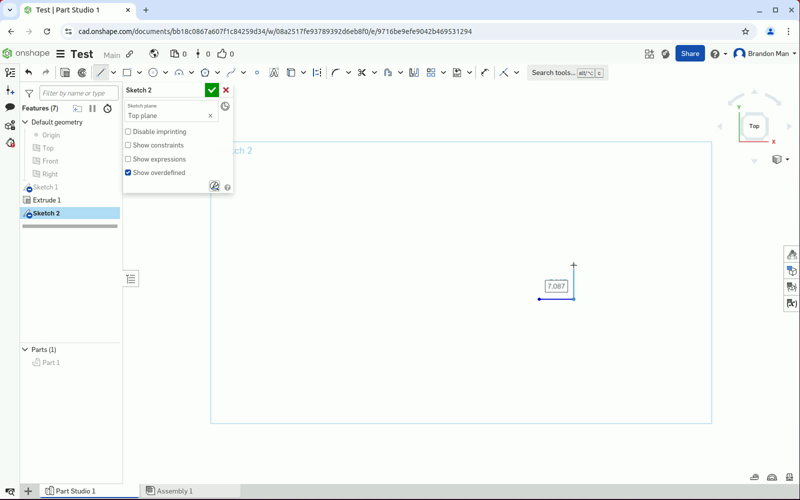
key_up(shift)
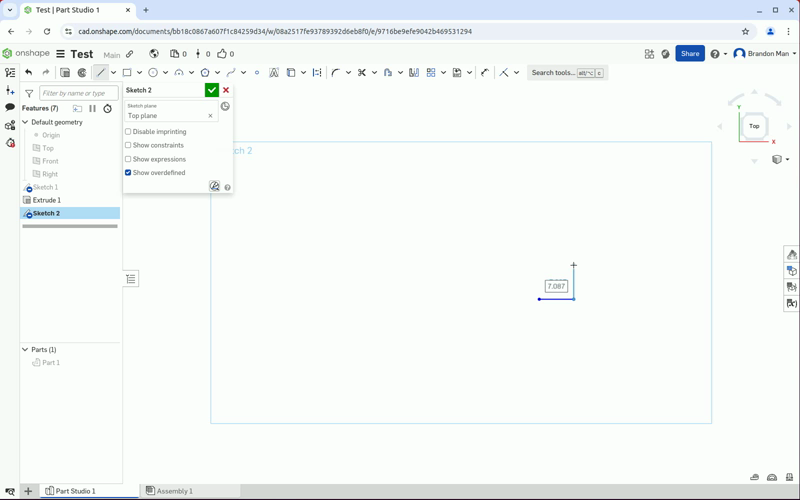
key_down(shift)
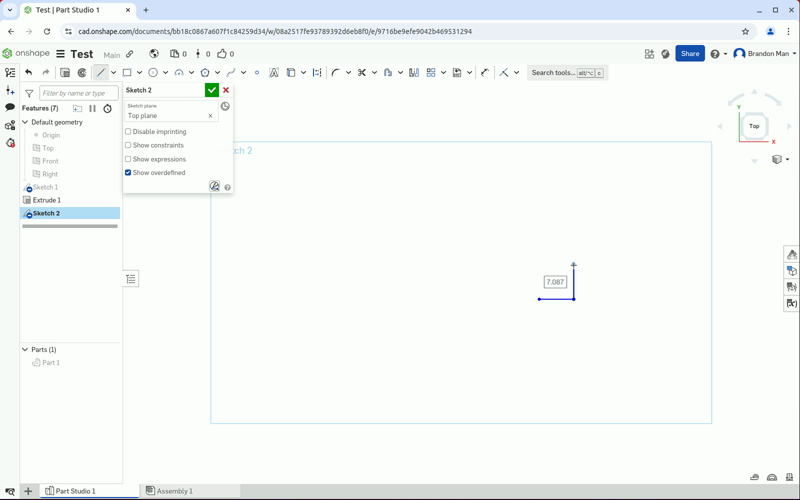
mouse_move(589, 264)
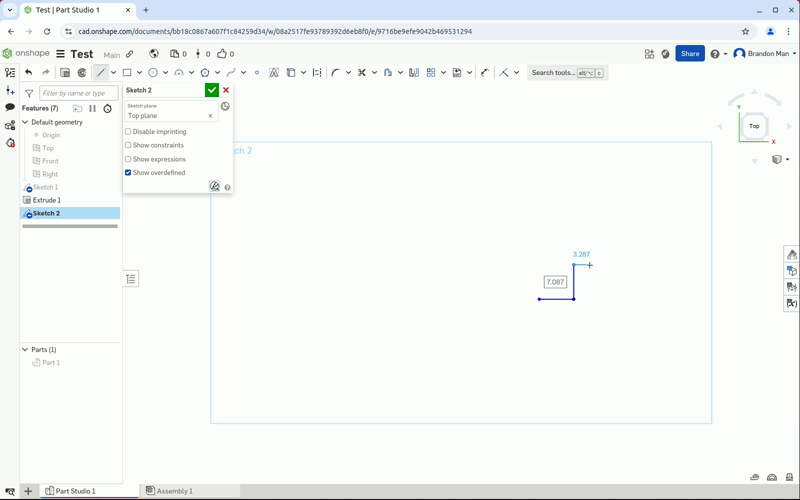
mouse_move(539, 264)
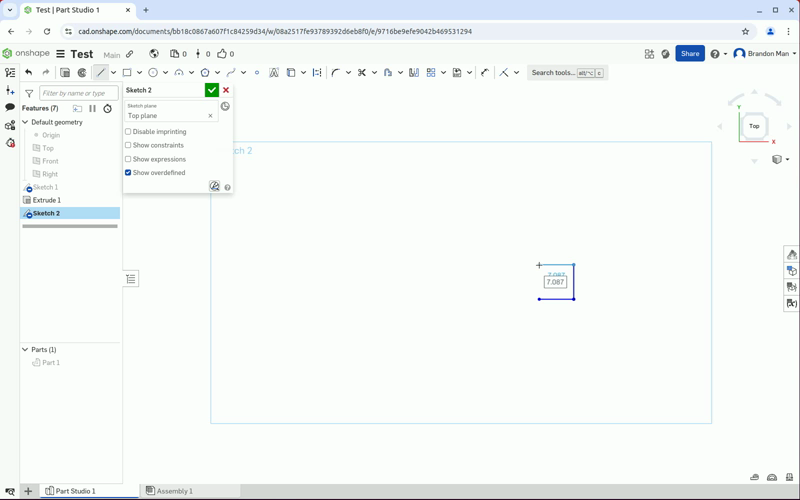
click(539, 264)
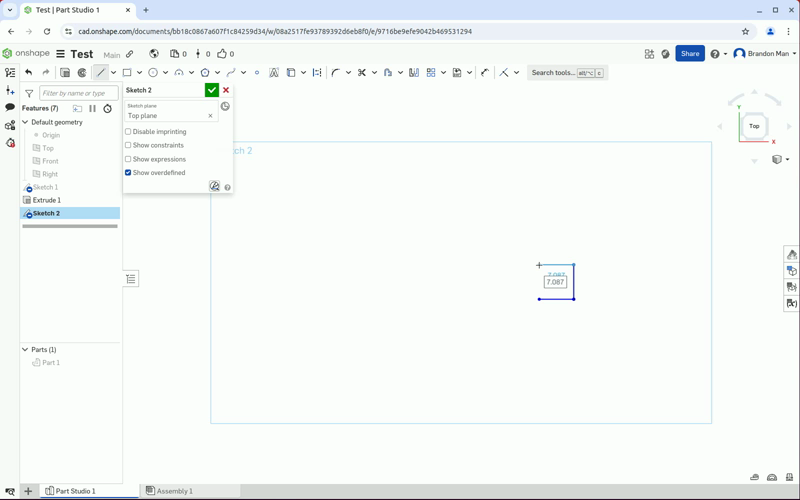
key_up(shift)
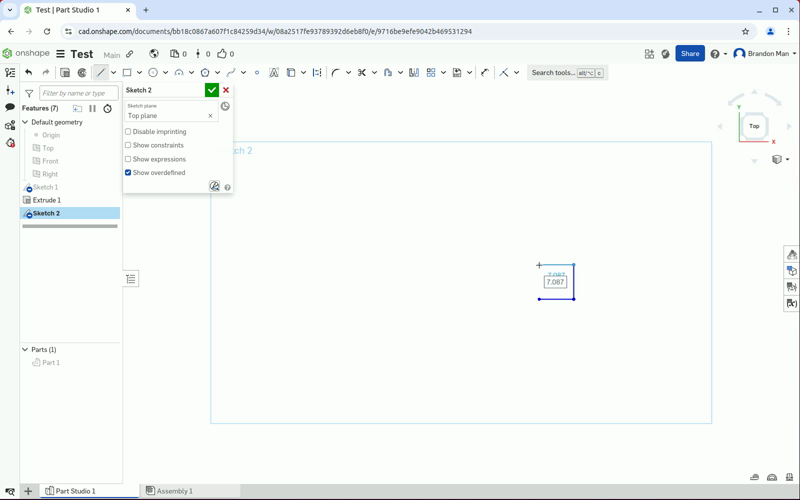
mouse_move(569, 264)
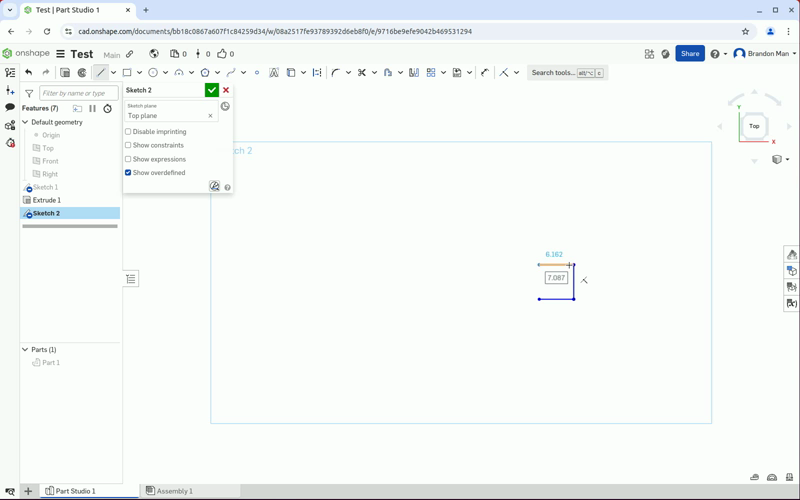
key_down(shift)
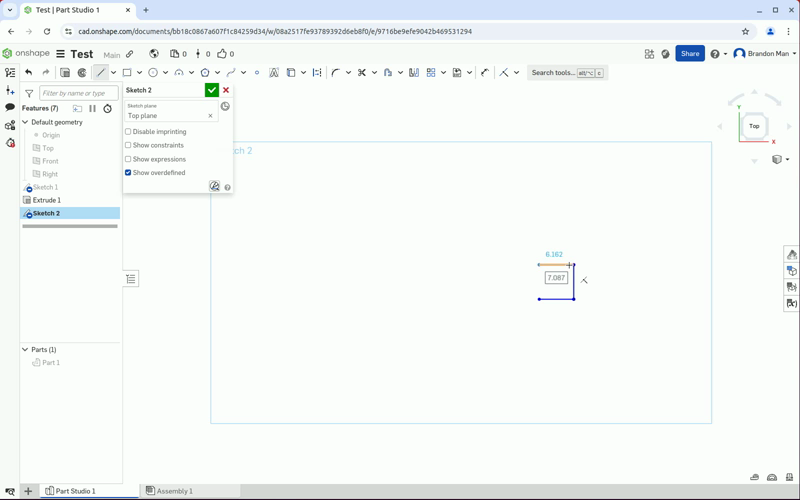
mouse_move(539, 299)
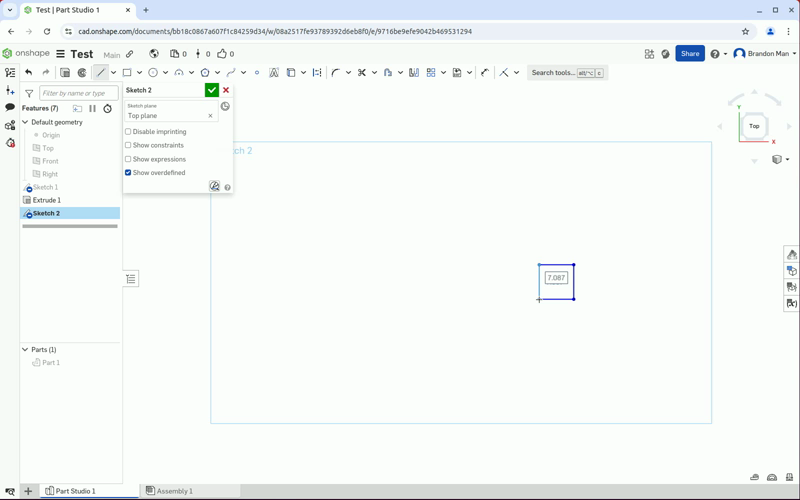
key_up(shift)
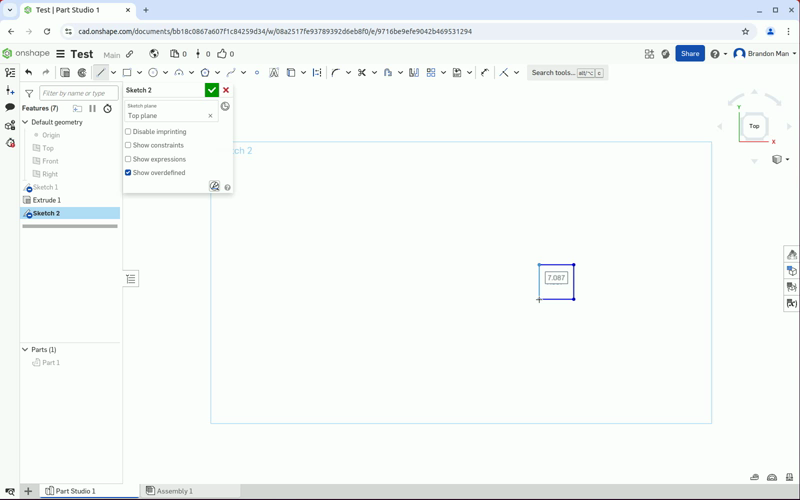
click(539, 299)
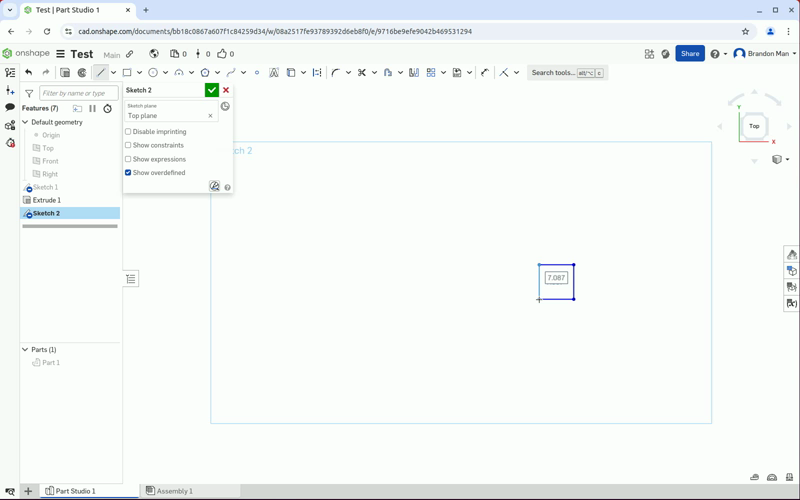
key(esc)
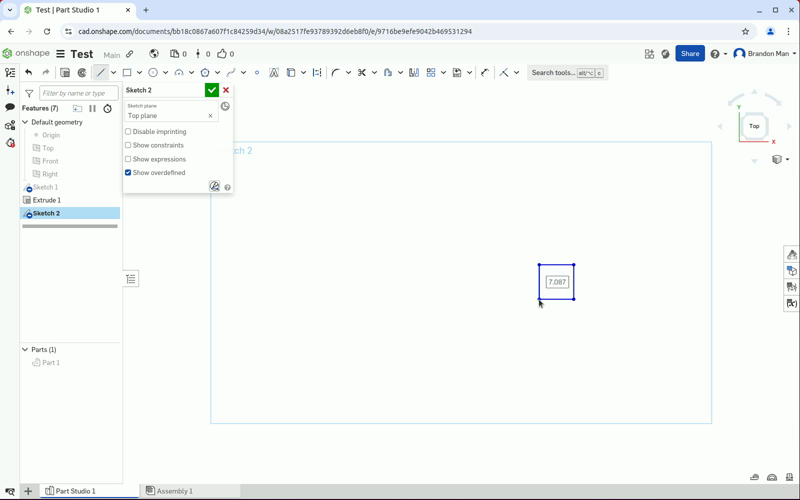
key(c)
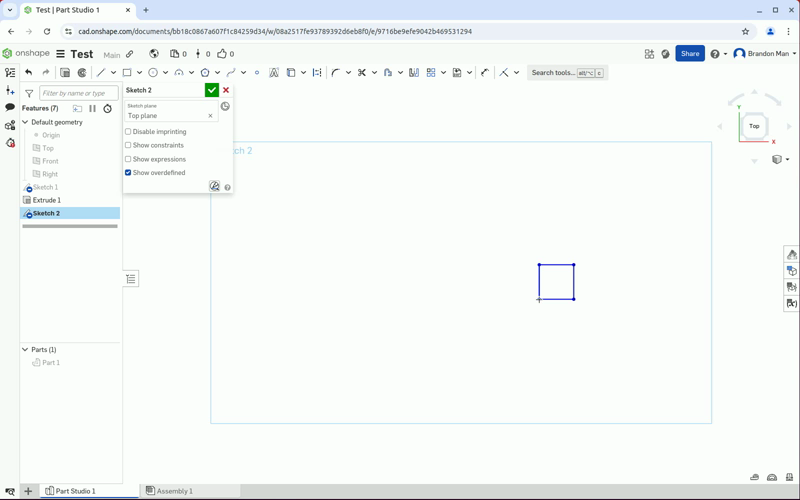
key_down(shift)
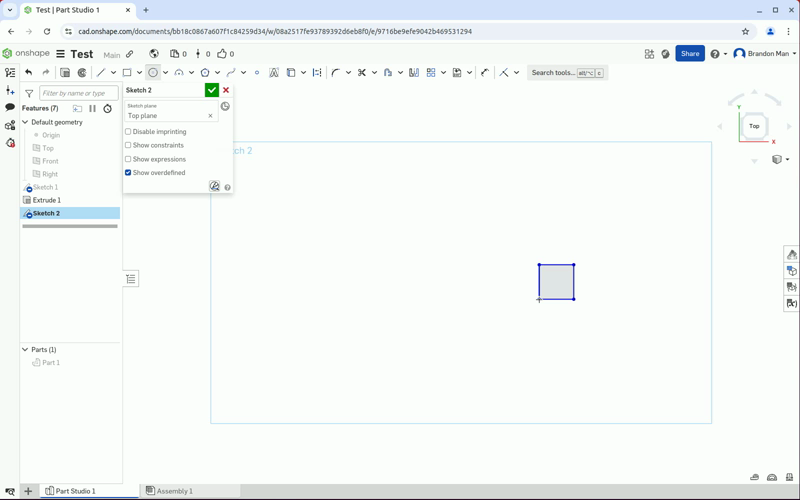
mouse_move(556, 281)
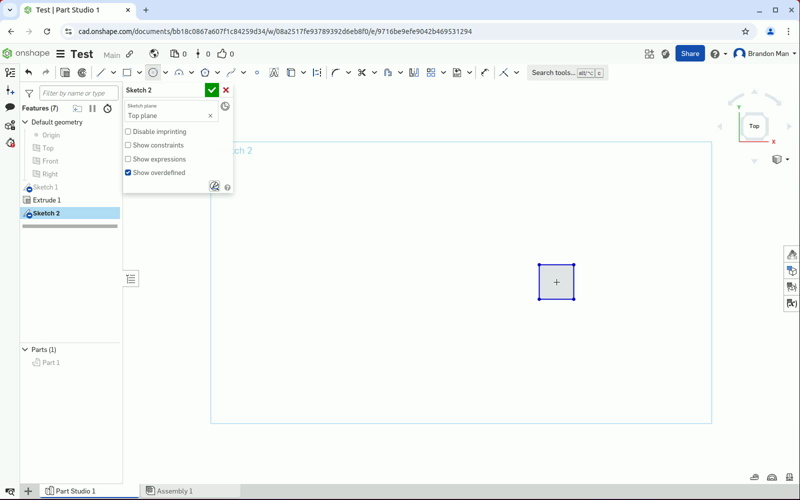
click(556, 281)
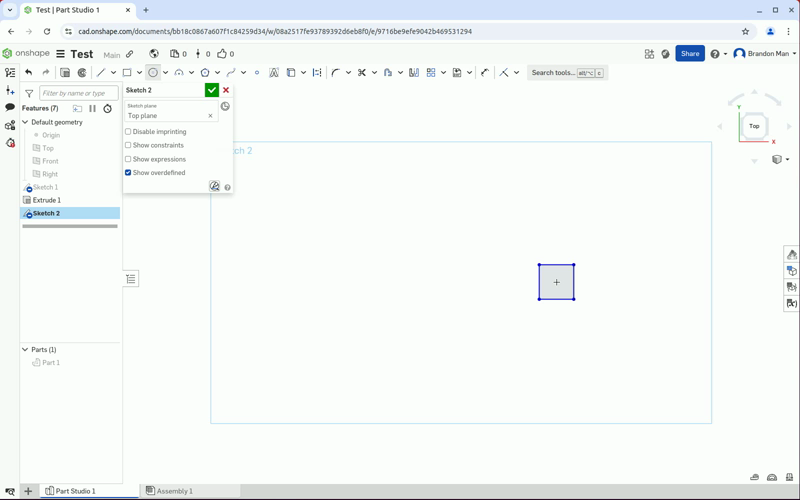
key_up(shift)
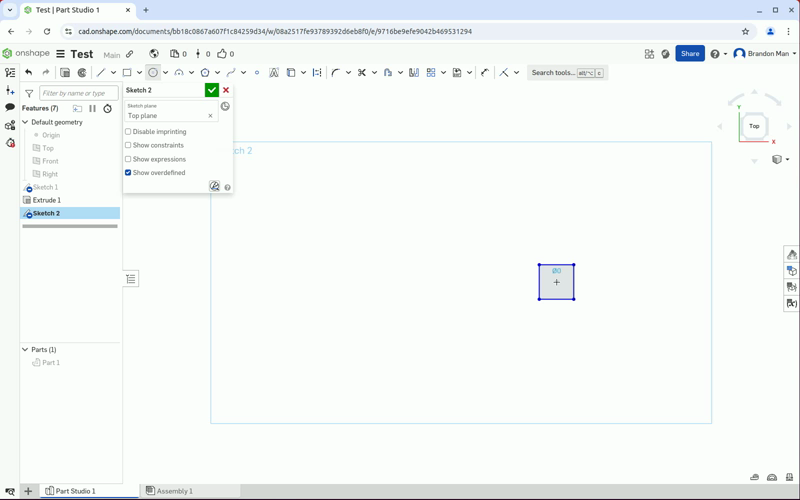
mouse_move(562, 281)
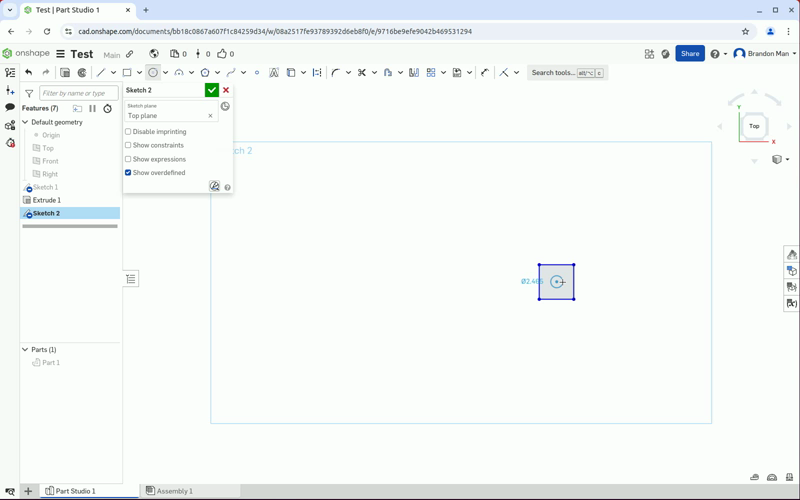
click(562, 281)
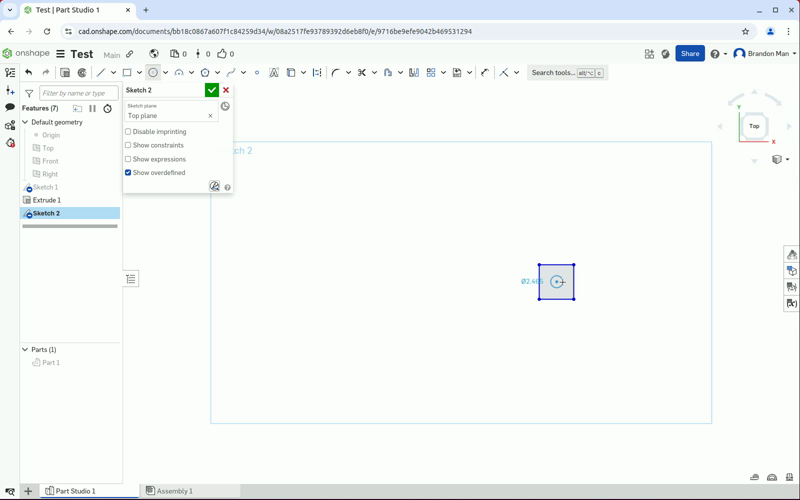
key(esc)
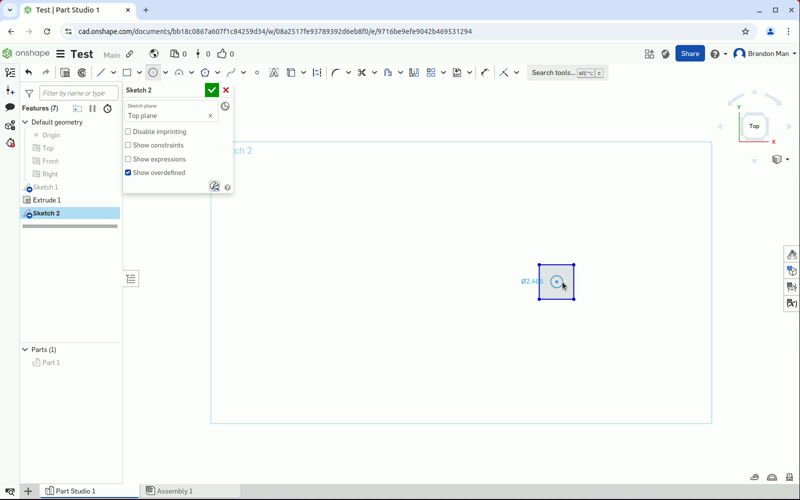
mouse_move(558, 294)
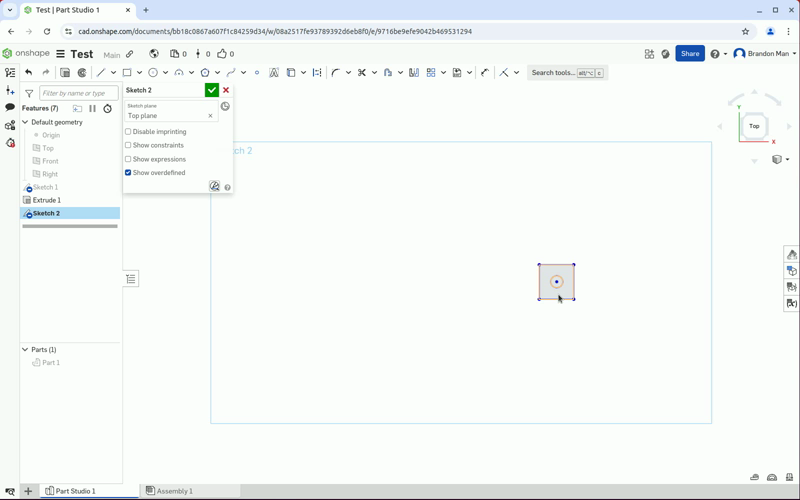
scroll(6)
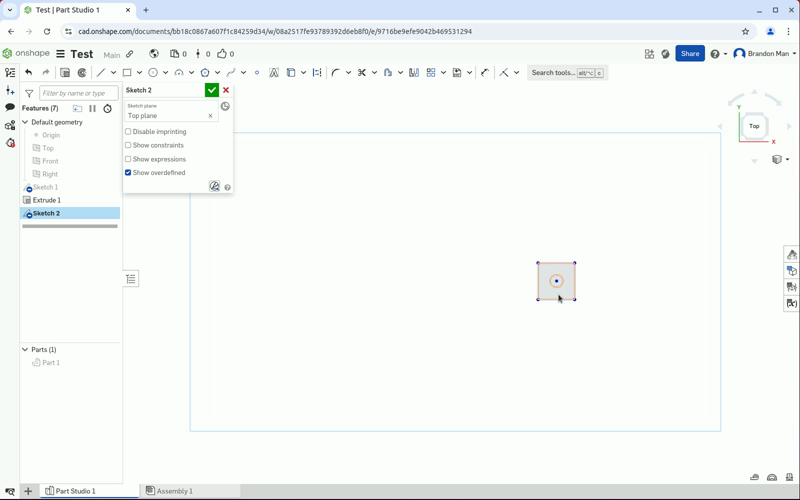
scroll(6)
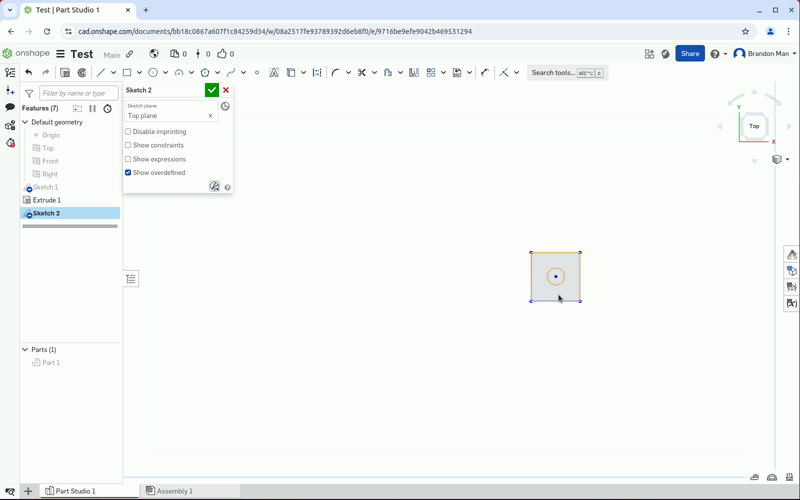
scroll(6)
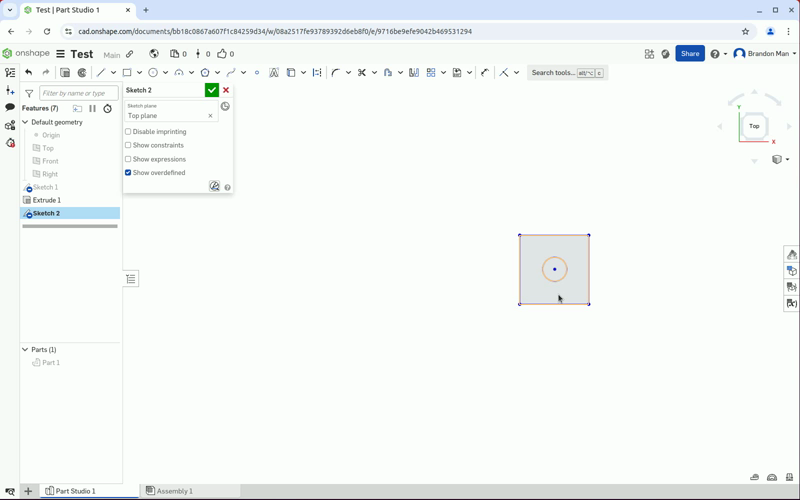
scroll(6)
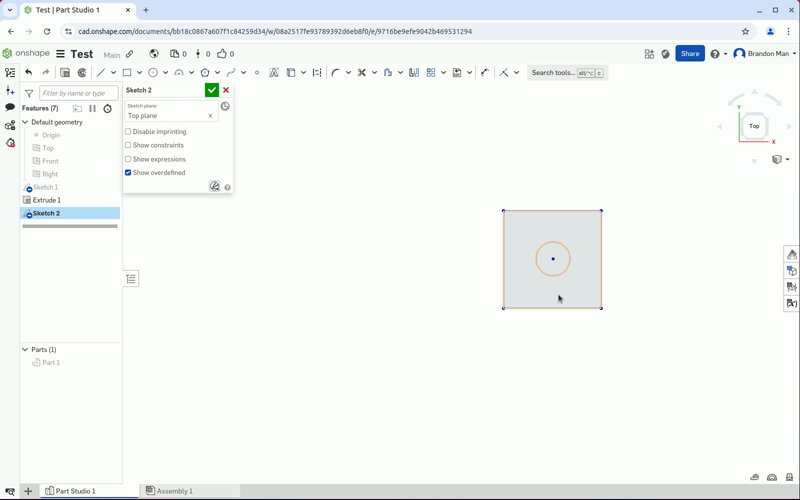
scroll(6)
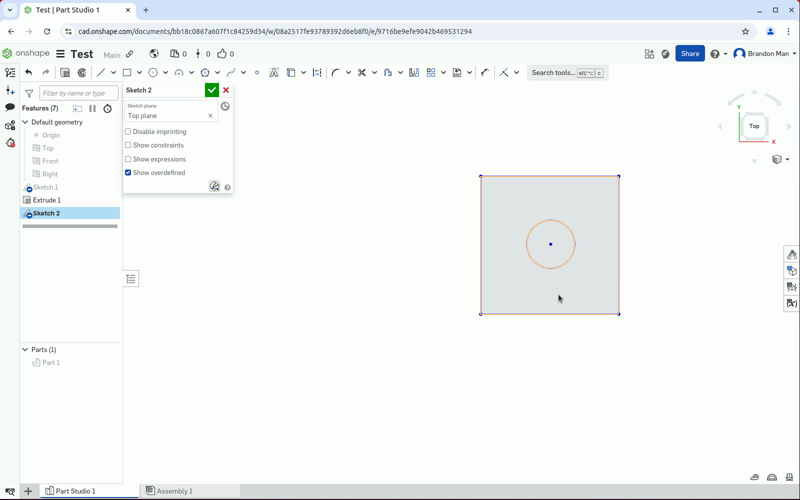
scroll(6)
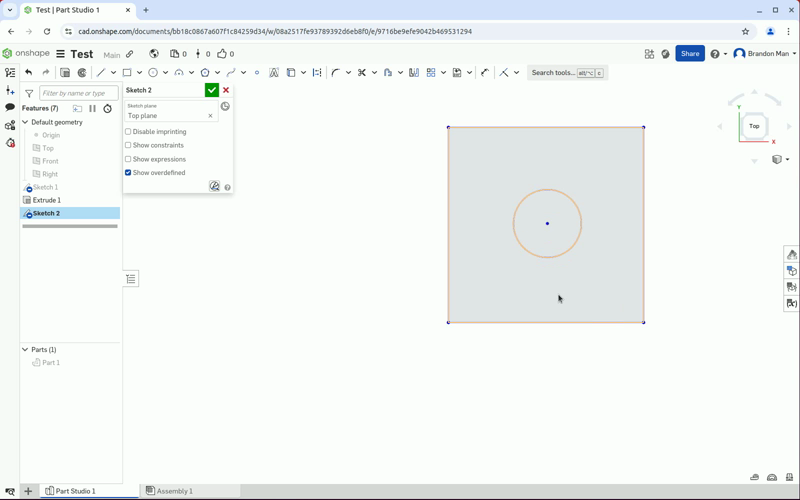
scroll(6)
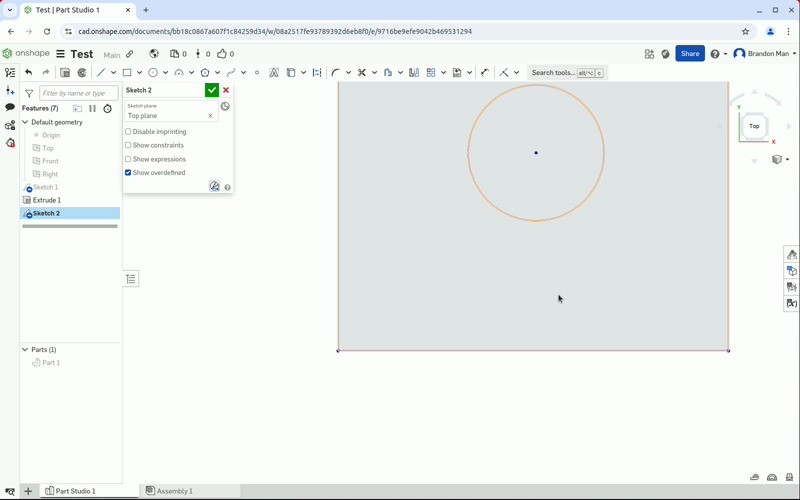
click(558, 294)
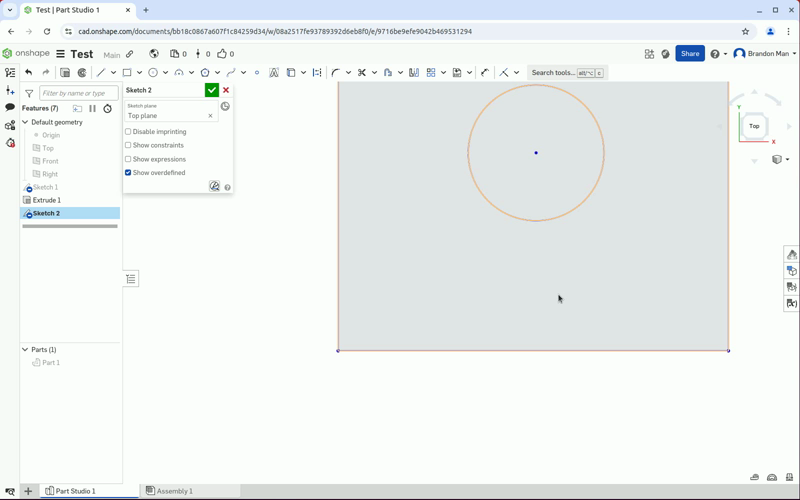
scroll(-6)
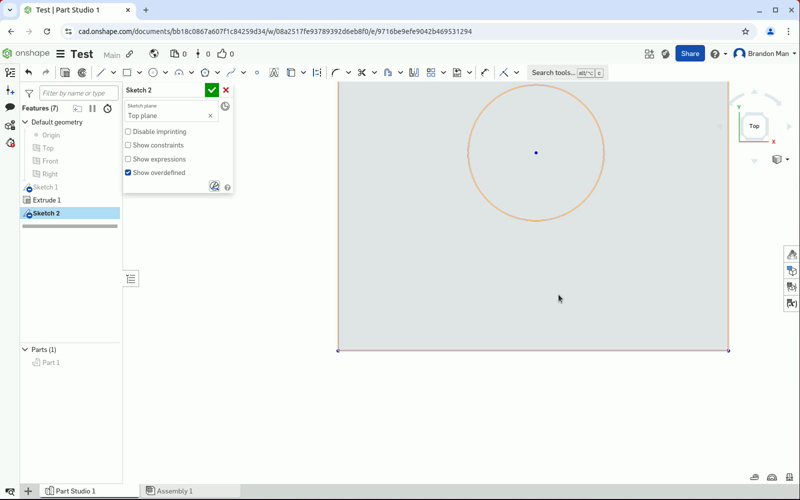
scroll(-6)
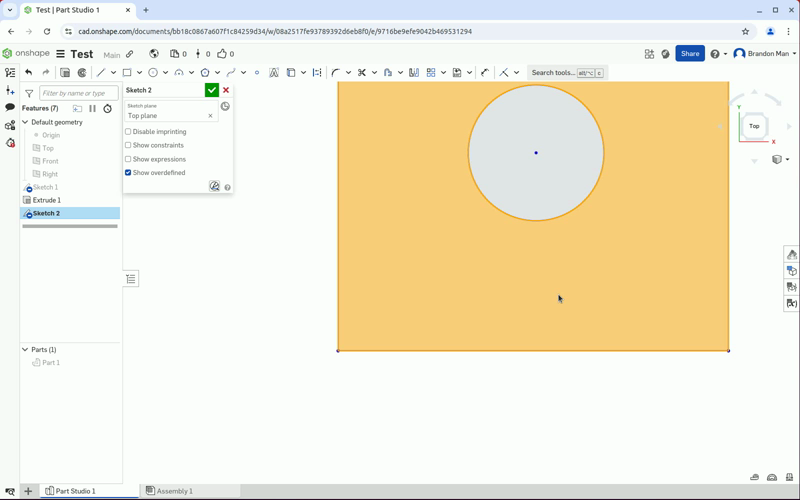
scroll(-6)
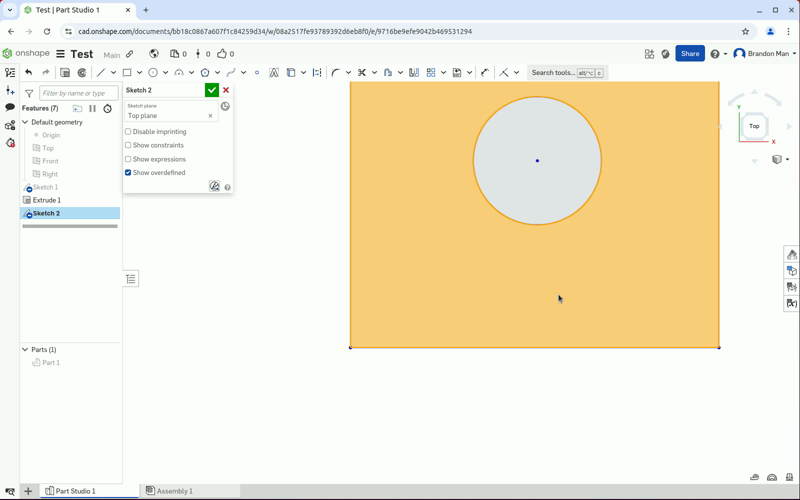
scroll(-6)
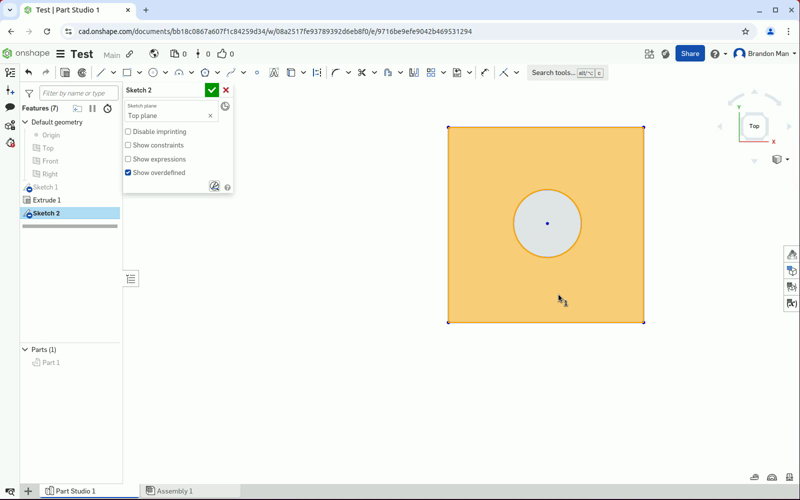
scroll(-6)
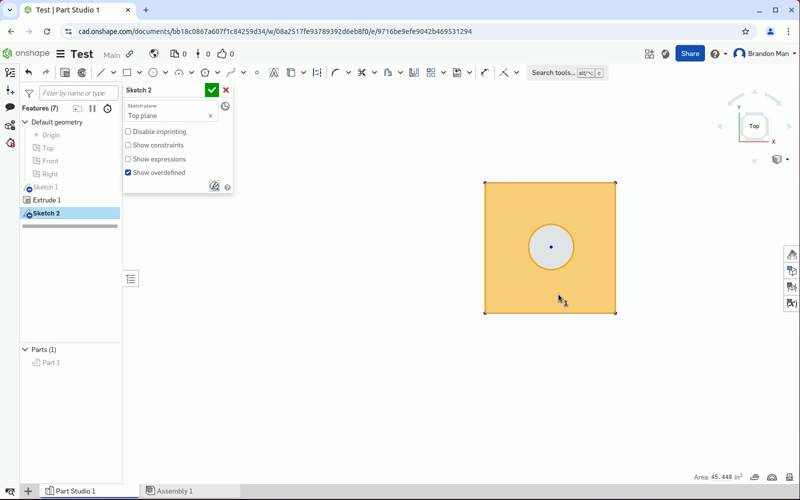
scroll(-6)
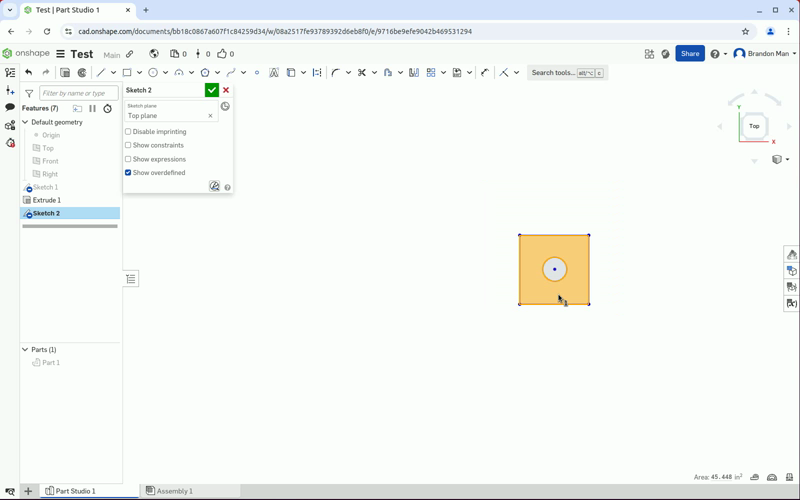
scroll(-6)
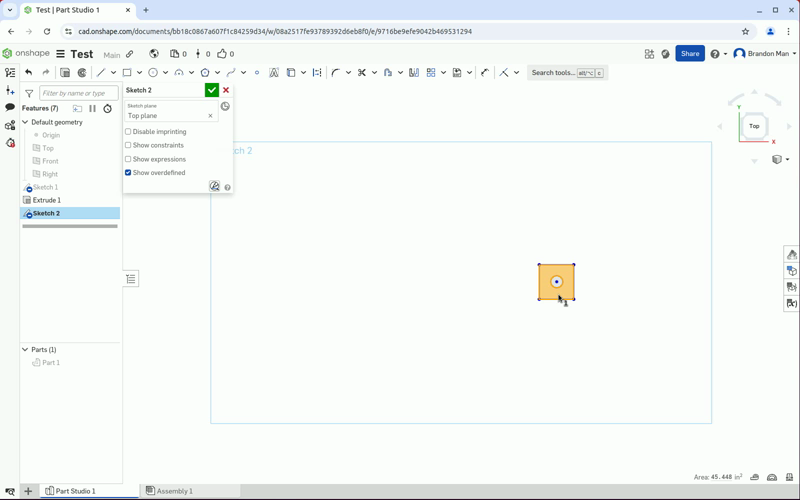
mouse_move(73, 352)
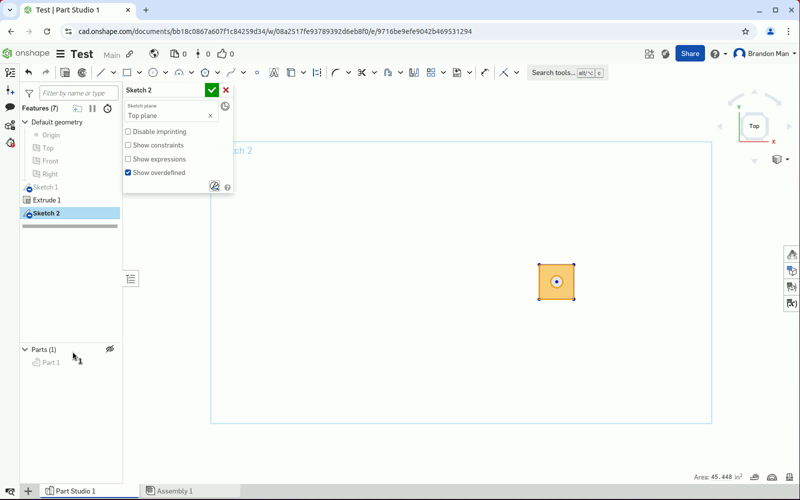
key(shift+y)
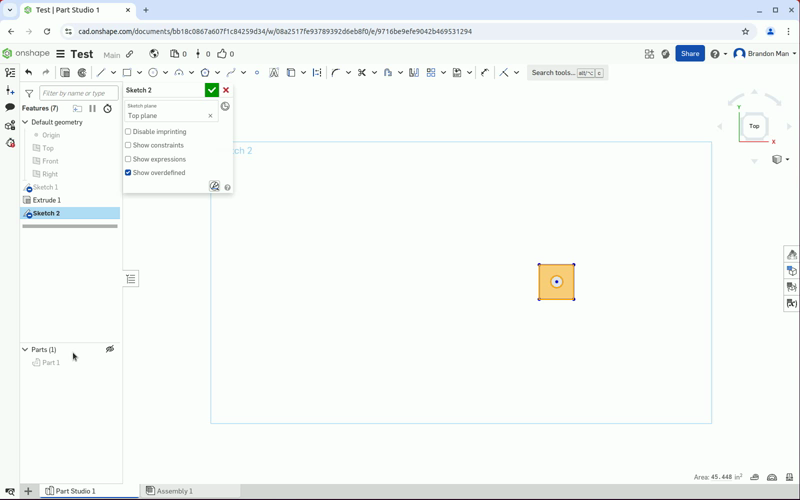
key(shift+e)
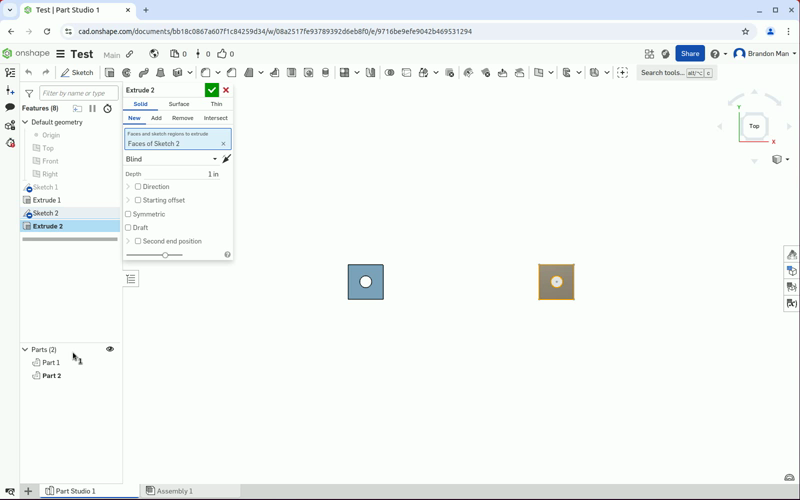
mouse_move(143, 106)
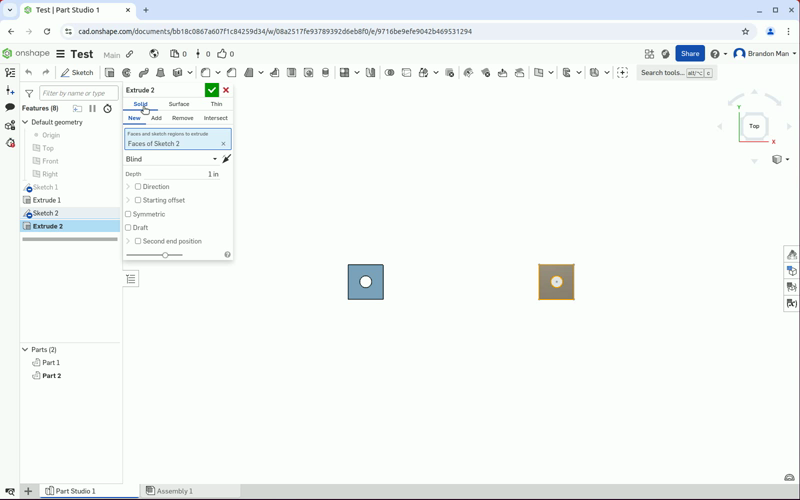
click(143, 106)
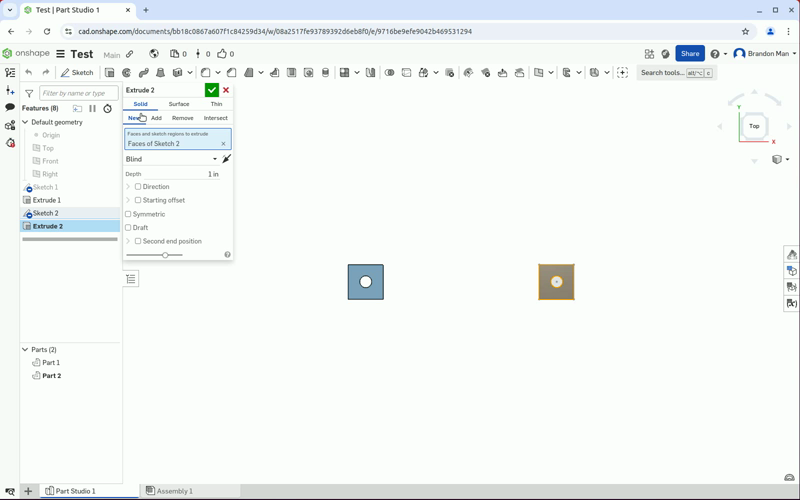
mouse_move(137, 120)
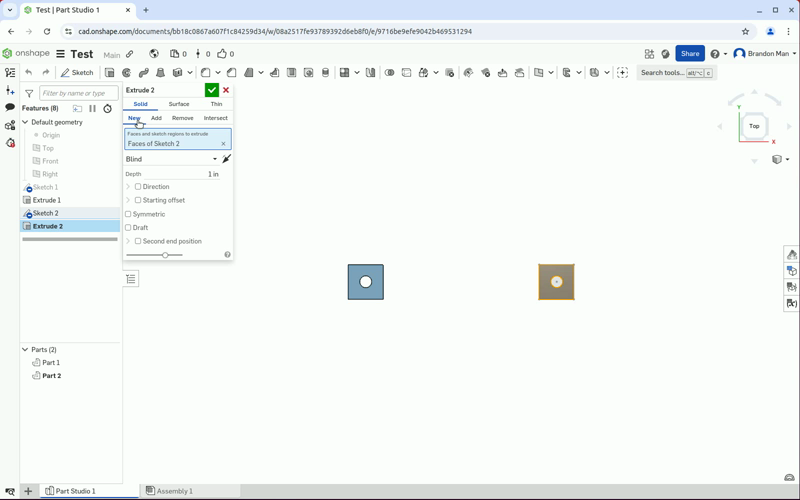
click(137, 120)
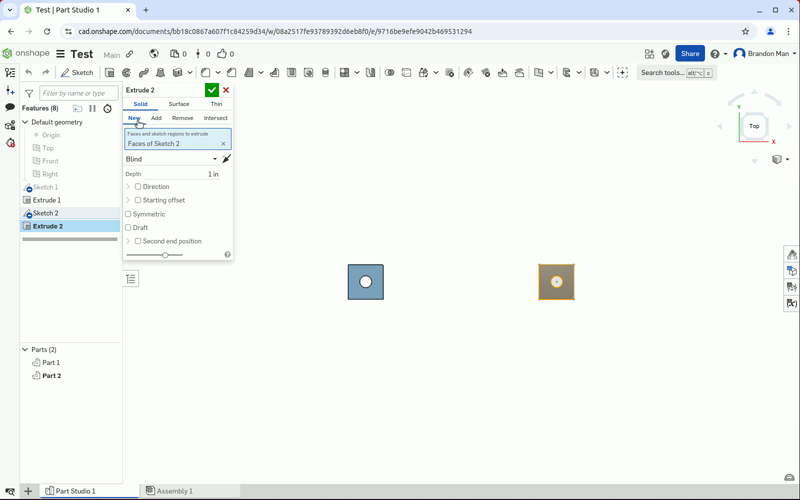
key(tab, 4)
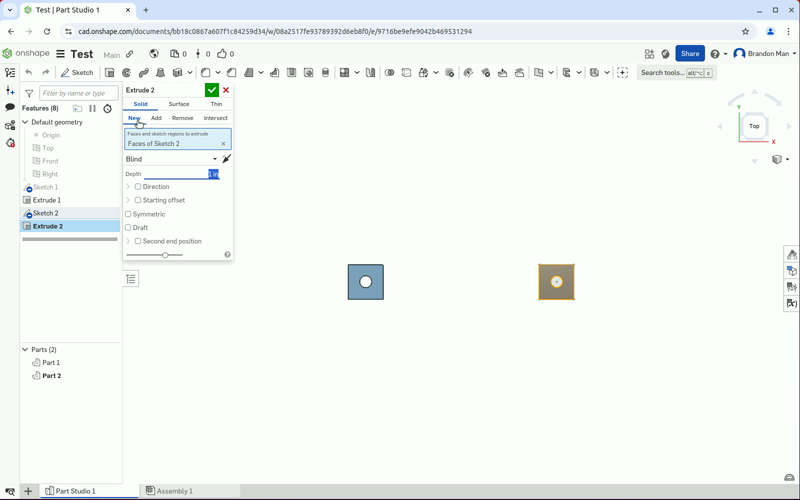
text(4.574)
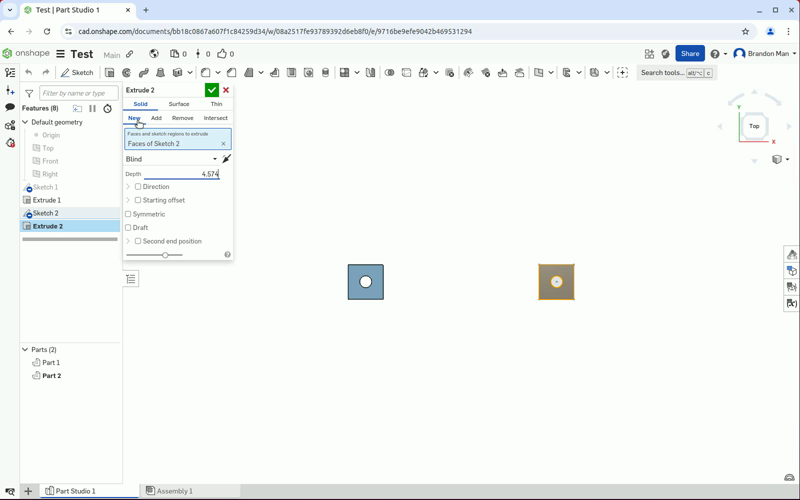
key(enter)
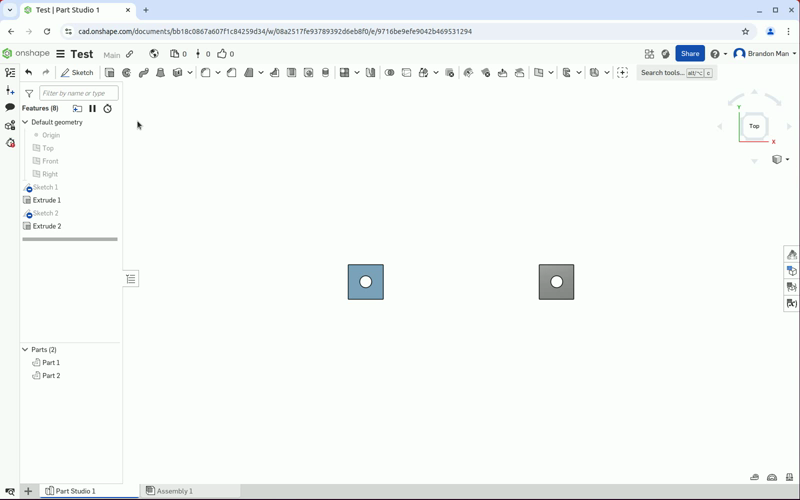
key(shift+h)
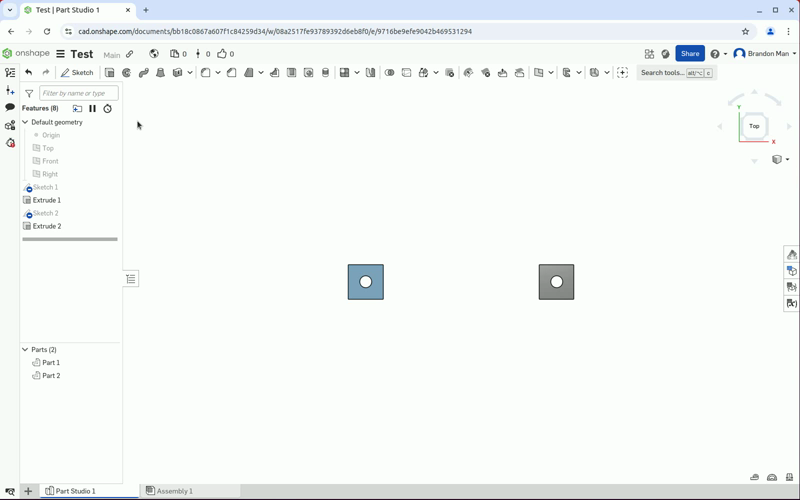
key(shift+h)
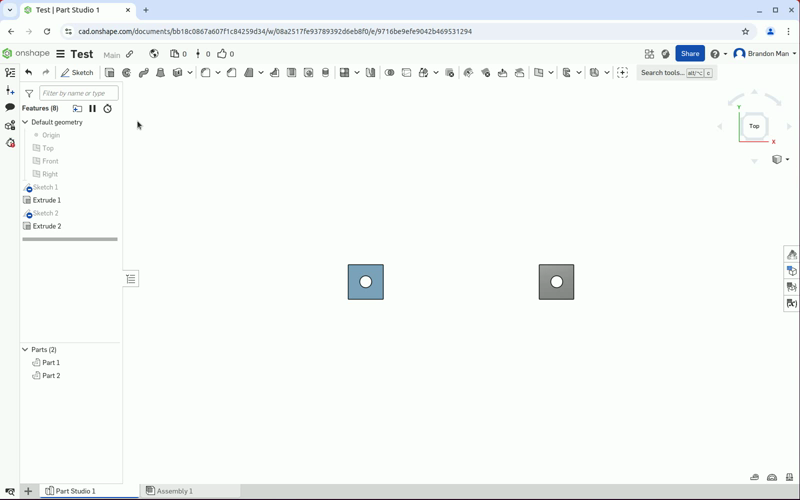
mouse_move(73, 189)
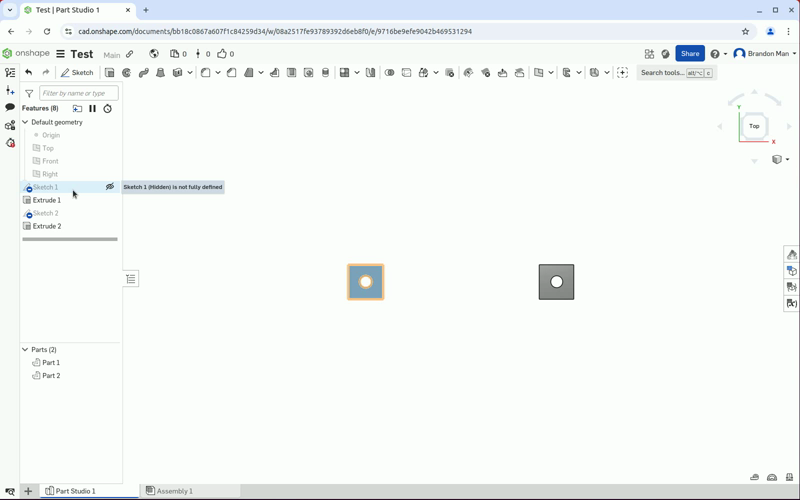
click(73, 189)
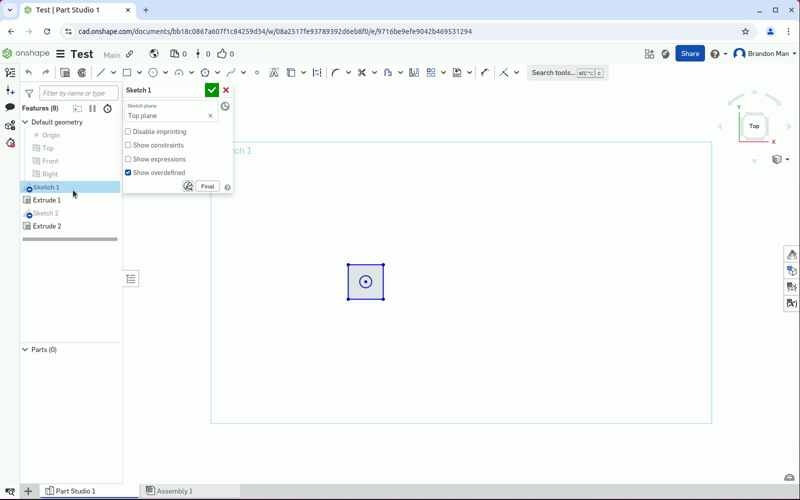
mouse_move(229, 92)
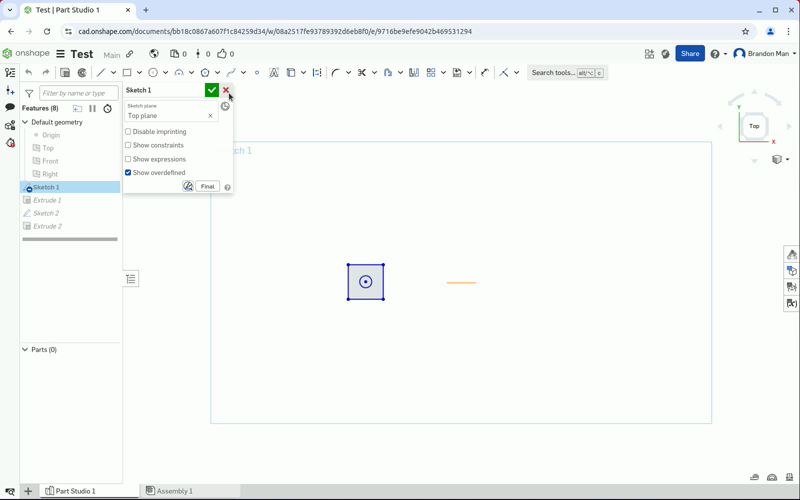
click(229, 92)
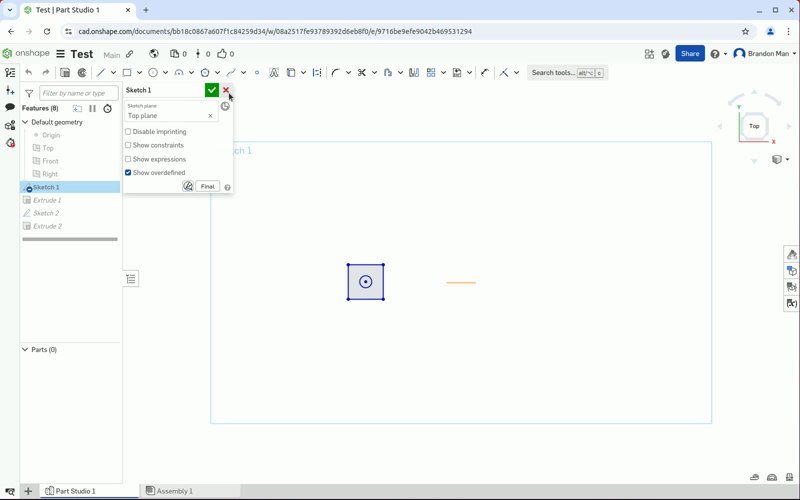
key(shift+s)
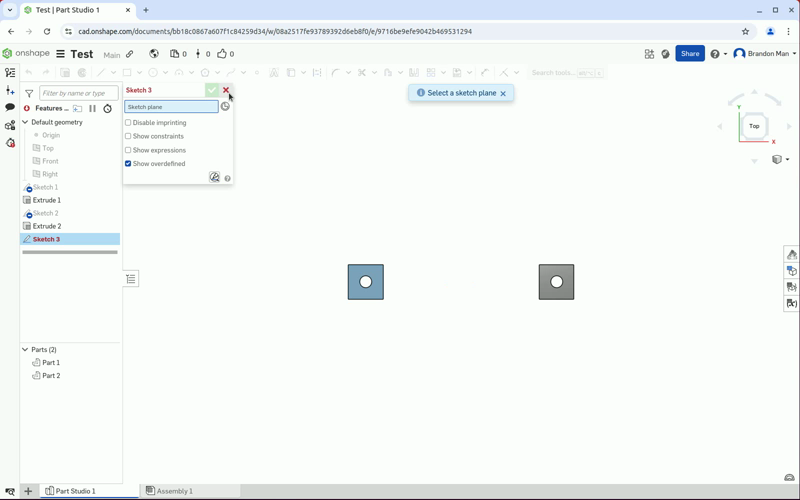
mouse_move(73, 150)
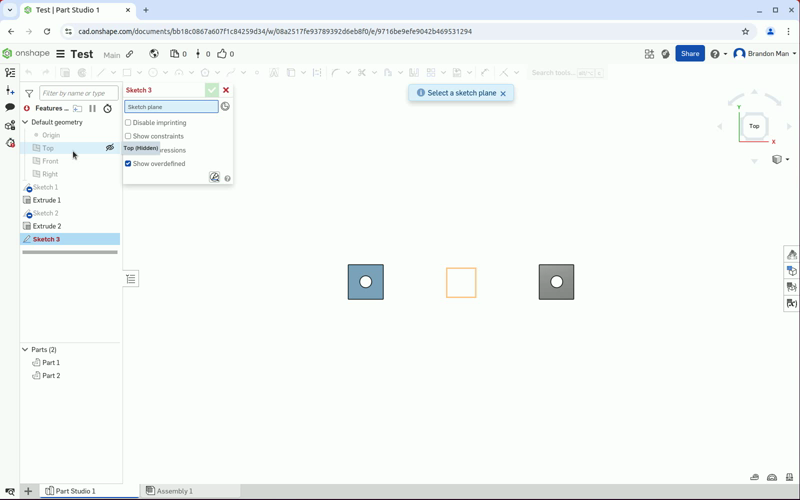
click(73, 150)
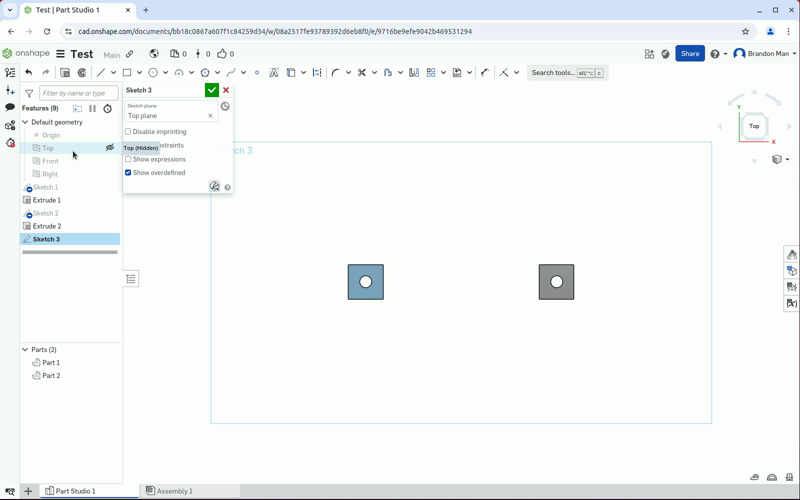
mouse_move(73, 352)
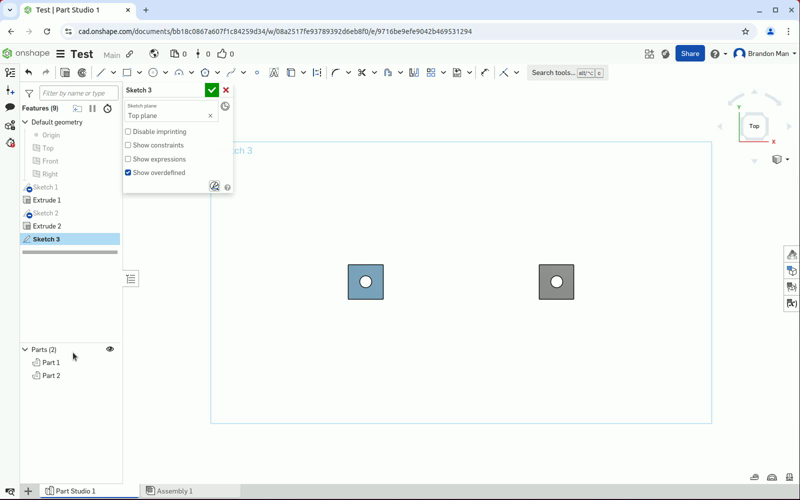
key(y)
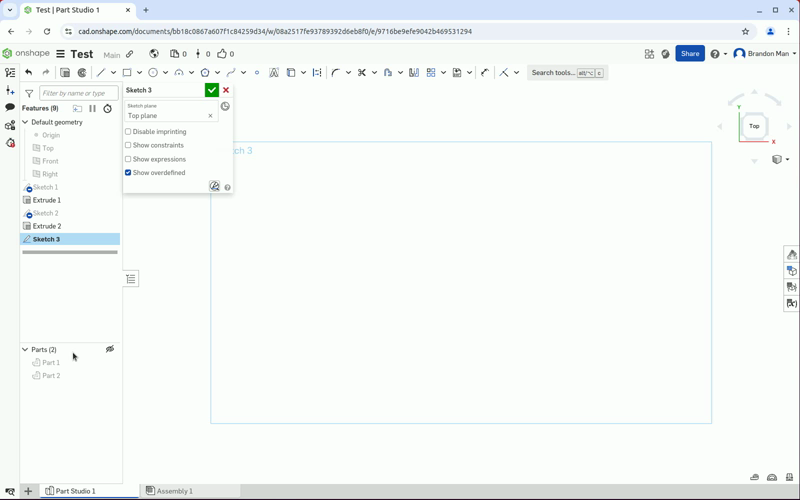
key(l)
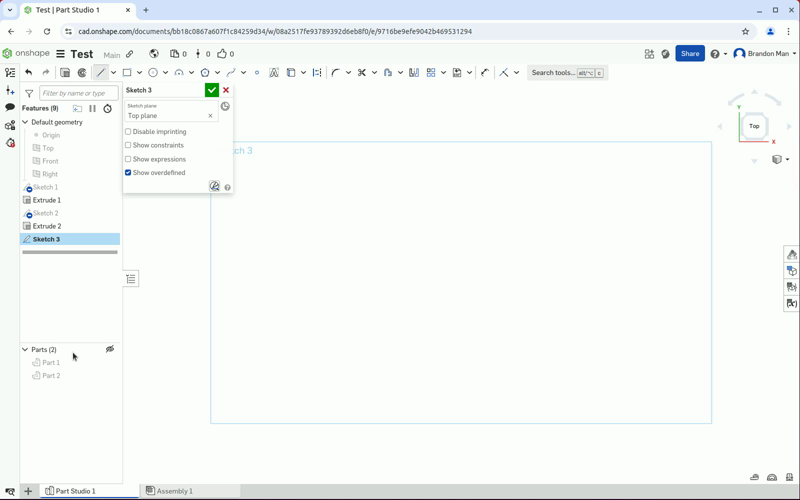
key_down(shift)
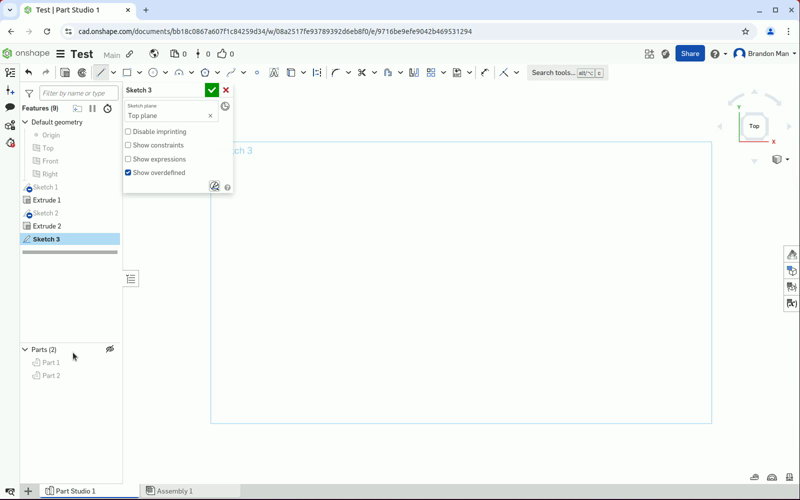
mouse_move(382, 299)
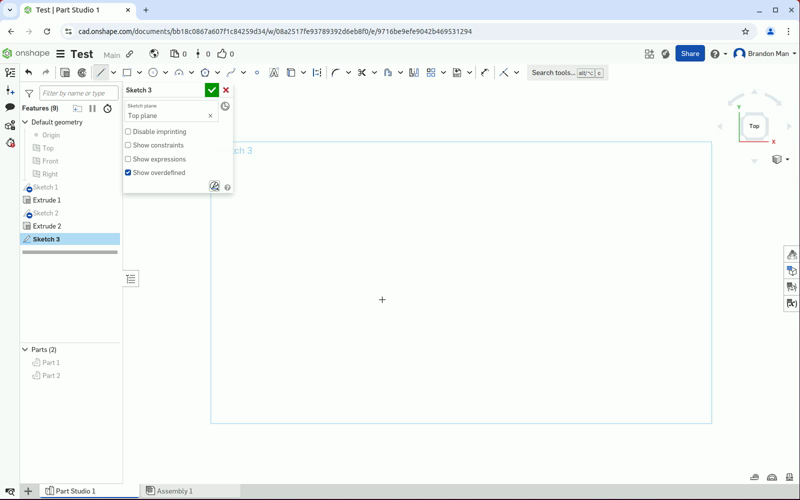
click(382, 299)
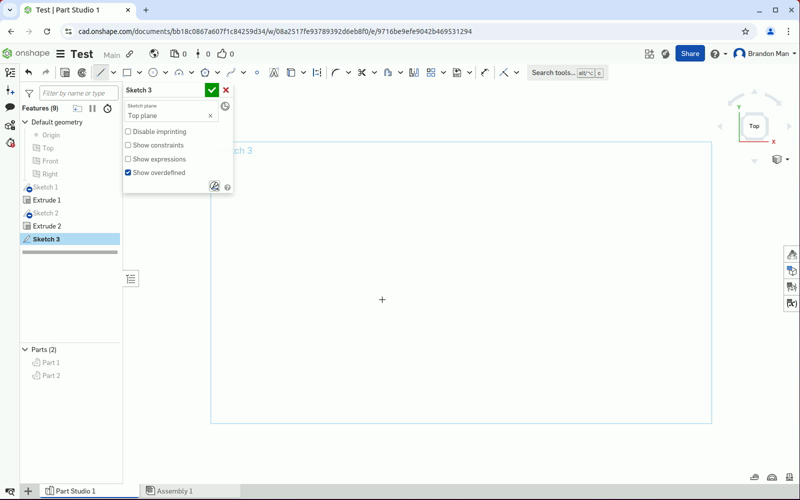
key_up(shift)
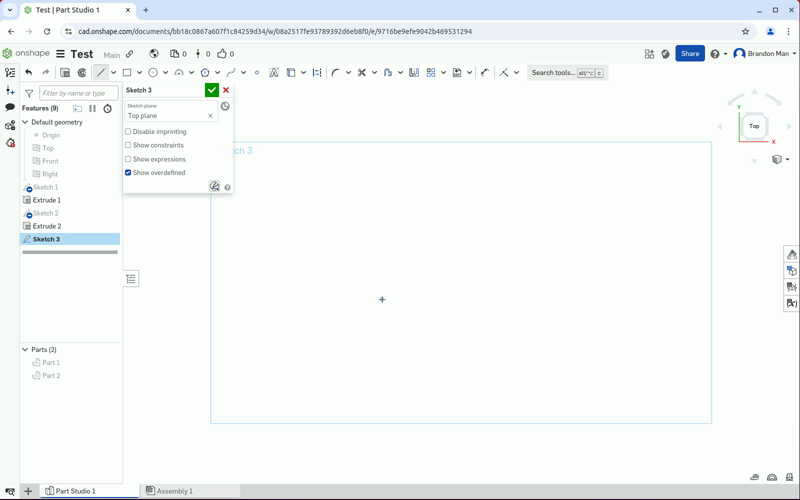
key_down(shift)
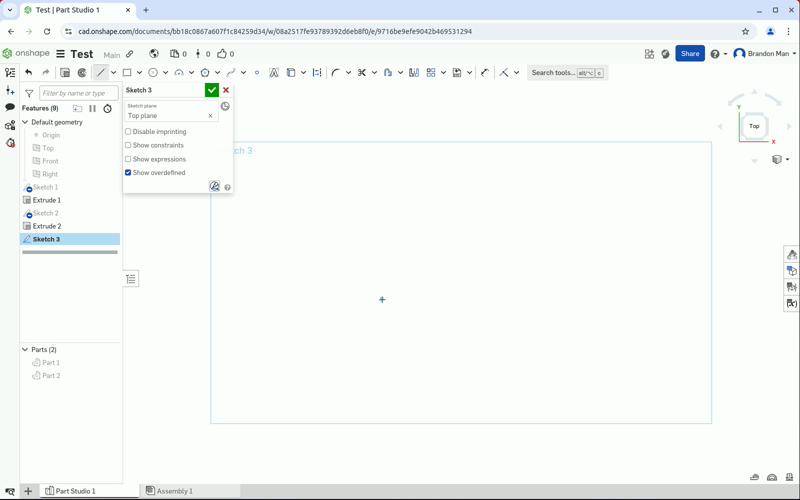
mouse_move(538, 299)
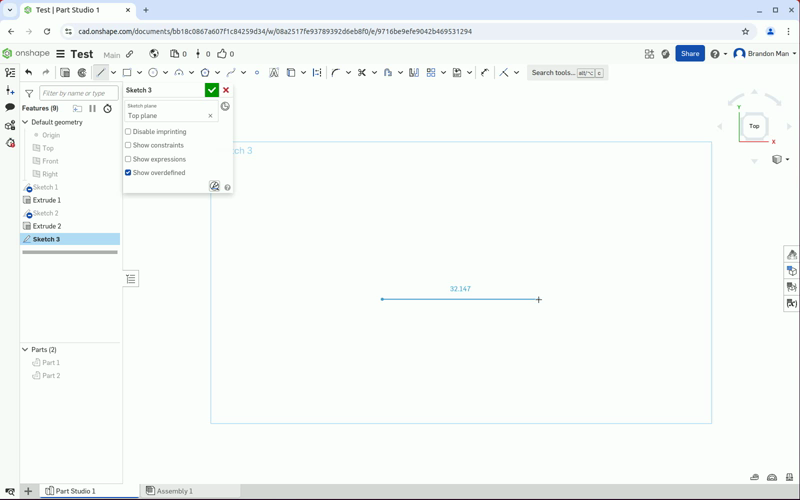
click(538, 299)
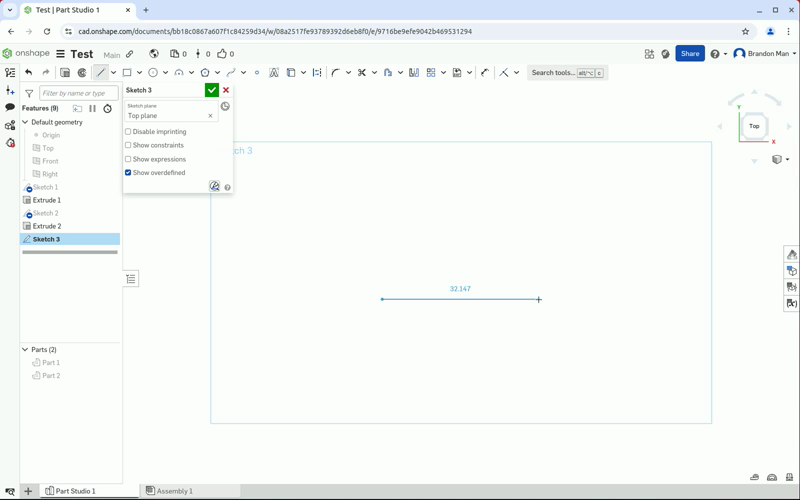
key_up(shift)
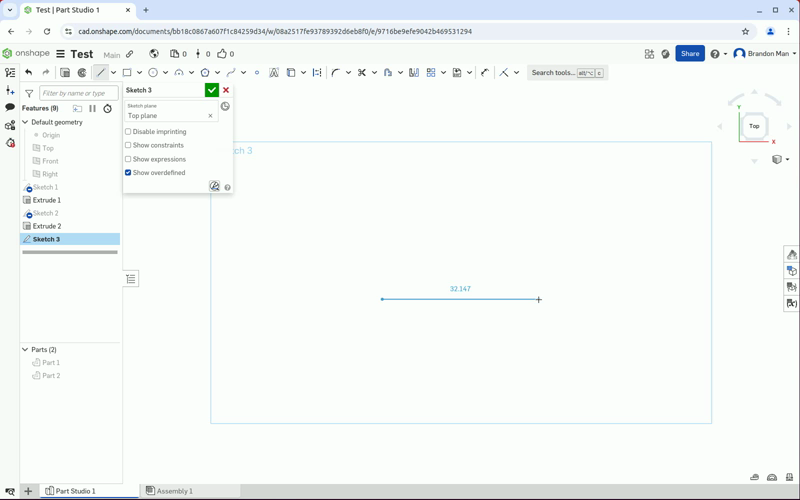
key_down(shift)
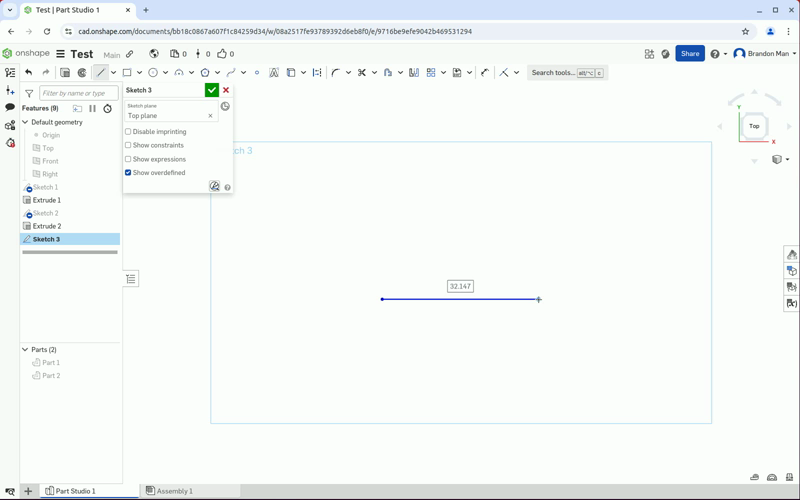
mouse_move(568, 299)
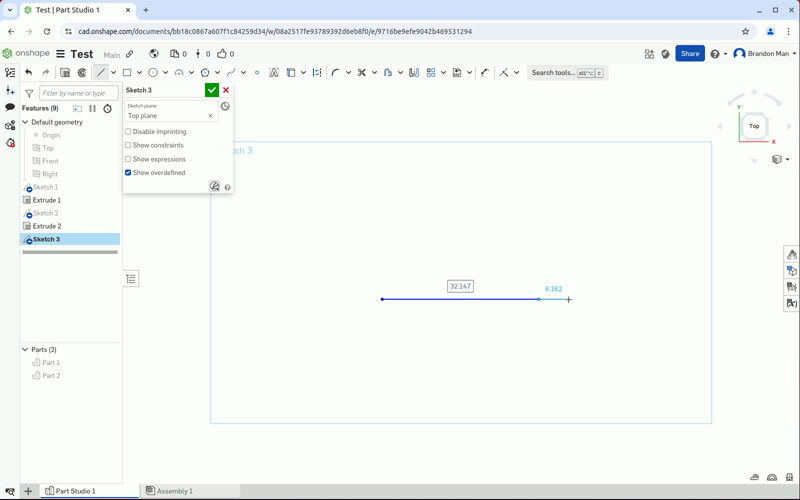
mouse_move(538, 266)
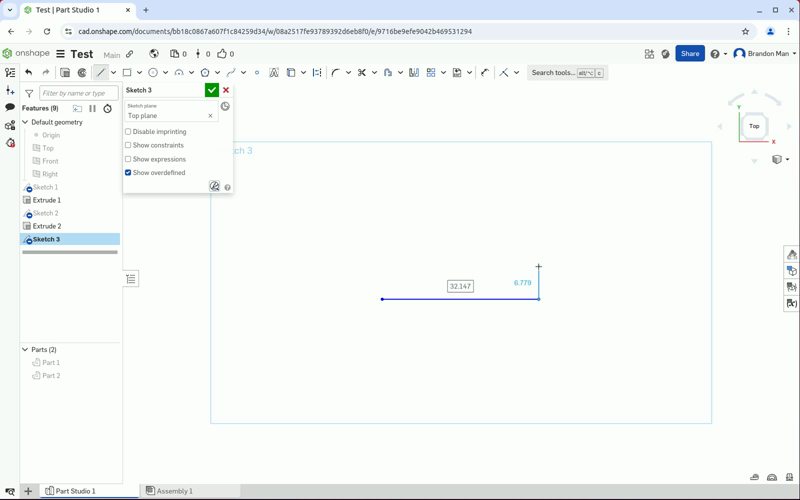
click(538, 266)
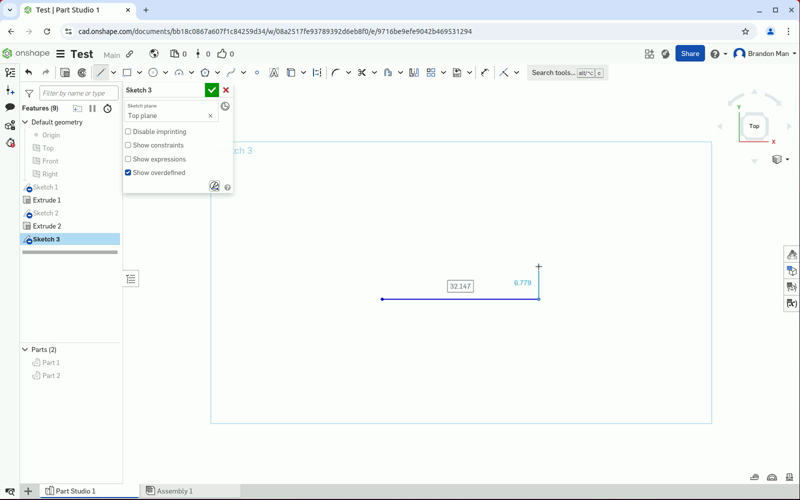
key_up(shift)
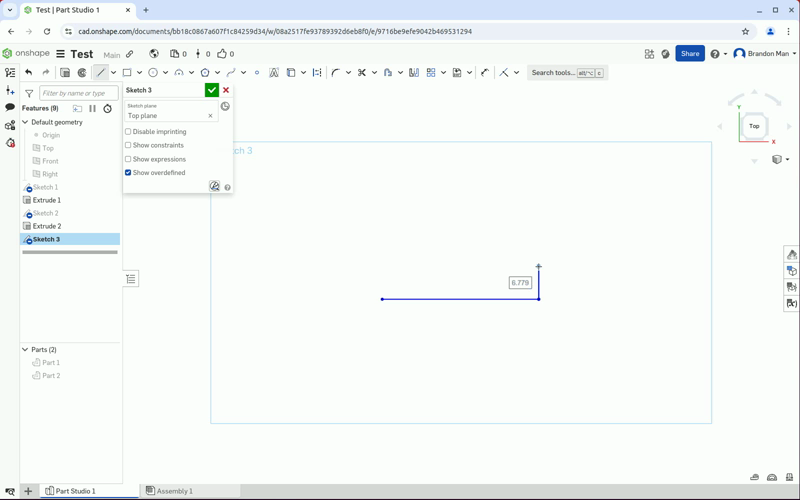
key_down(shift)
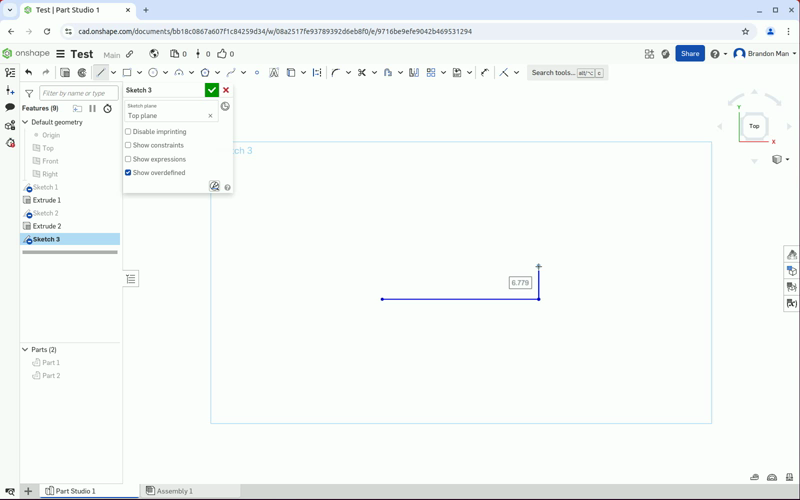
mouse_move(382, 266)
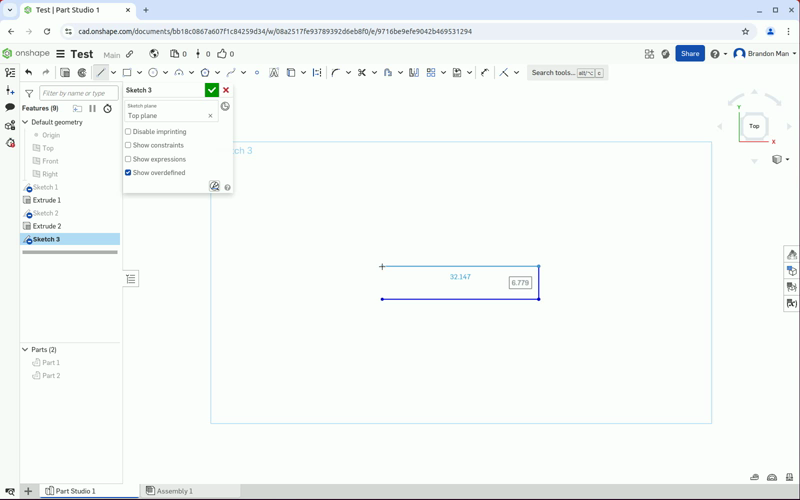
click(382, 266)
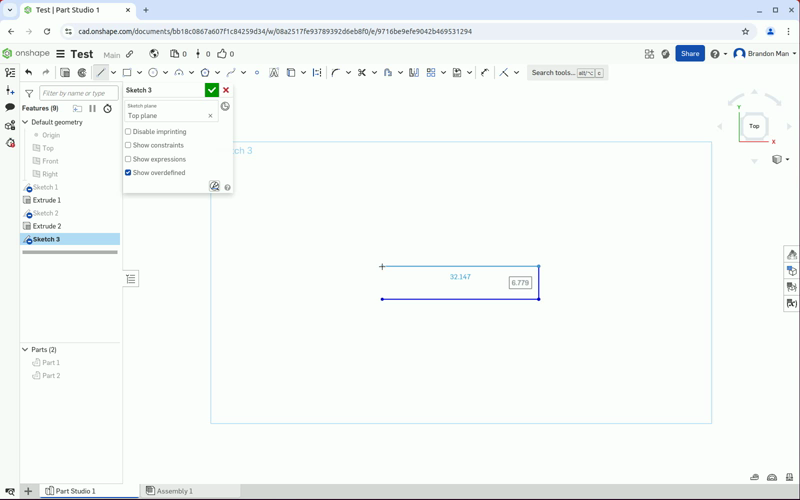
key_up(shift)
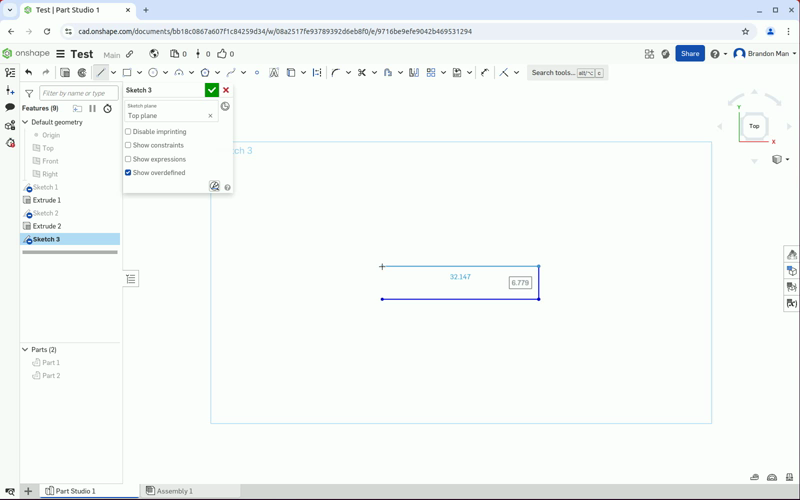
mouse_move(412, 266)
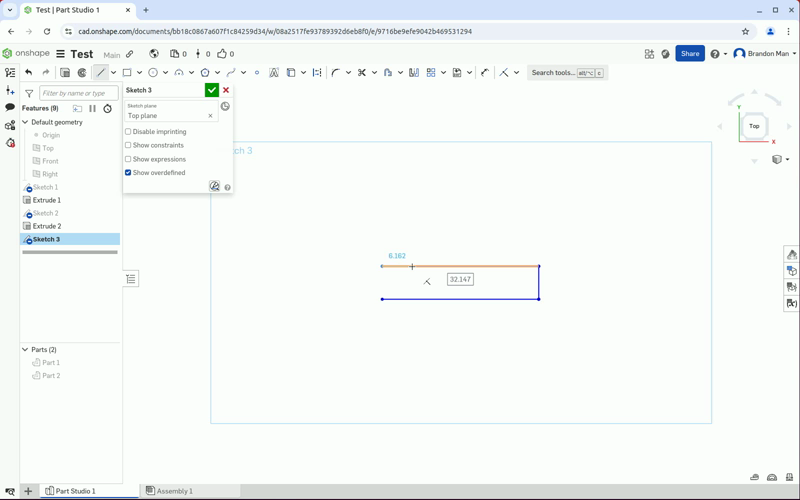
key_down(shift)
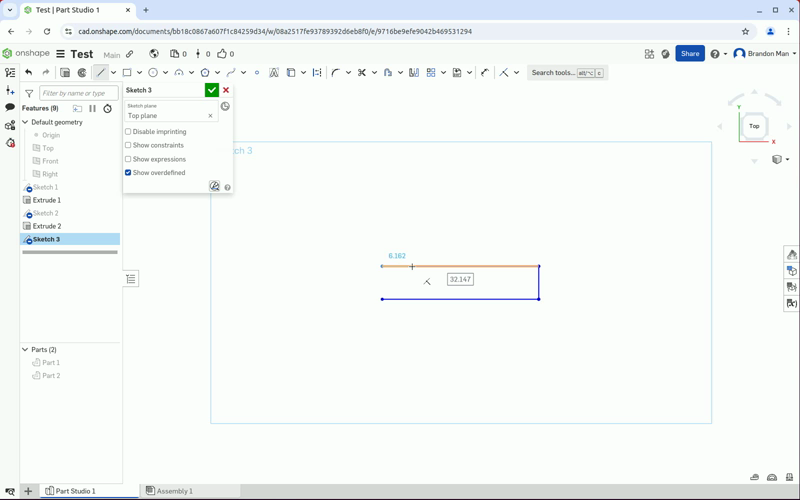
mouse_move(382, 299)
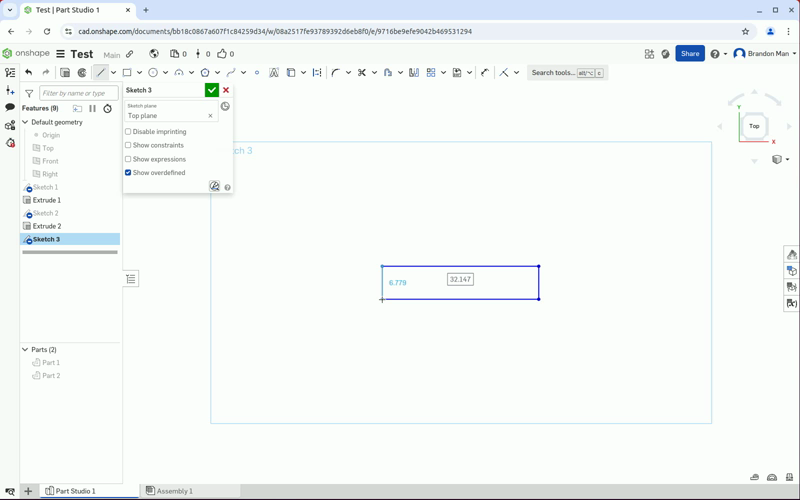
key_up(shift)
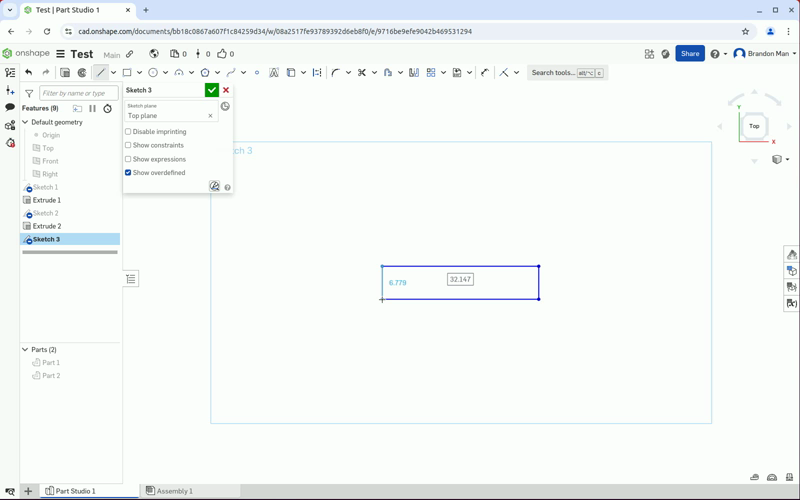
click(382, 299)
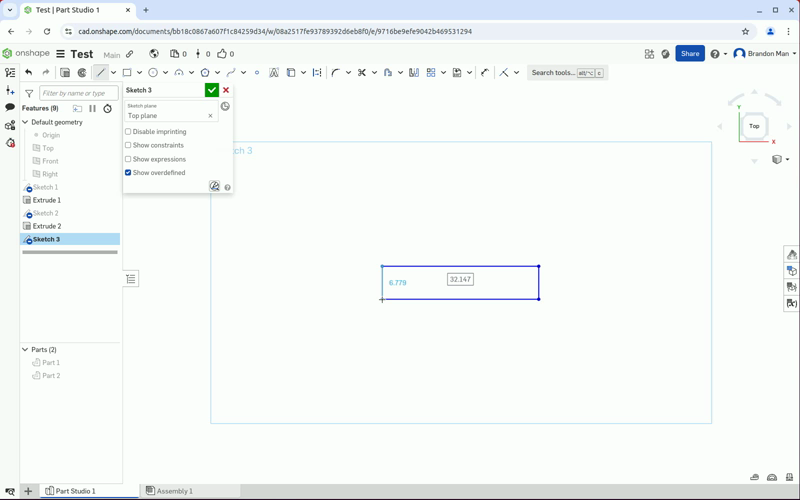
key(esc)
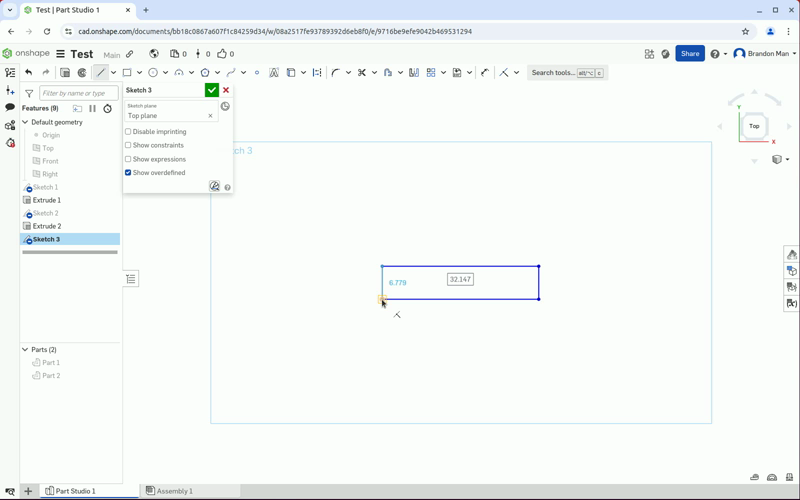
mouse_move(509, 271)
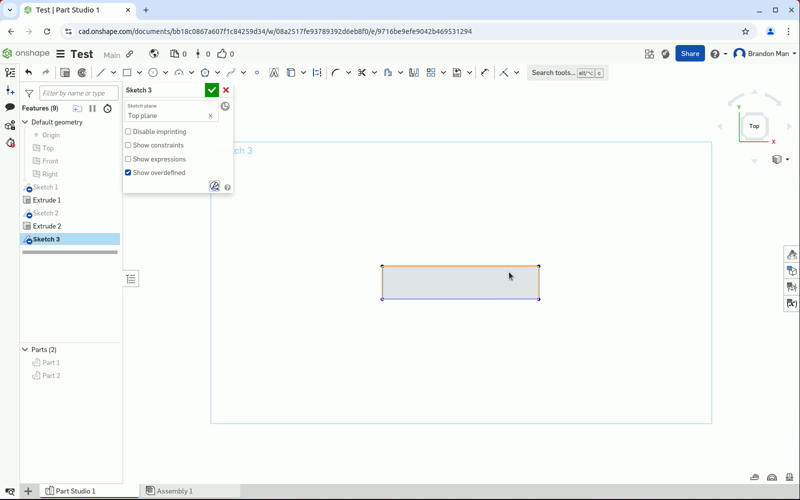
click(509, 271)
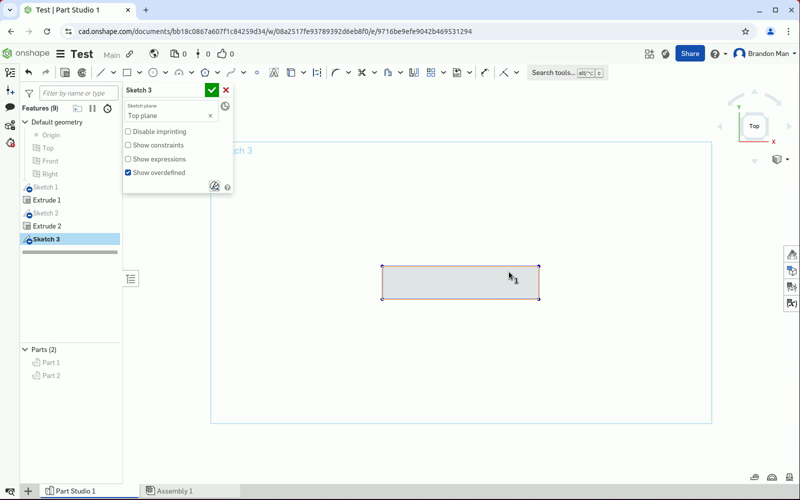
mouse_move(73, 352)
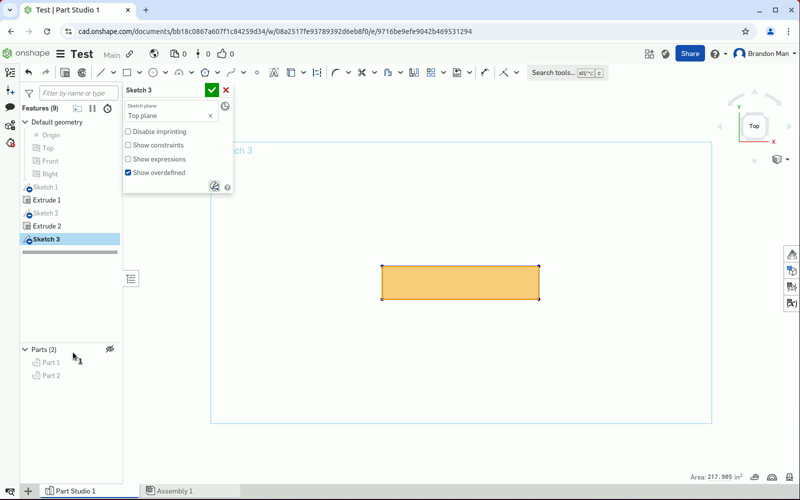
key(shift+y)
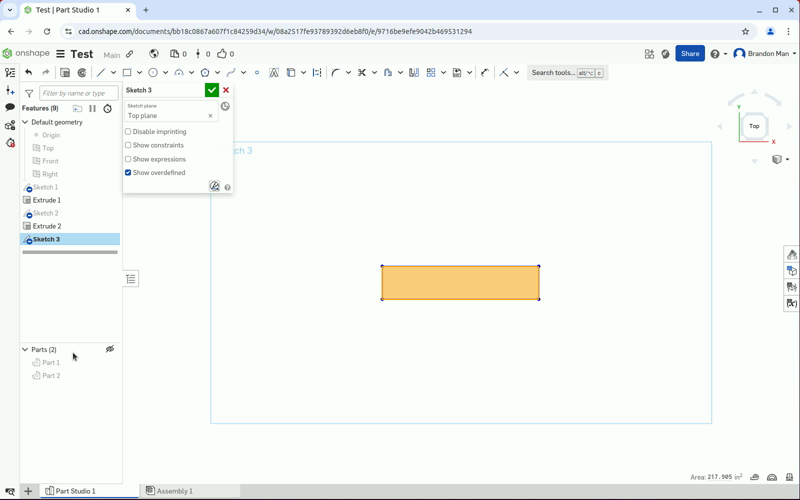
key(shift+e)
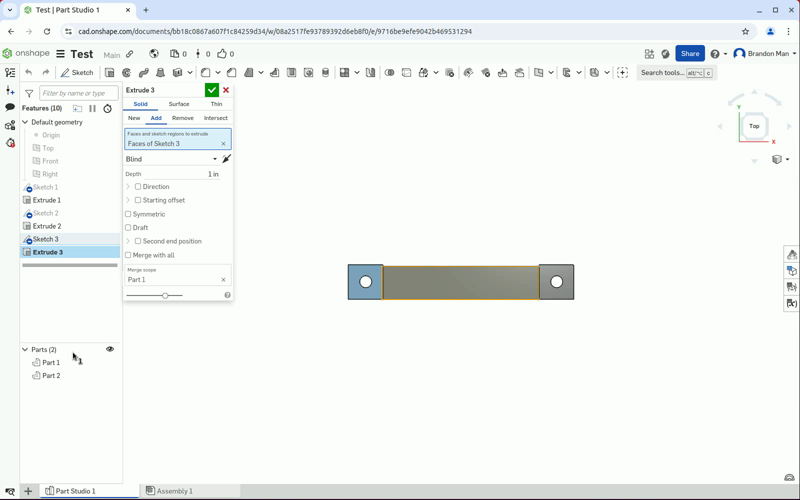
mouse_move(143, 106)
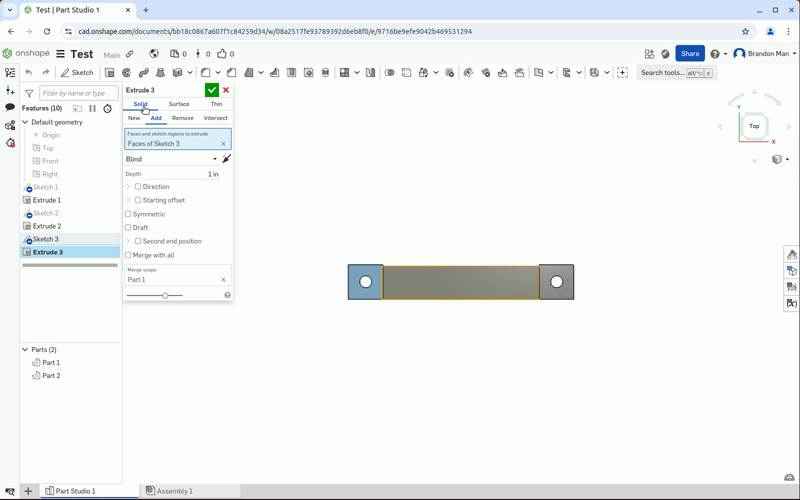
click(143, 106)
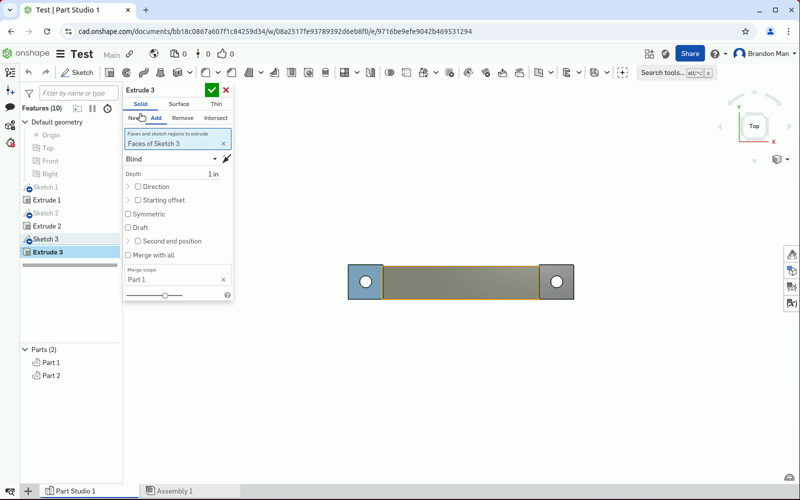
mouse_move(137, 120)
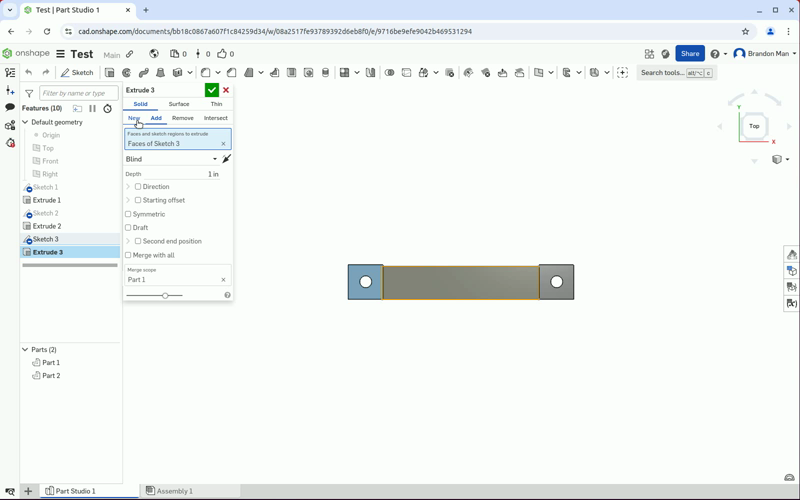
click(137, 120)
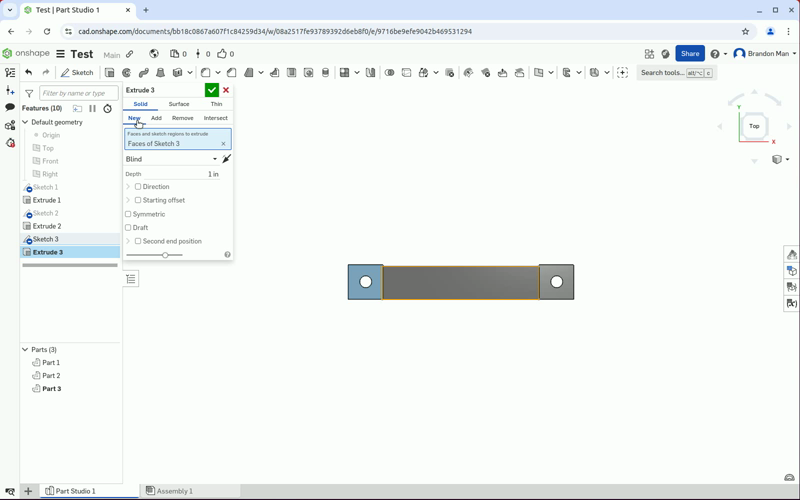
key(tab, 4)
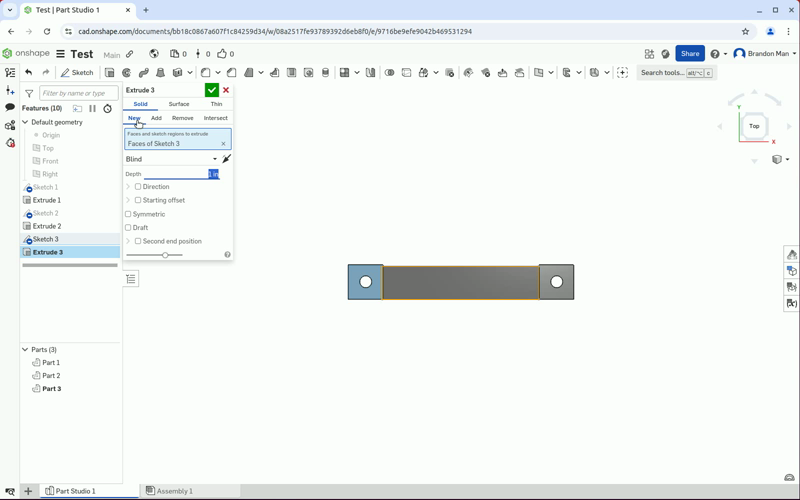
text(16.128)
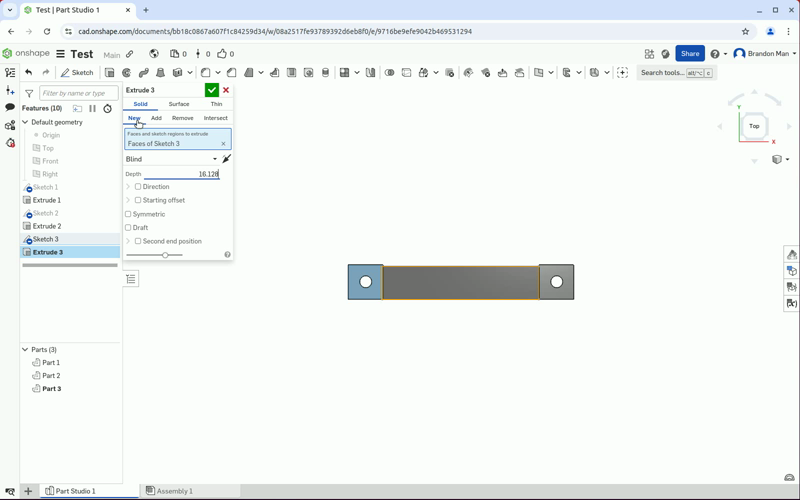
key(enter)
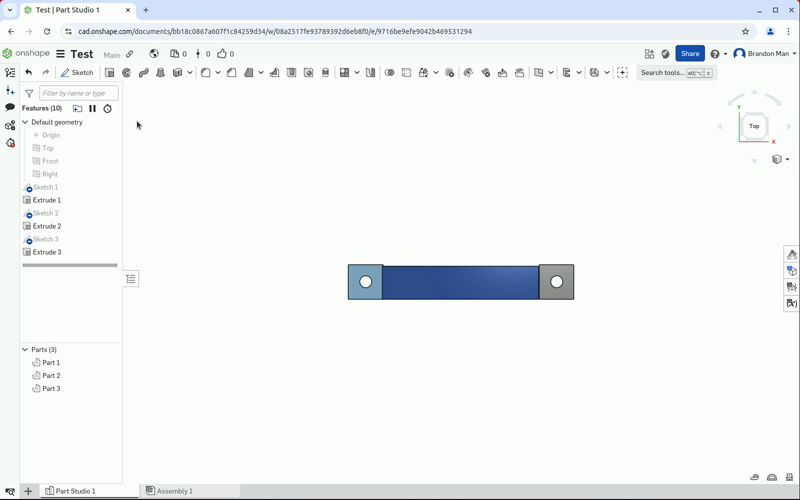
key(shift+h)
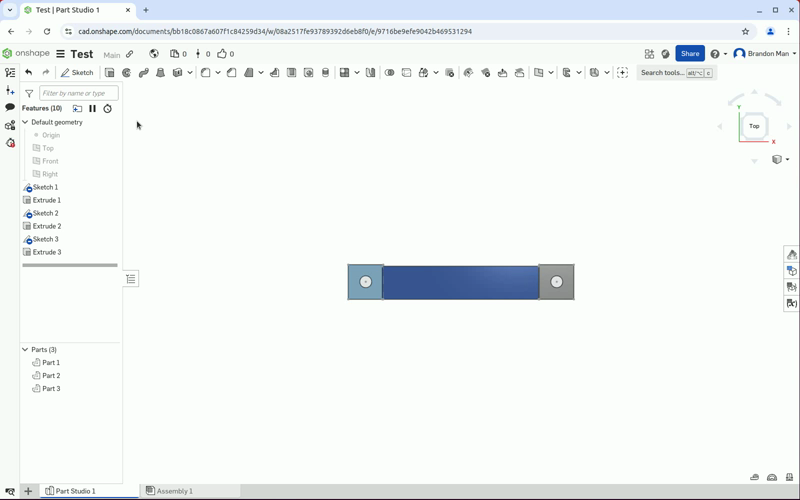
key(shift+h)
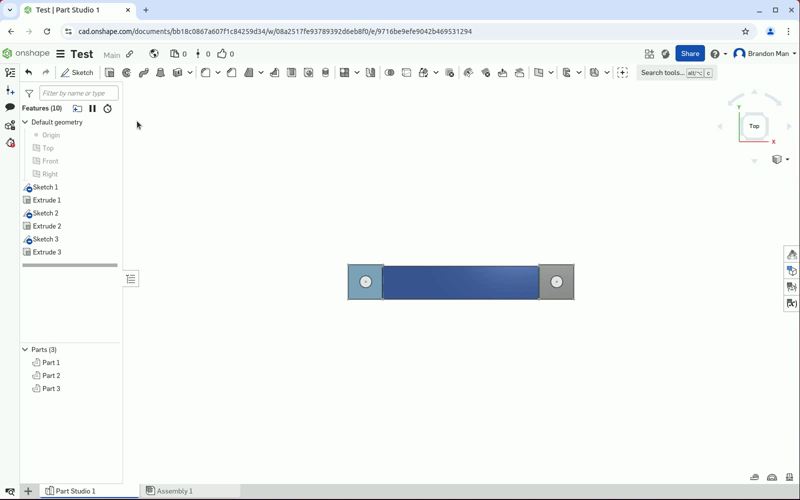
key(shift+7)
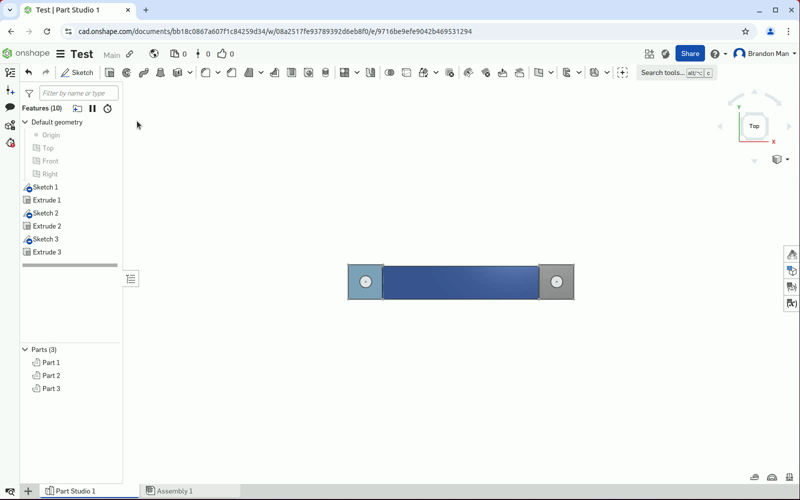
key(up, 3)
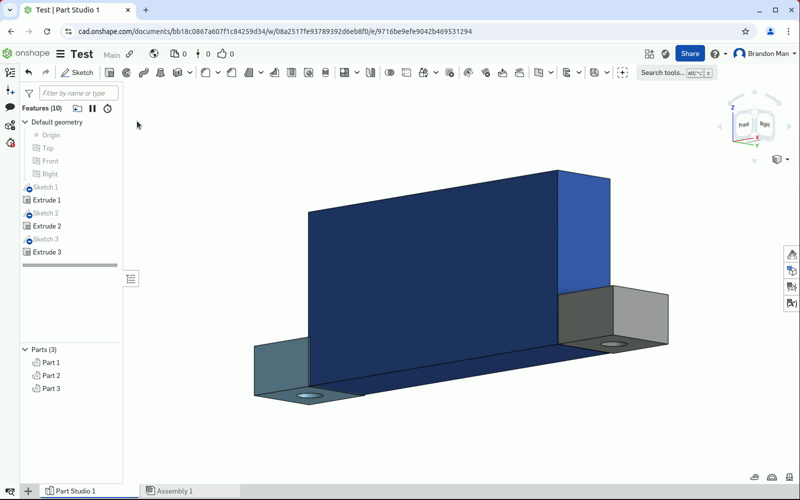
key(left, 3)
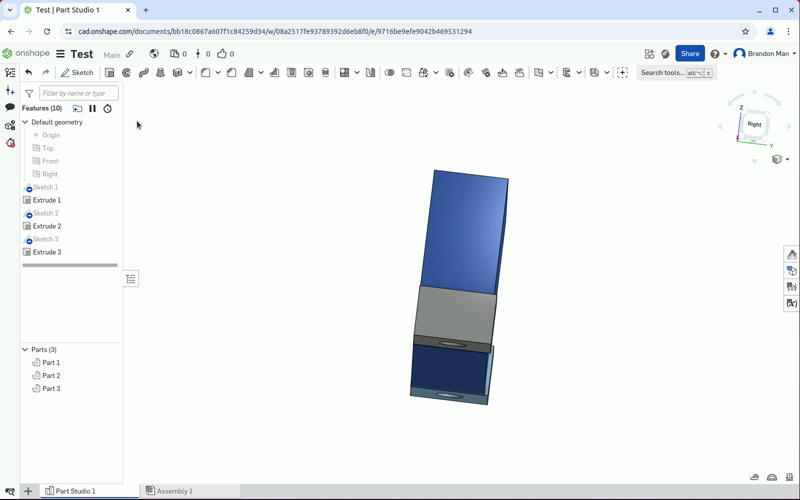
key(right, 3)
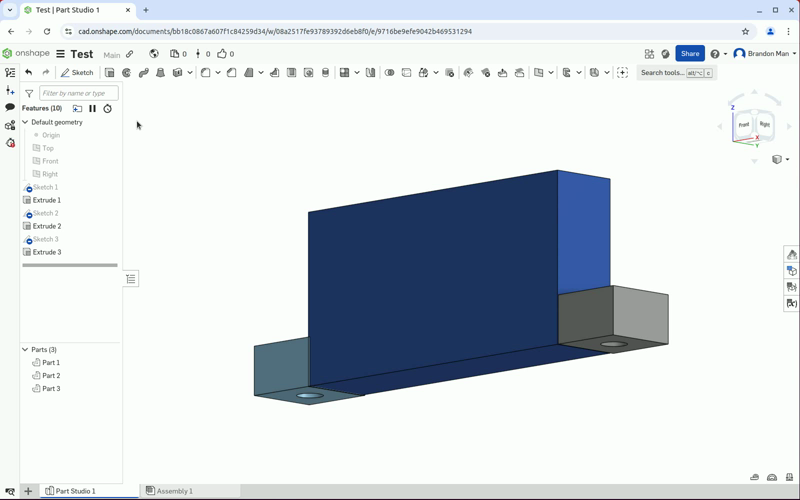
key(down, 3)
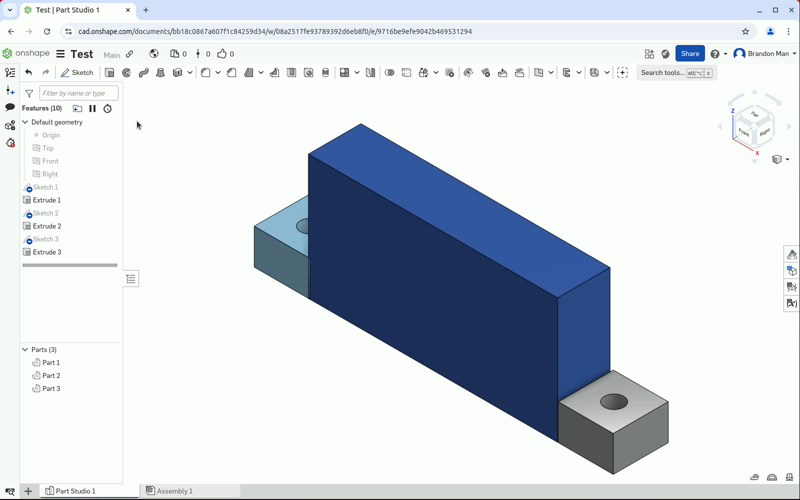
mouse_move(73, 189)
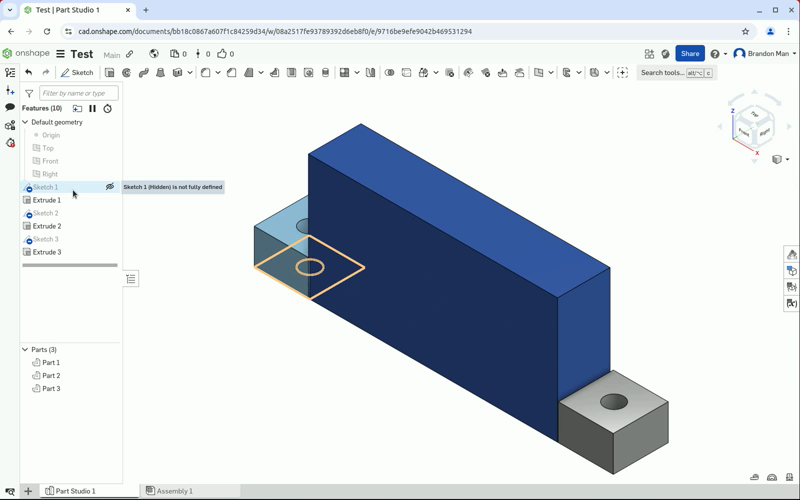
click(73, 189)